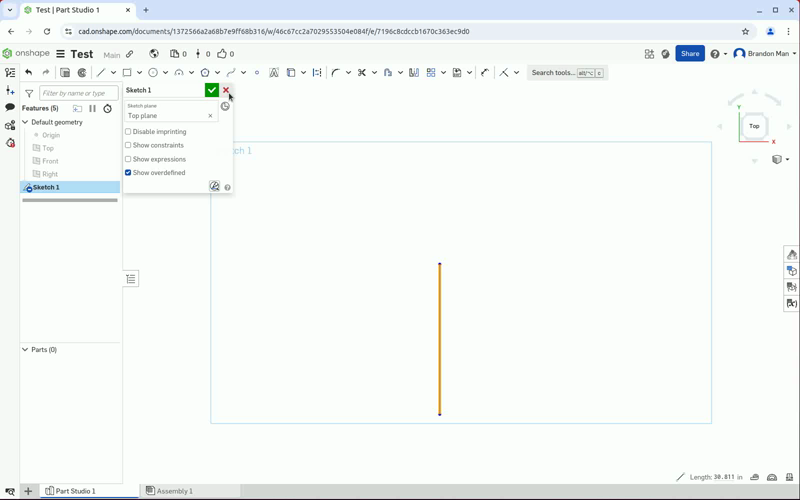
key(shift+h)
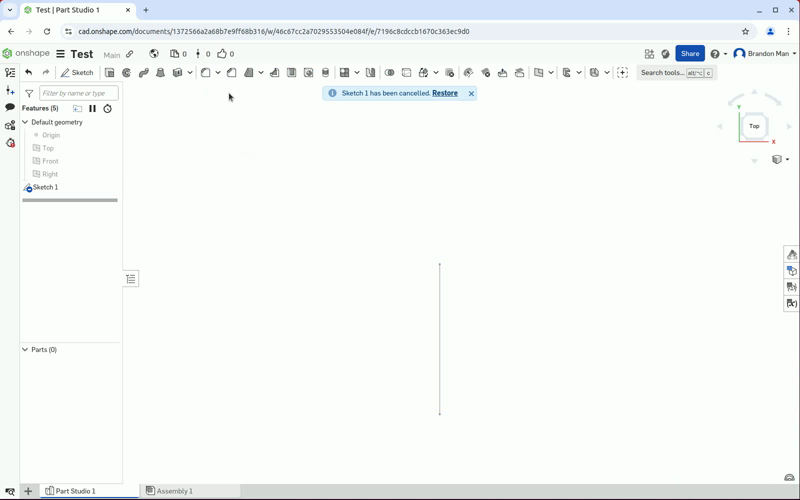
key(shift+s)
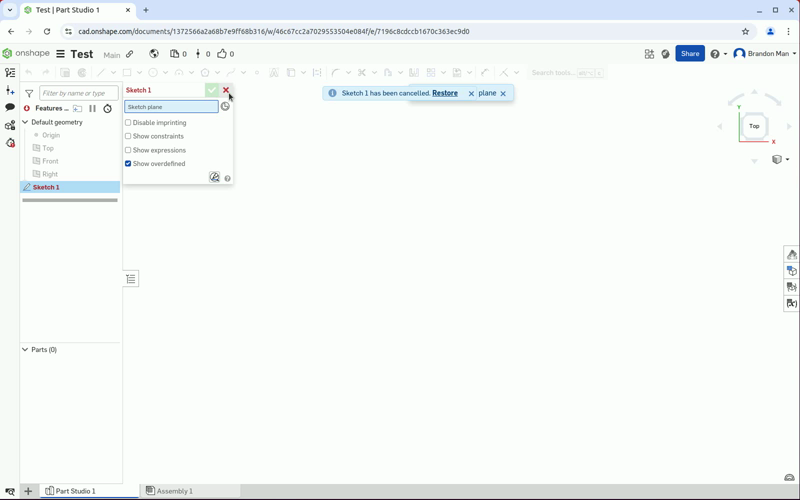
mouse_move(73, 150)
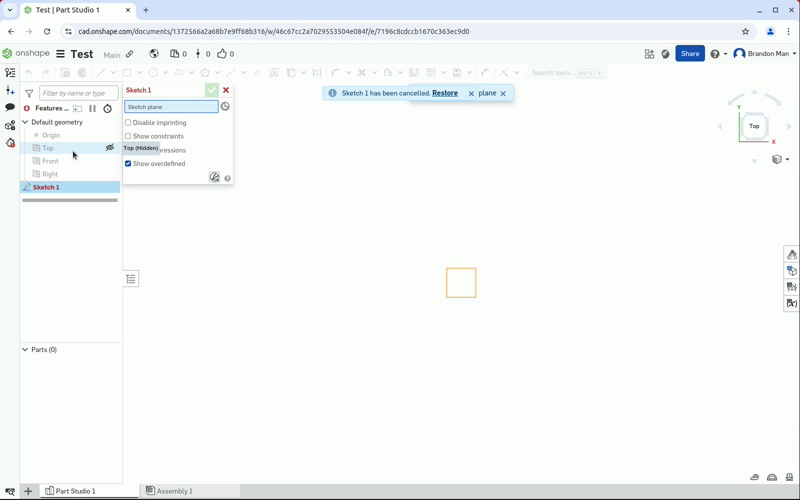
click(73, 150)
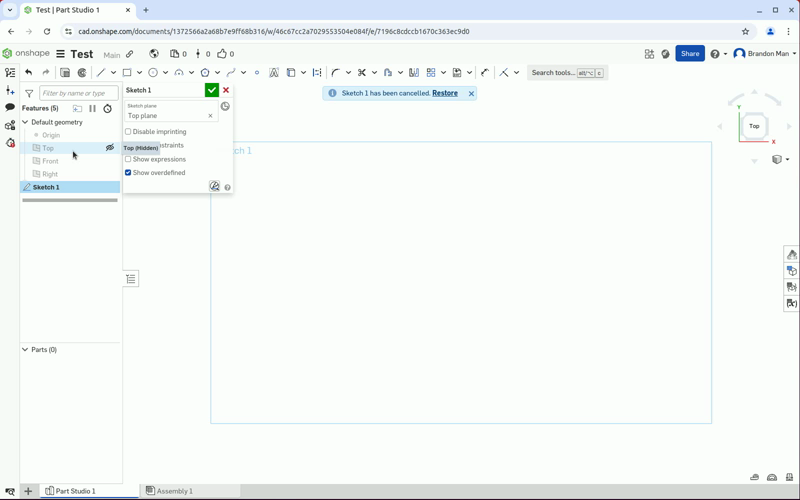
mouse_move(73, 352)
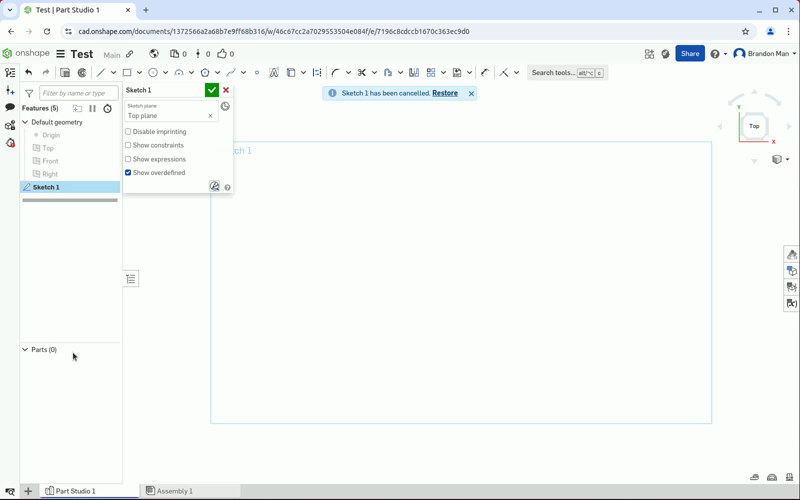
key(y)
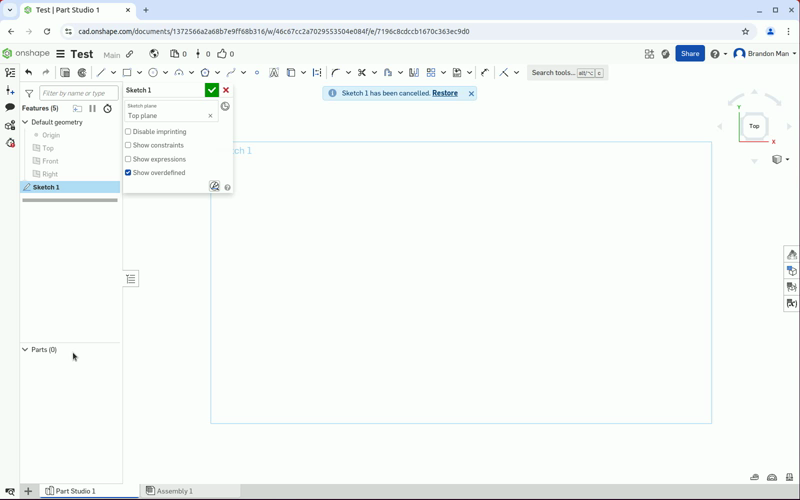
key(l)
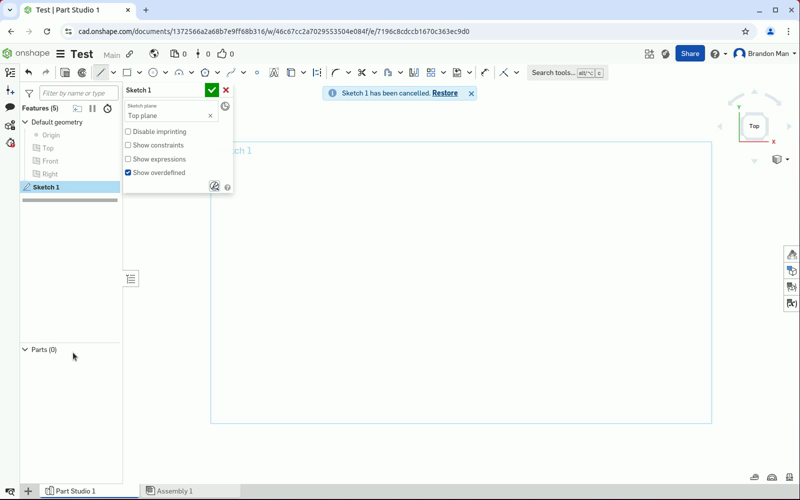
key_down(shift)
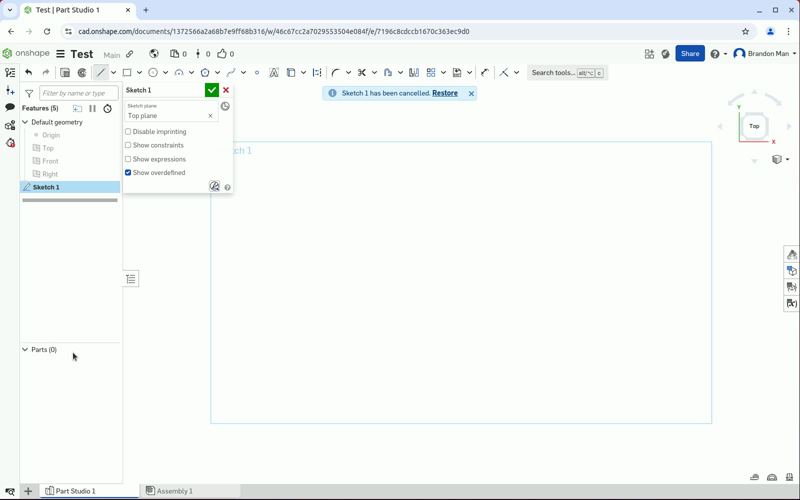
mouse_move(368, 356)
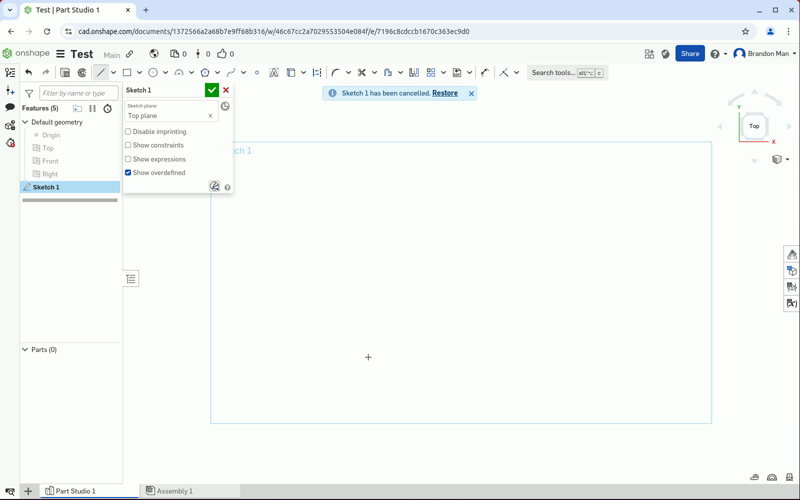
click(368, 356)
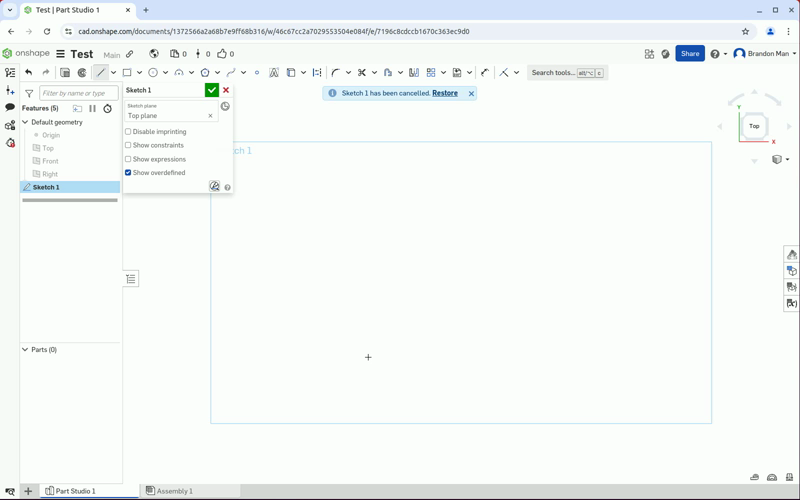
key_up(shift)
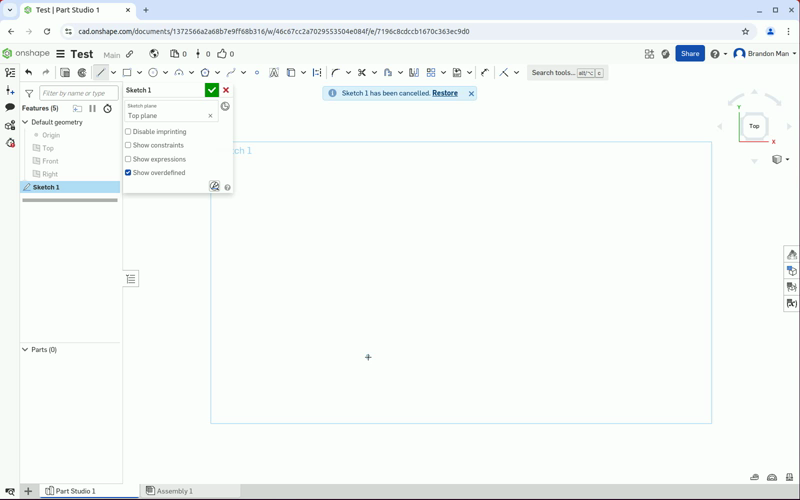
key_down(shift)
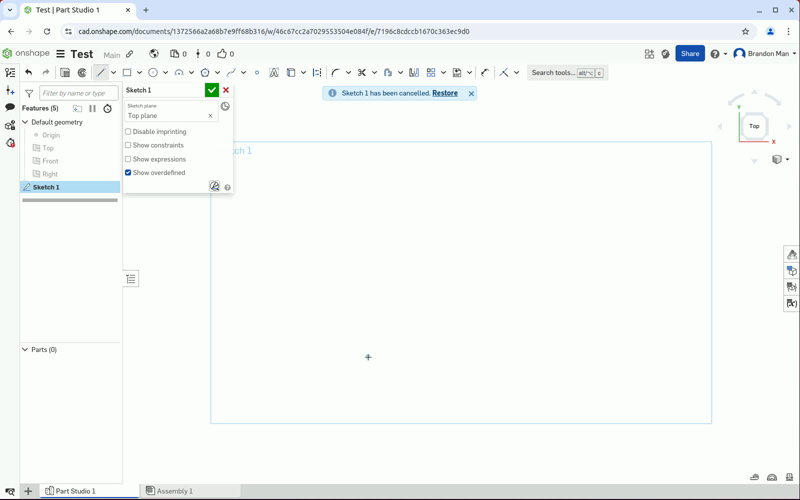
mouse_move(572, 356)
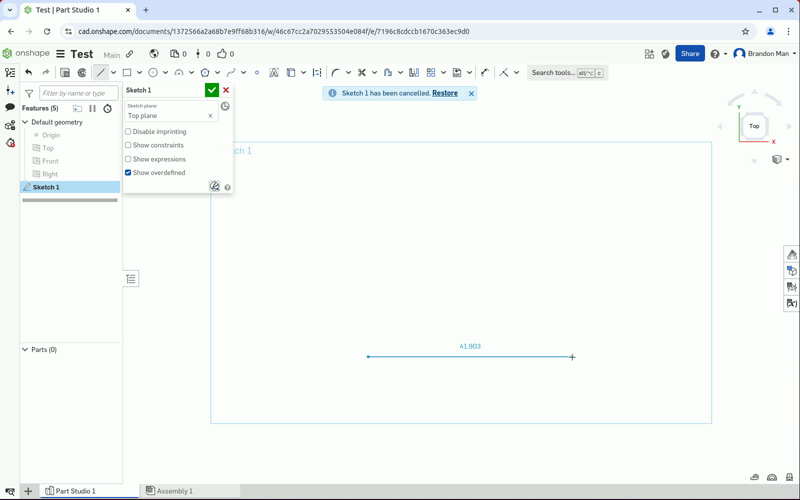
click(572, 356)
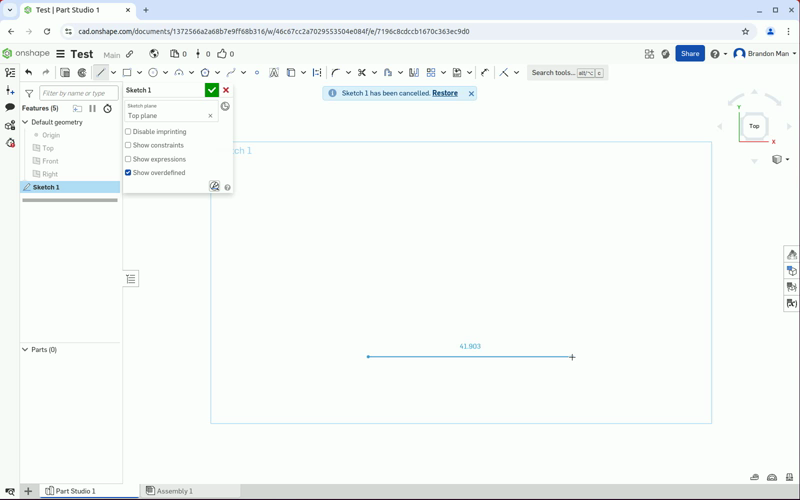
key_up(shift)
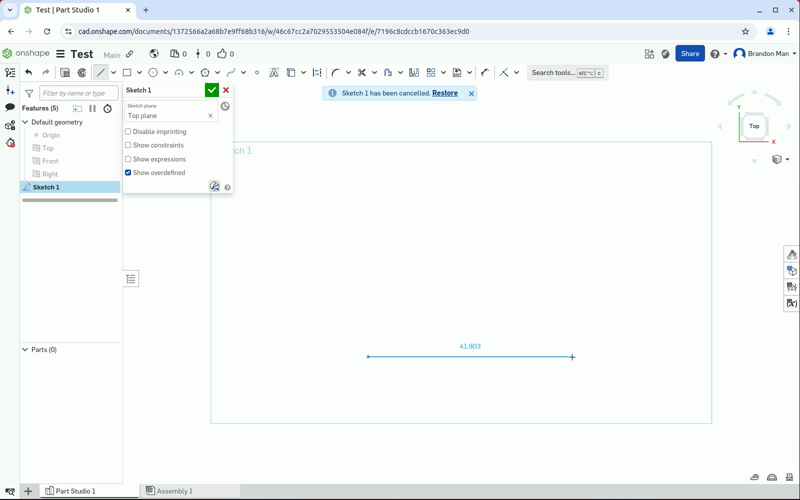
key_down(shift)
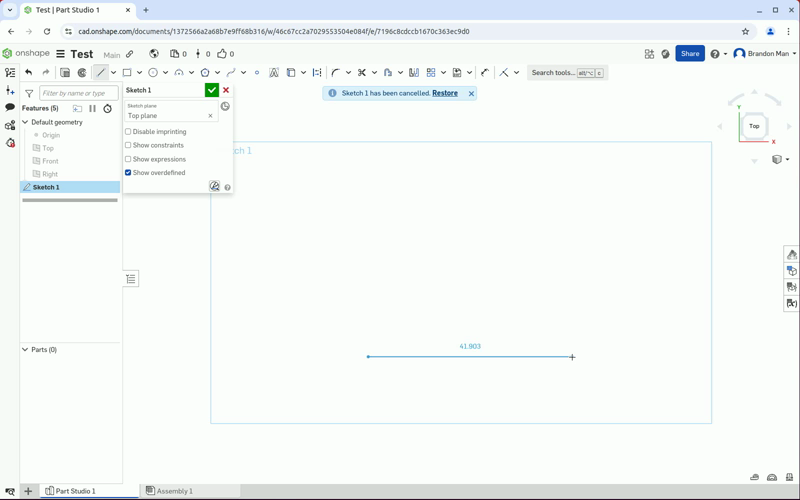
mouse_move(572, 264)
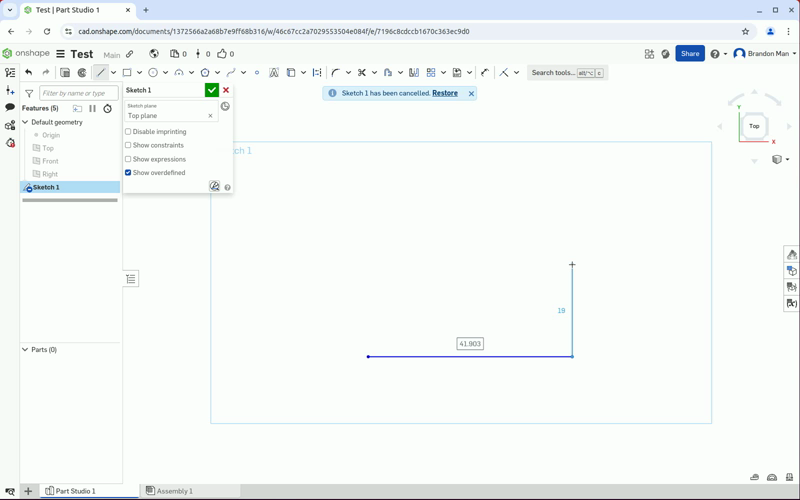
click(572, 264)
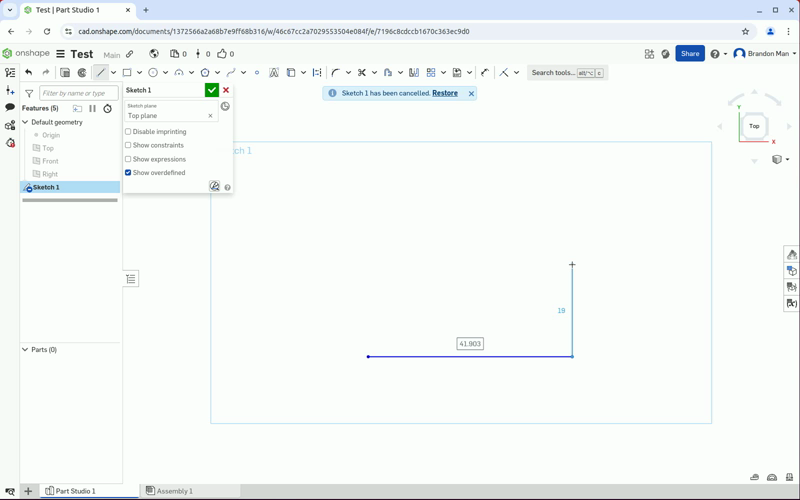
key_up(shift)
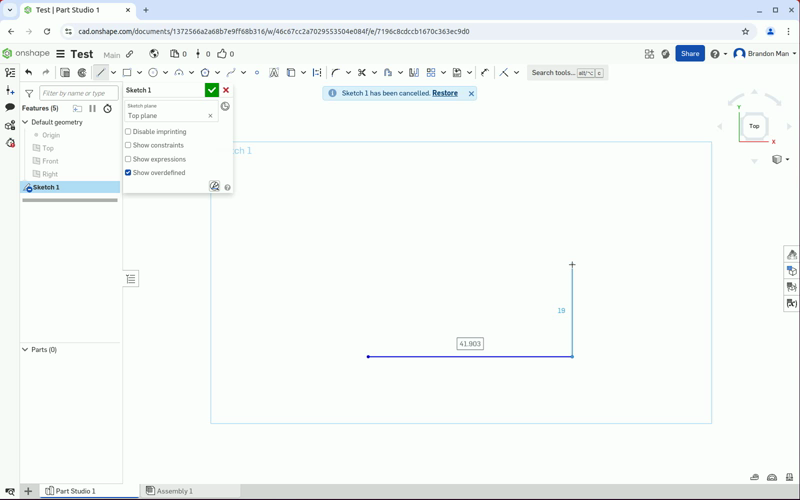
key_down(shift)
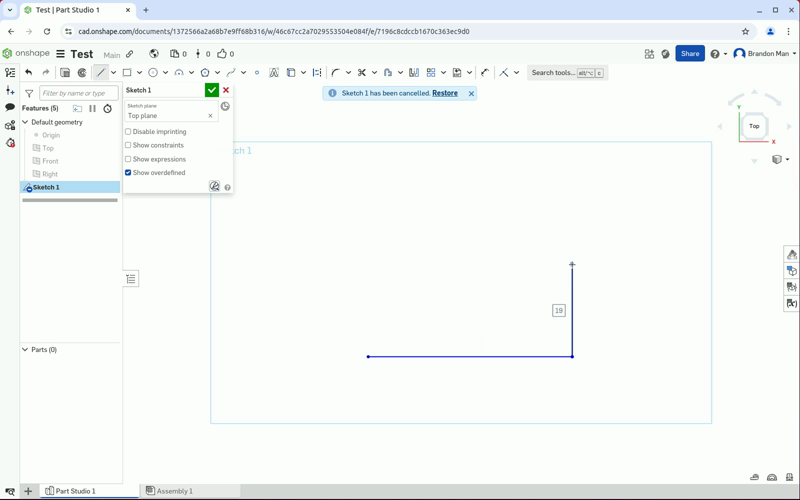
mouse_move(368, 264)
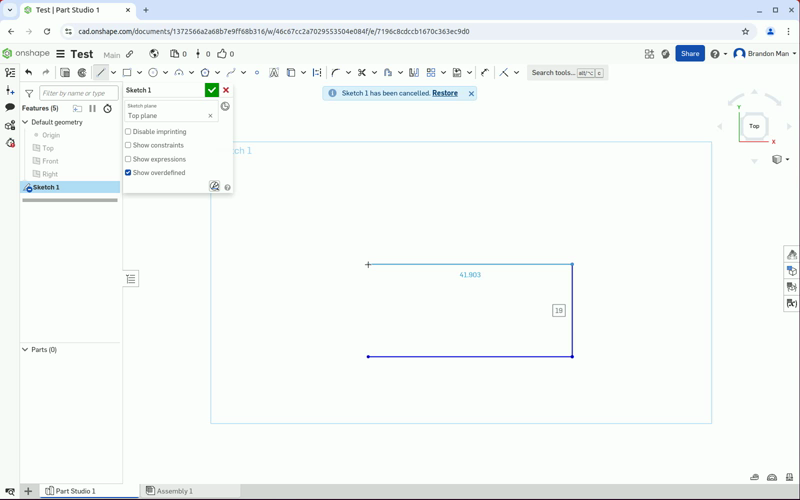
click(368, 264)
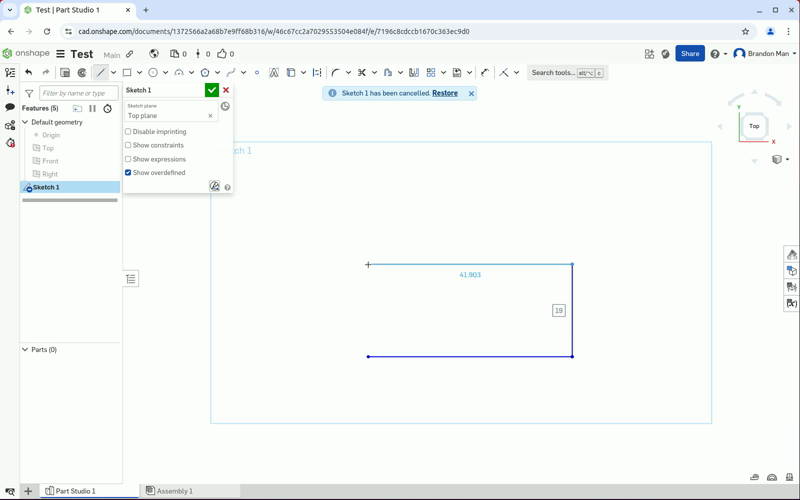
key_up(shift)
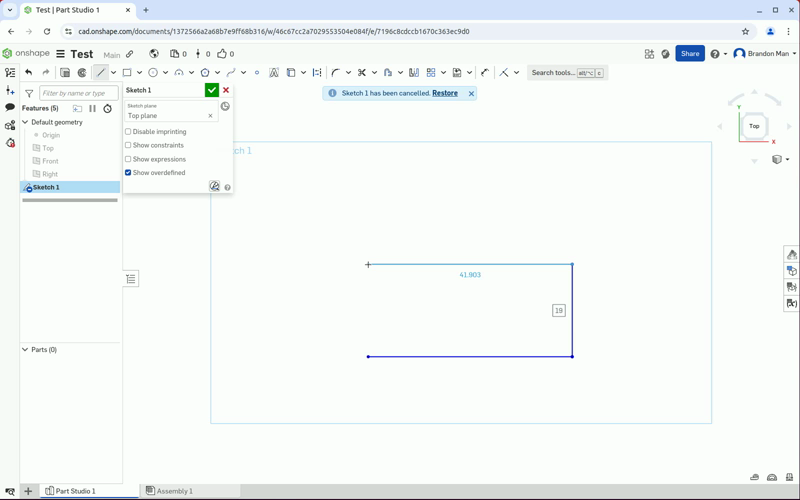
key_down(shift)
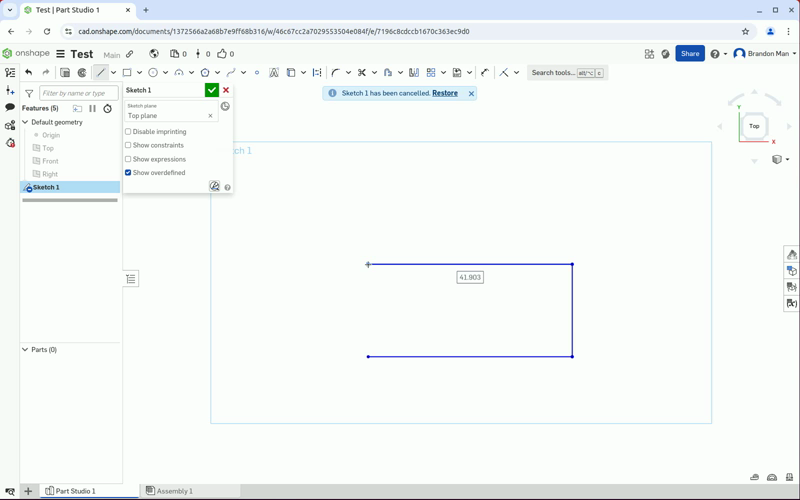
mouse_move(368, 356)
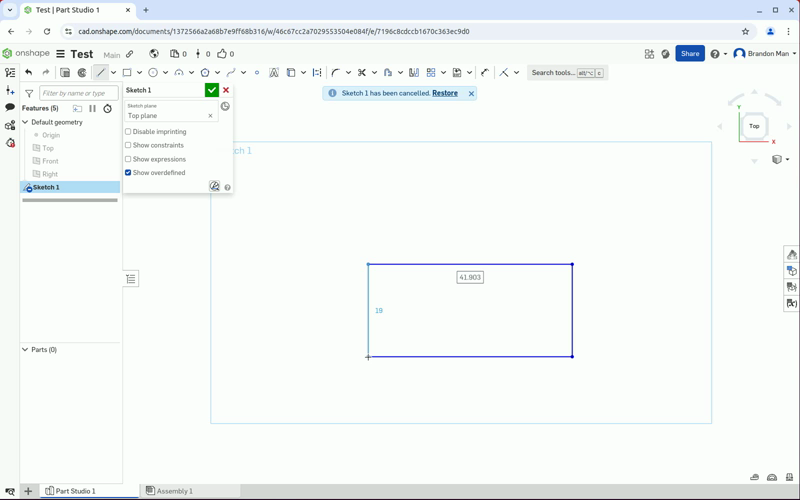
key_up(shift)
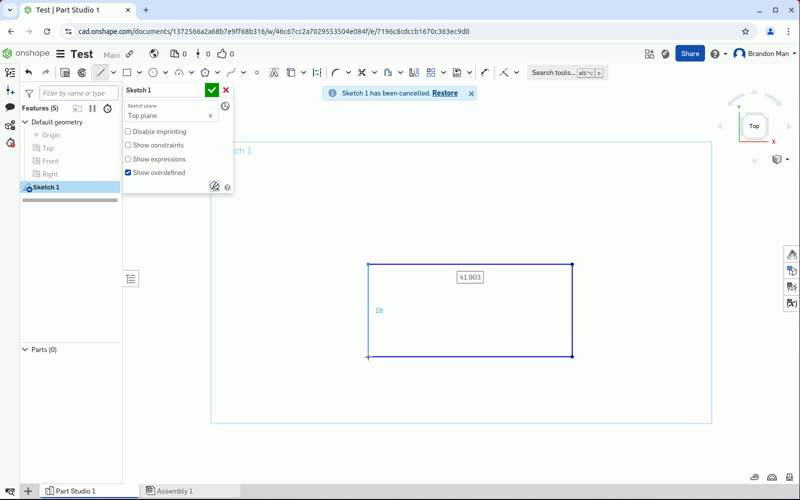
click(368, 356)
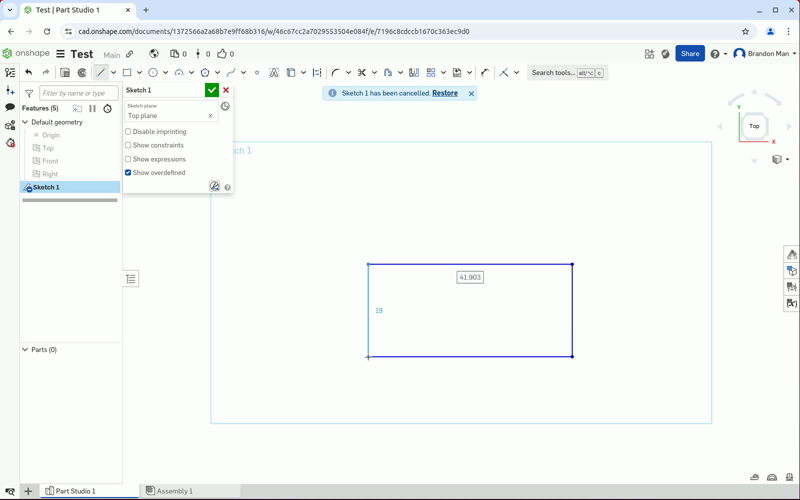
key(esc)
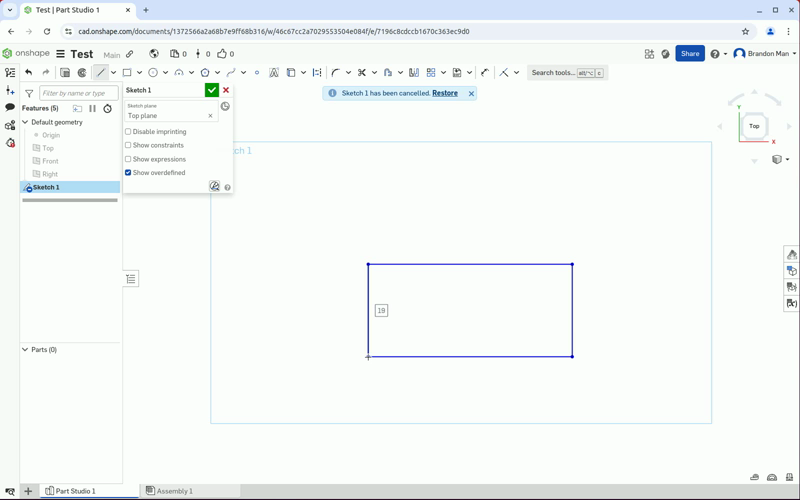
mouse_move(481, 319)
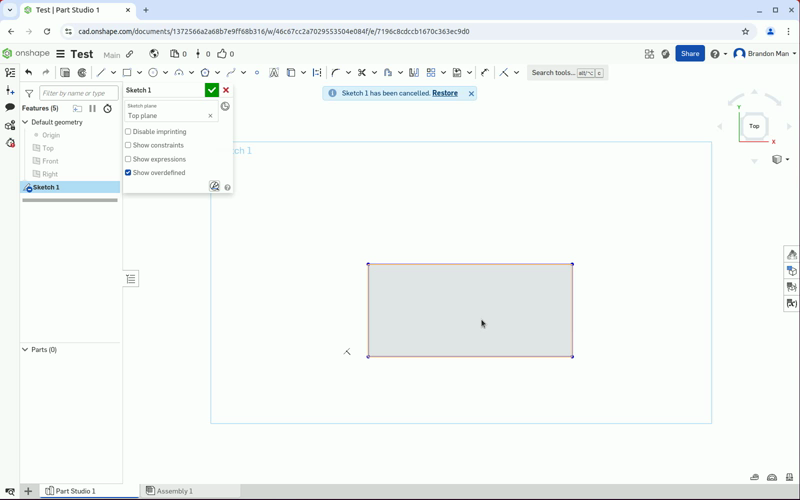
click(481, 319)
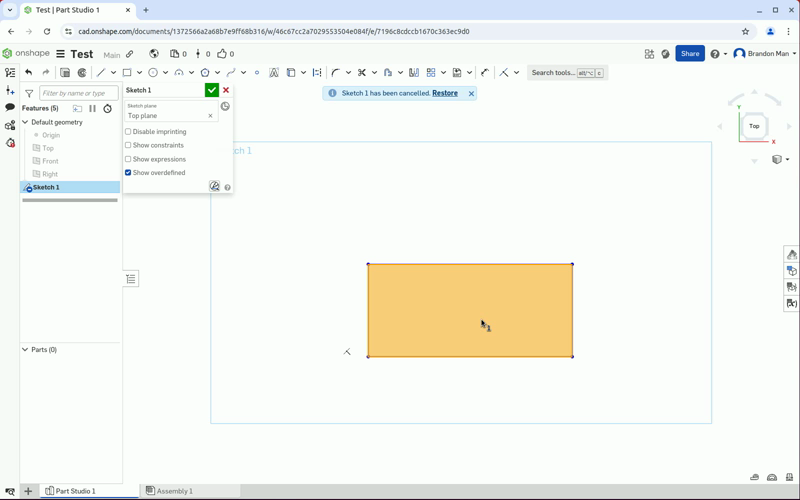
mouse_move(73, 352)
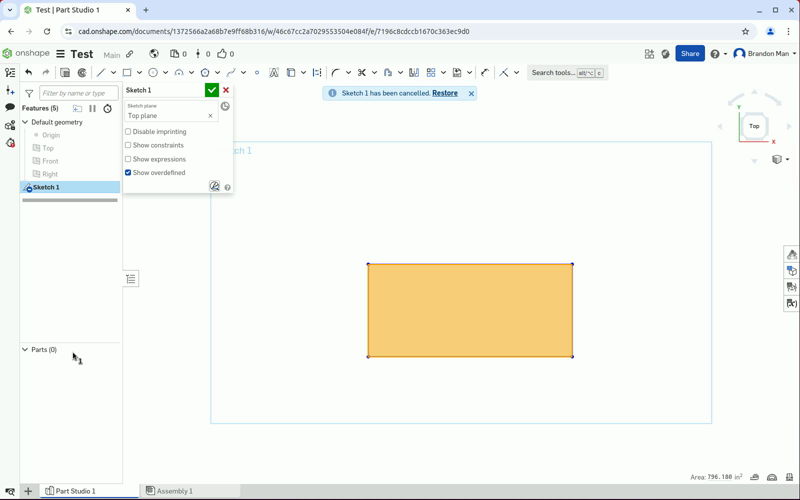
key(shift+y)
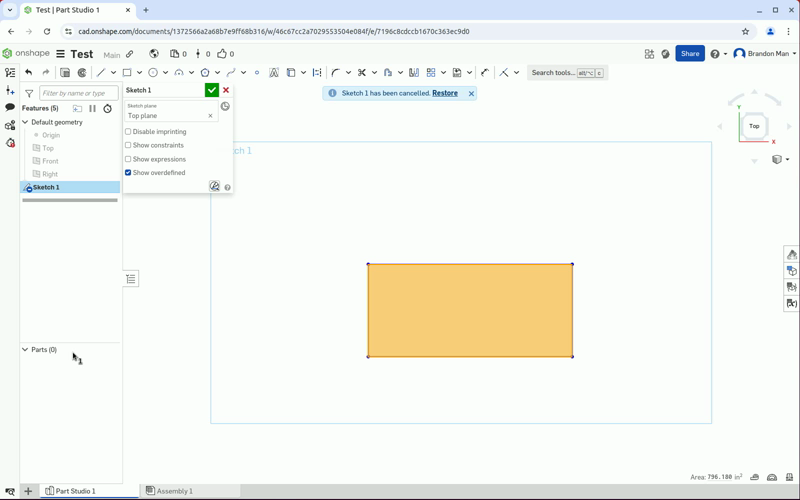
key(shift+e)
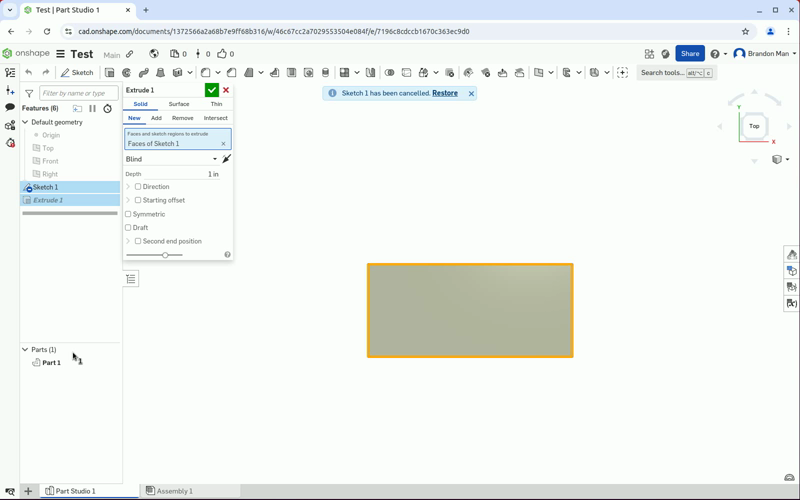
mouse_move(143, 106)
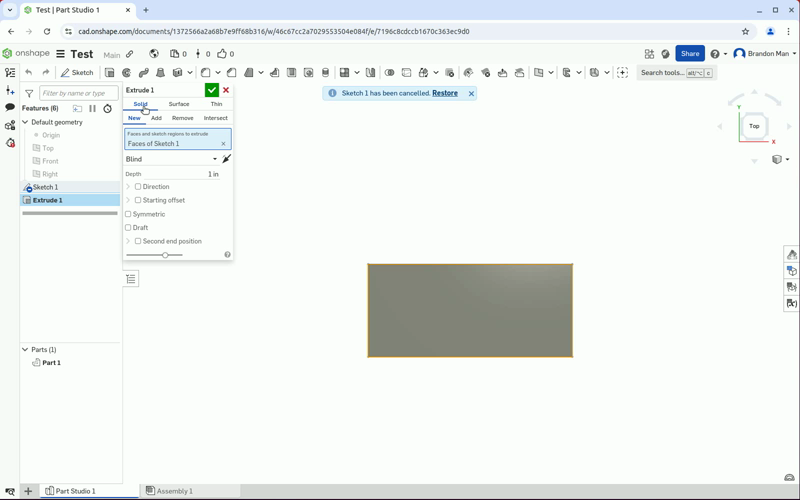
click(143, 106)
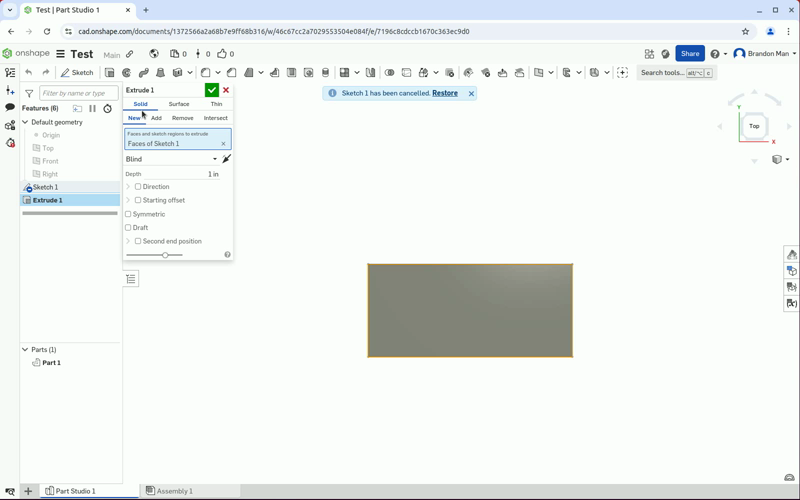
mouse_move(137, 120)
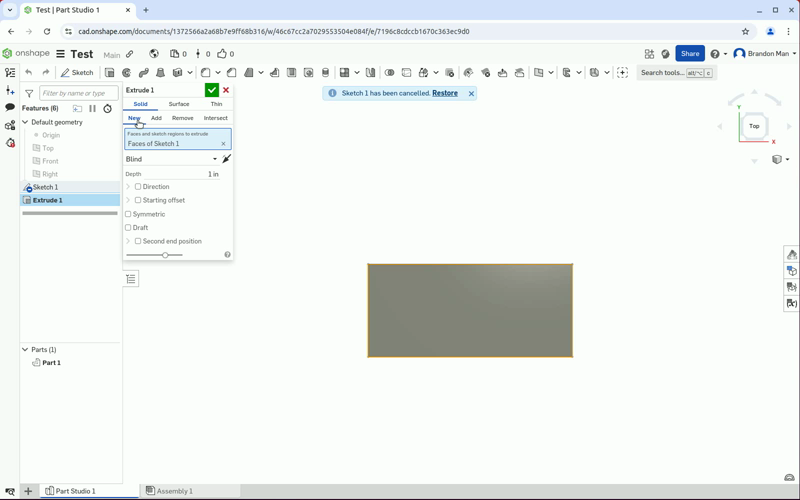
click(137, 120)
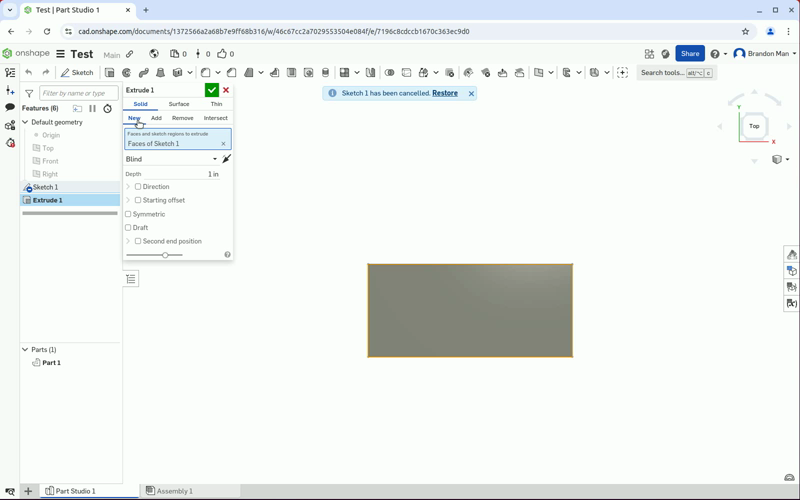
key(tab, 4)
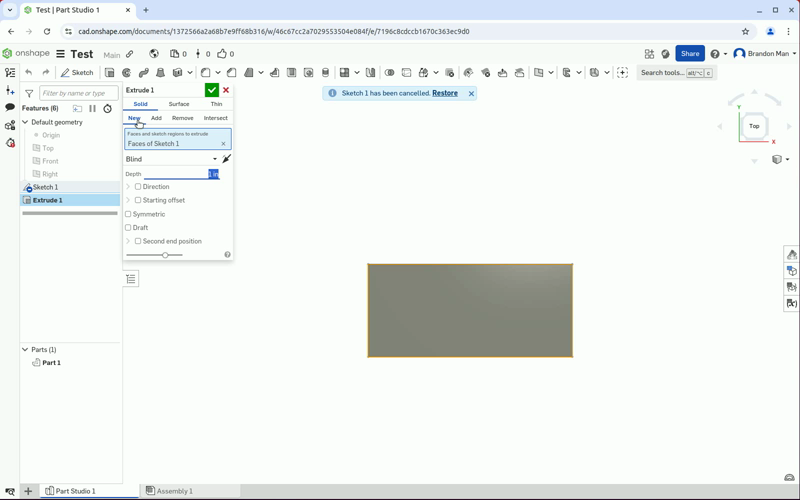
text(18.535)
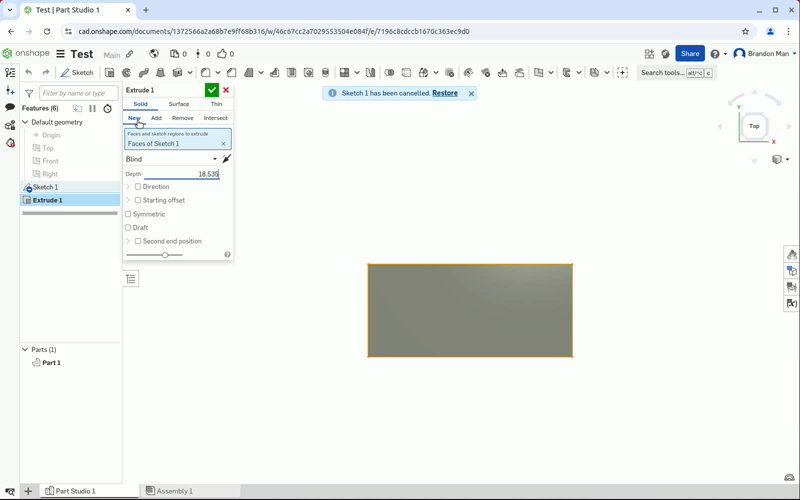
key(enter)
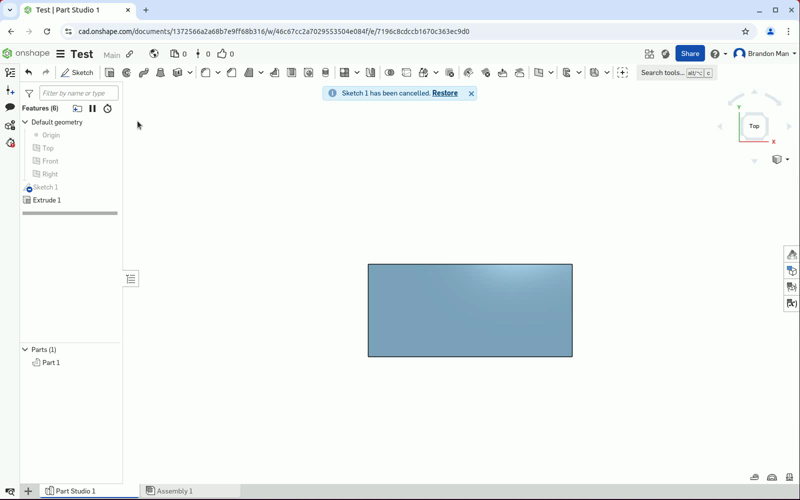
key(shift+h)
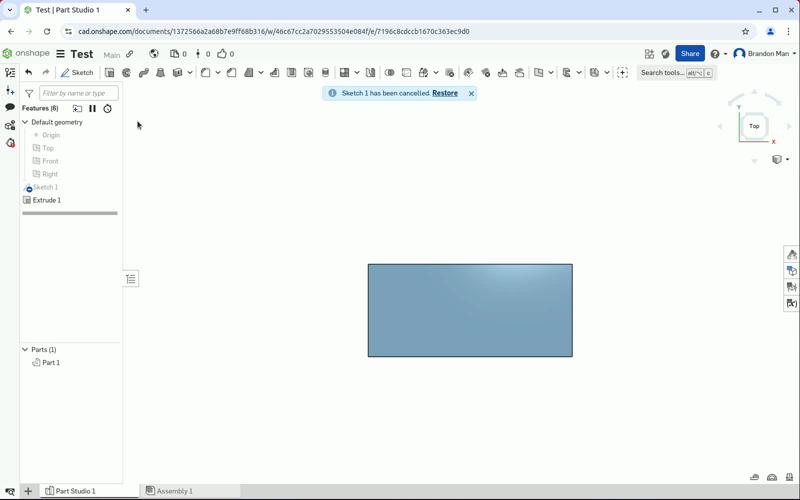
key(shift+h)
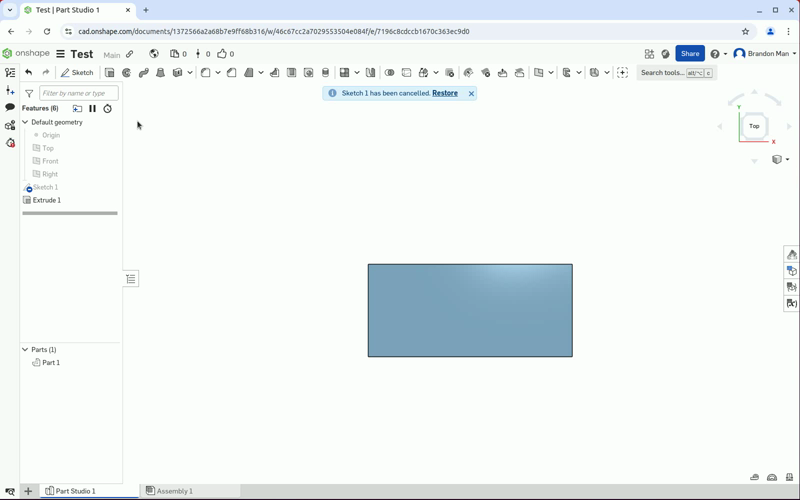
mouse_move(73, 189)
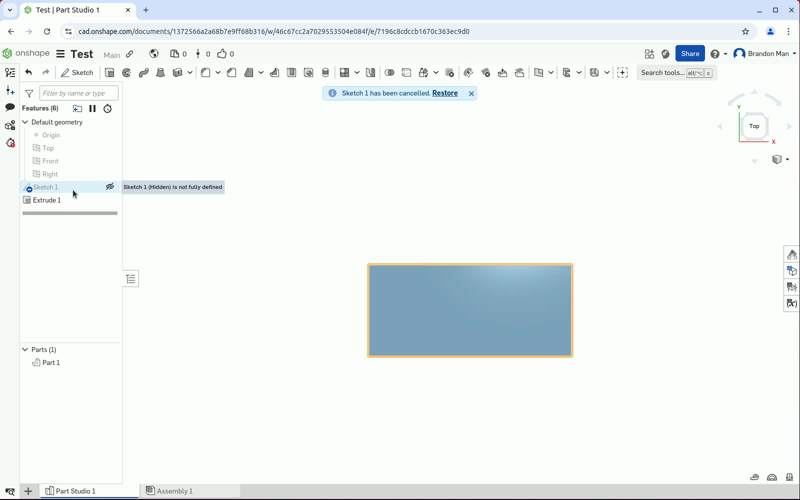
click(73, 189)
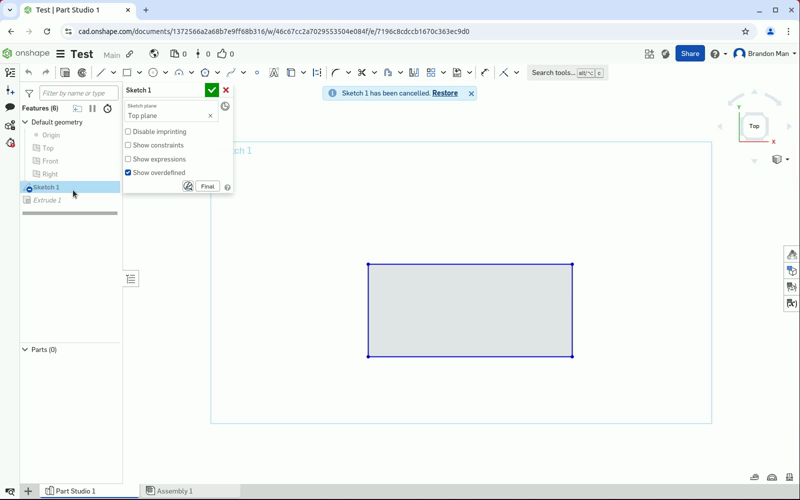
mouse_move(229, 92)
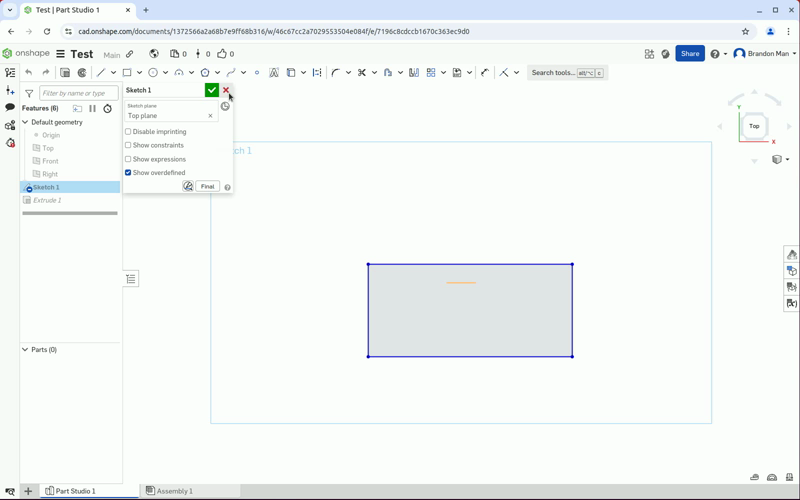
click(229, 92)
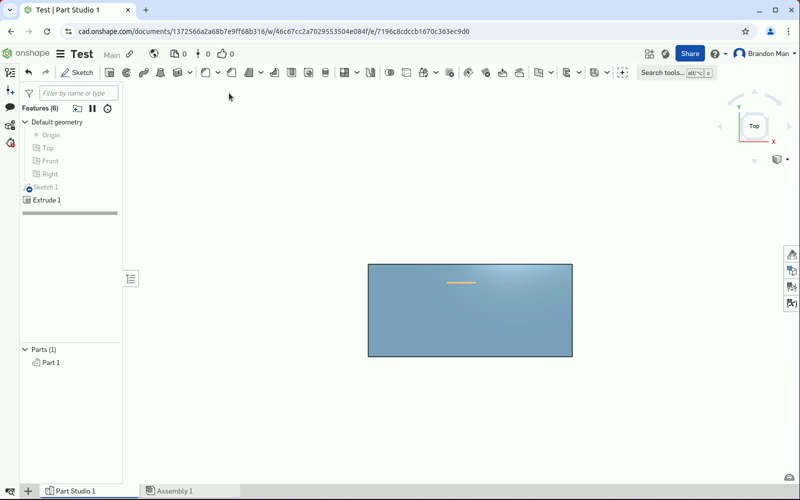
mouse_move(541, 75)
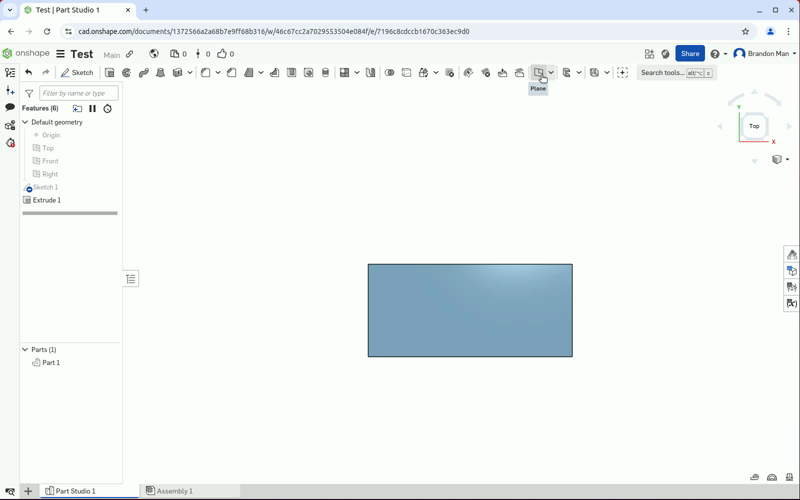
click(541, 75)
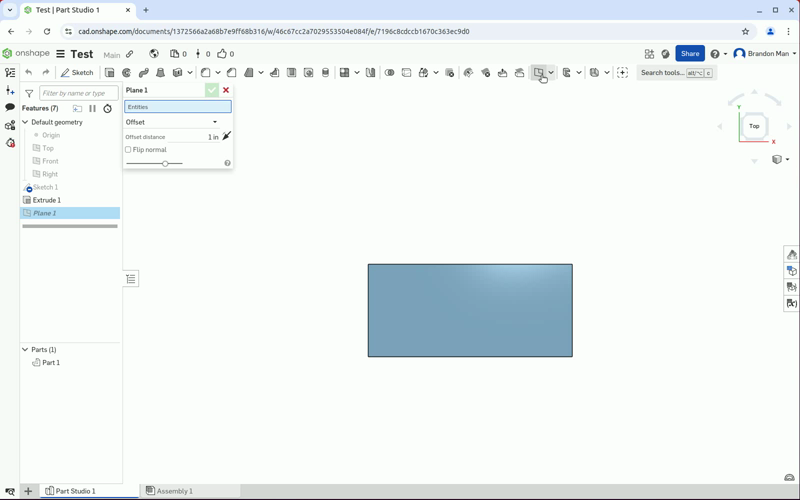
mouse_move(73, 150)
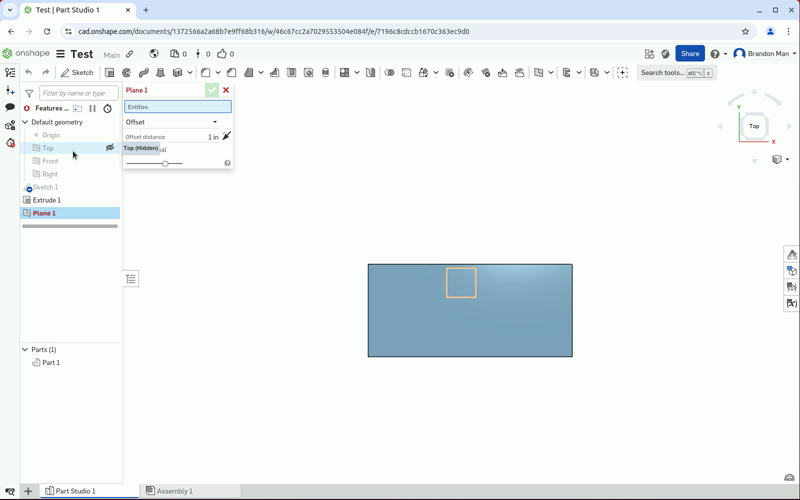
click(73, 150)
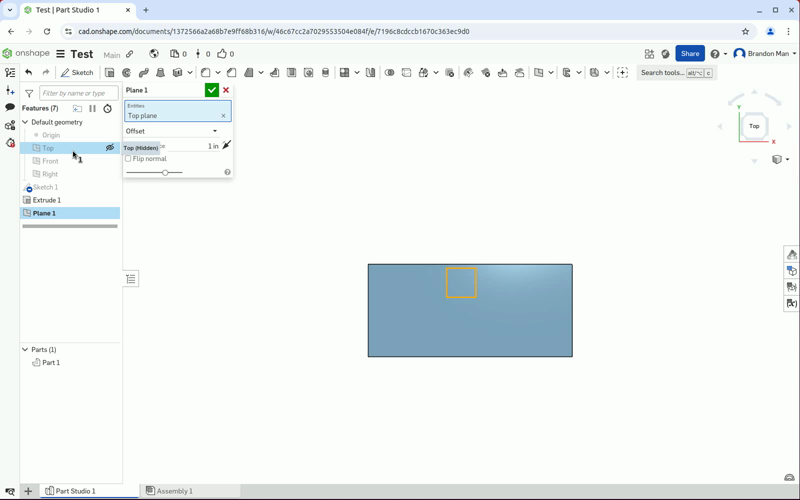
key(tab, 2)
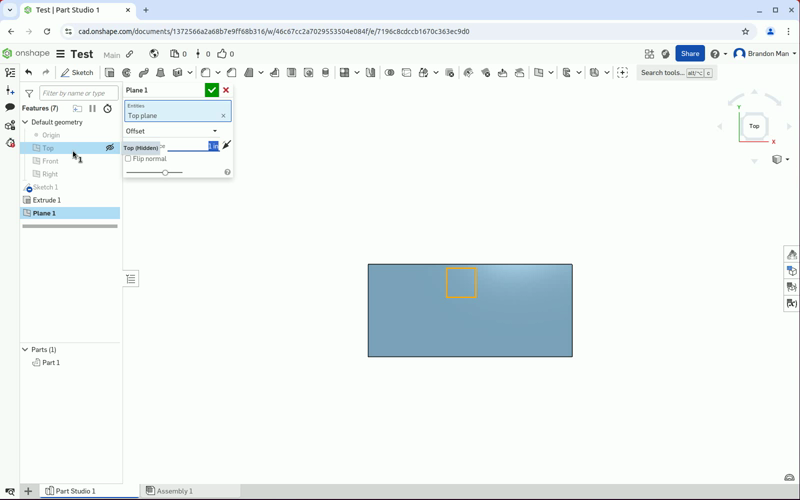
text(18.548)
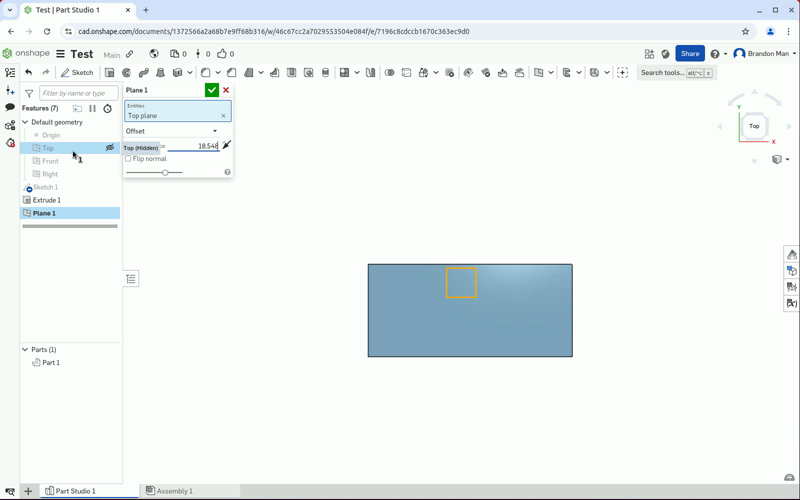
key(enter, 2)
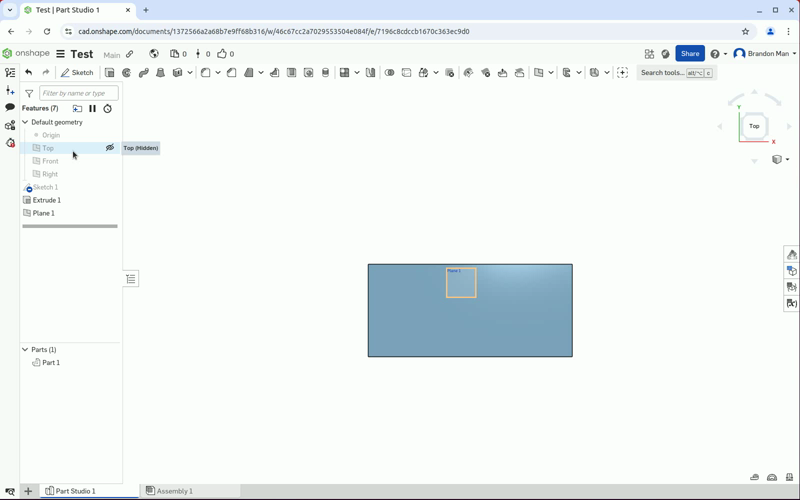
key(shift+s)
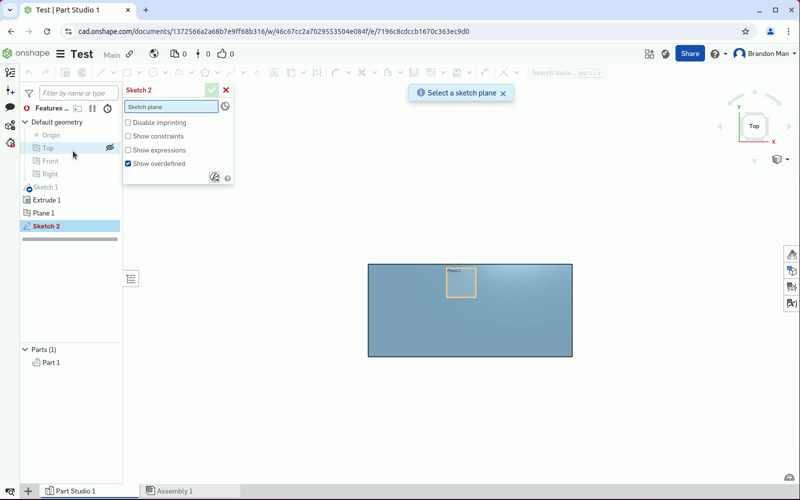
mouse_move(73, 215)
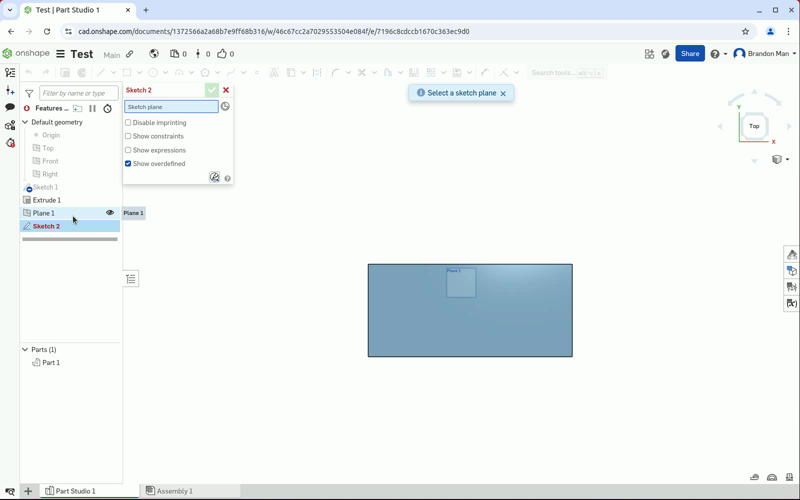
click(73, 215)
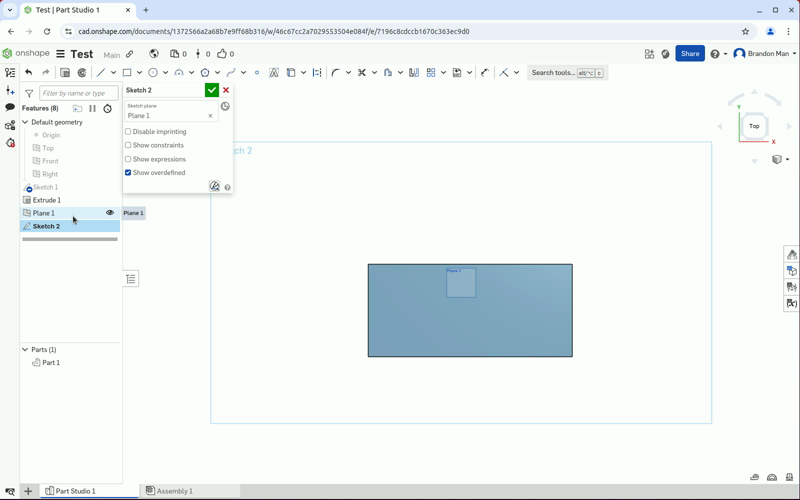
mouse_move(73, 352)
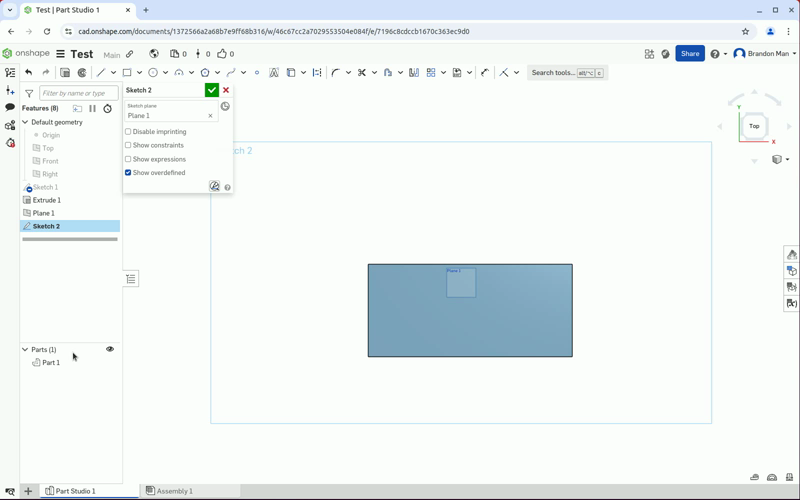
key(y)
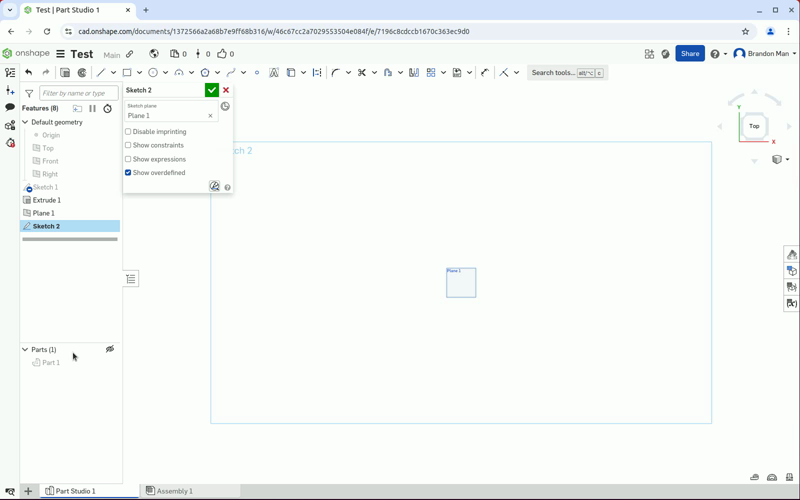
key(l)
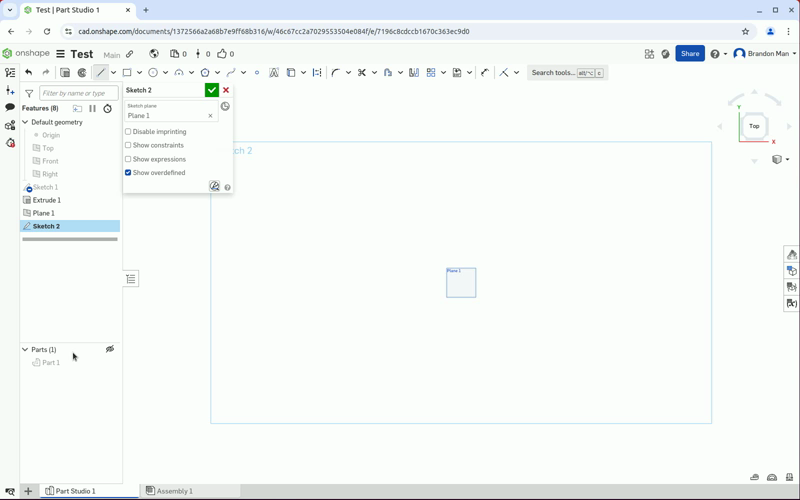
key_down(shift)
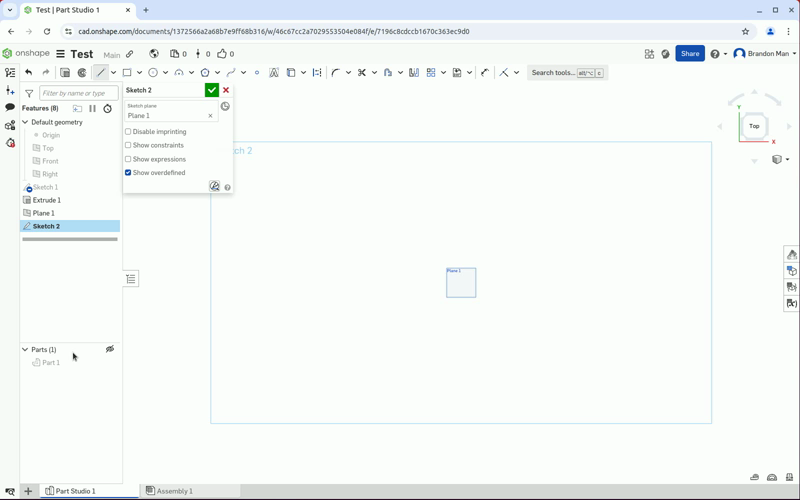
mouse_move(444, 333)
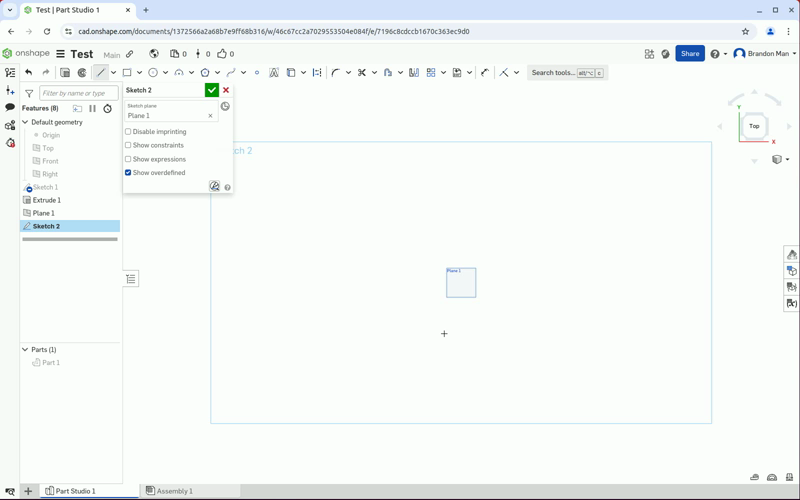
click(444, 333)
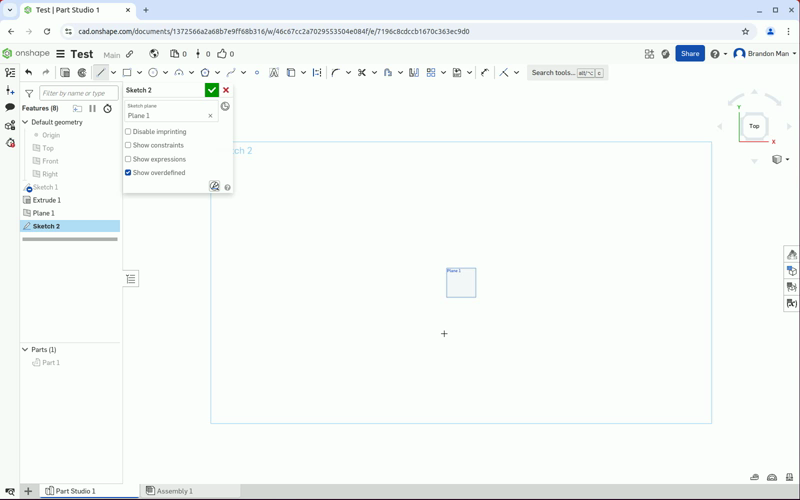
key_up(shift)
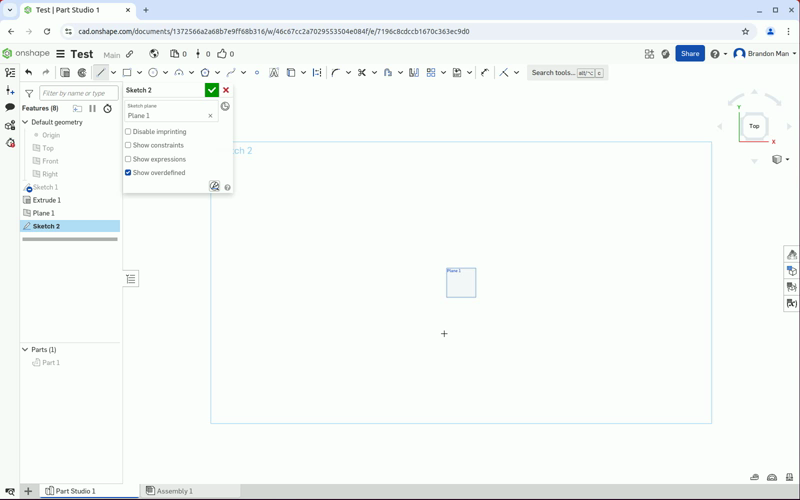
key_down(shift)
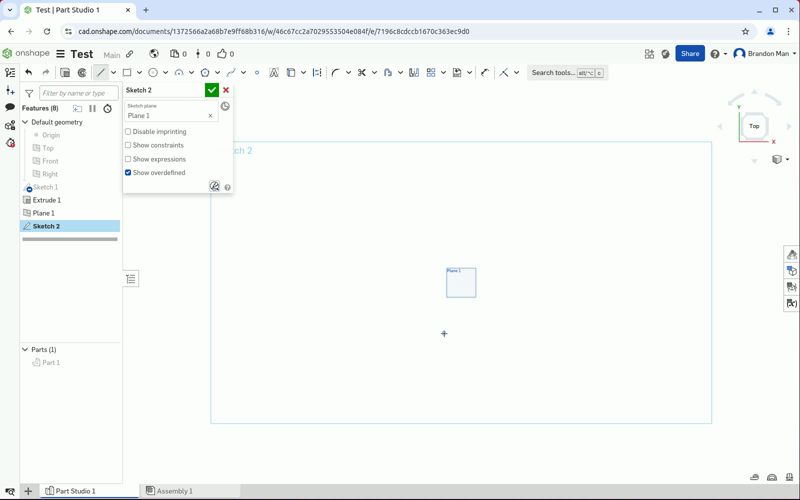
mouse_move(474, 333)
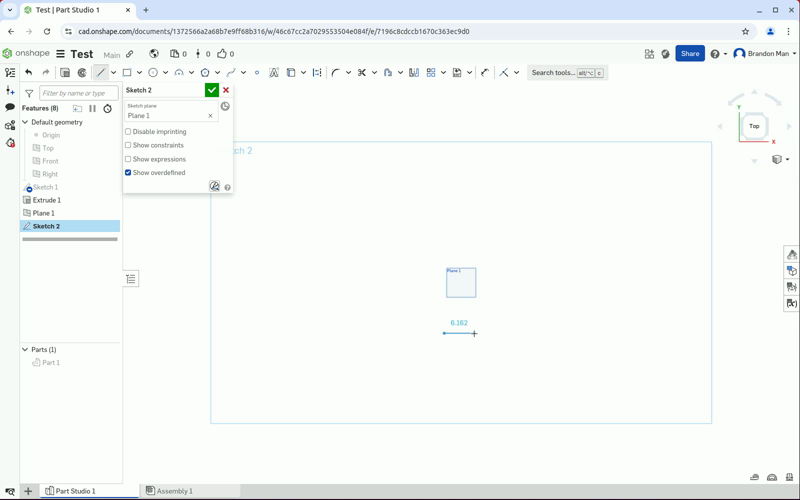
mouse_move(444, 300)
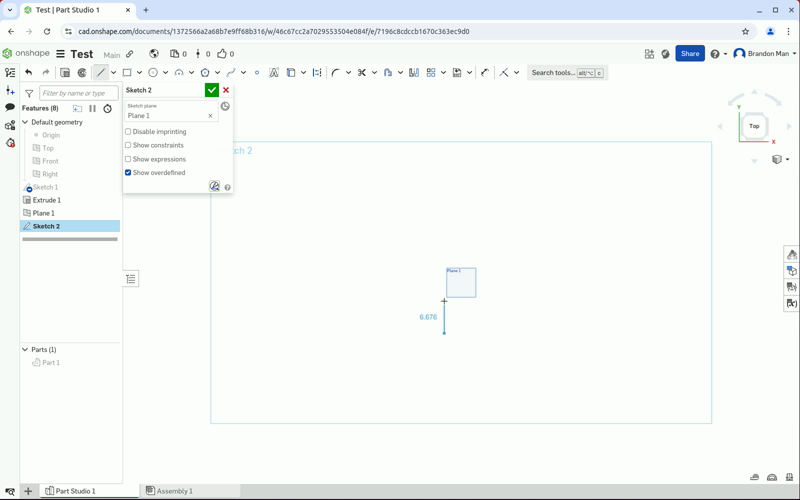
click(444, 300)
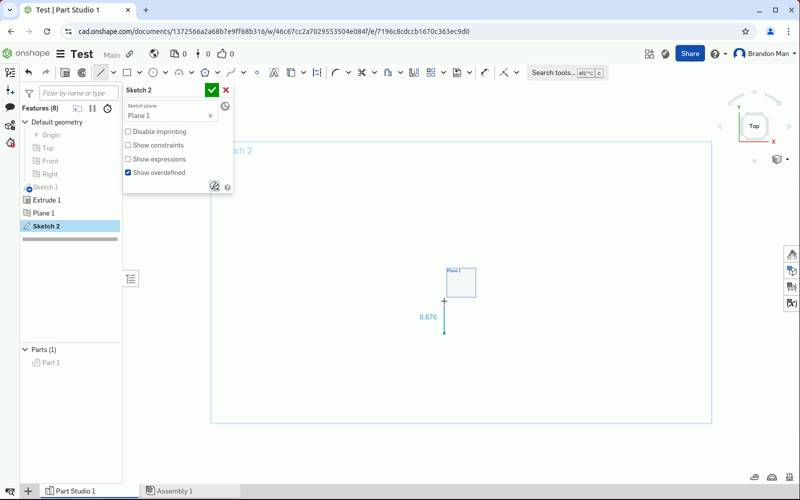
key_up(shift)
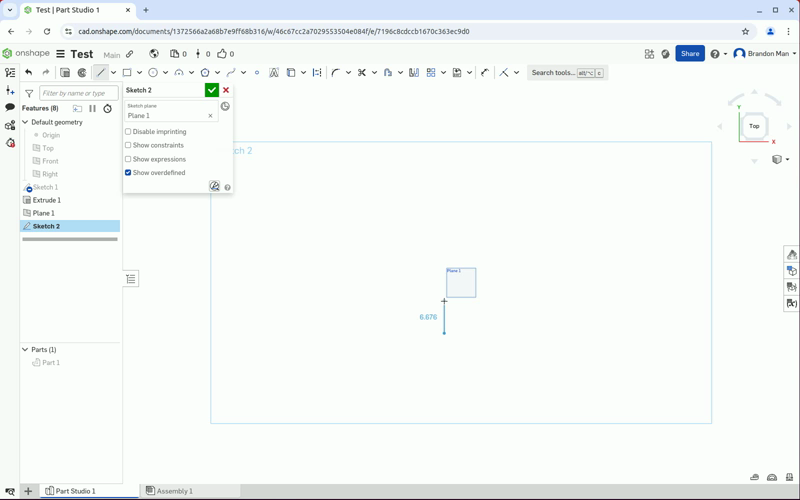
key(esc)
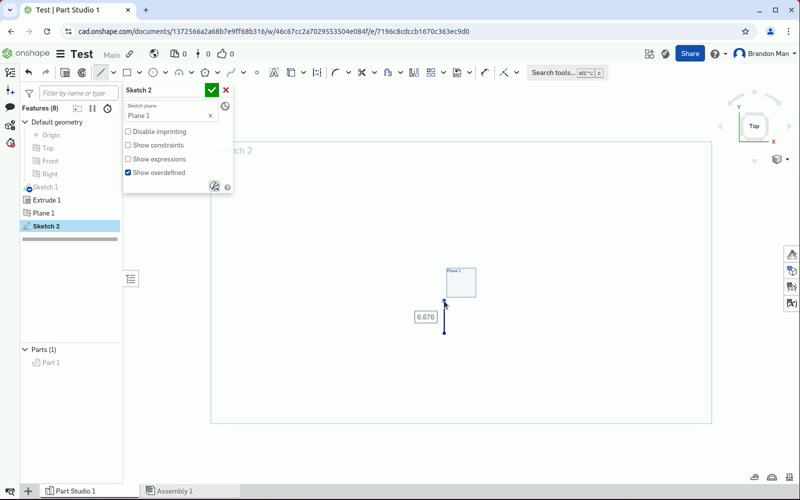
key(a)
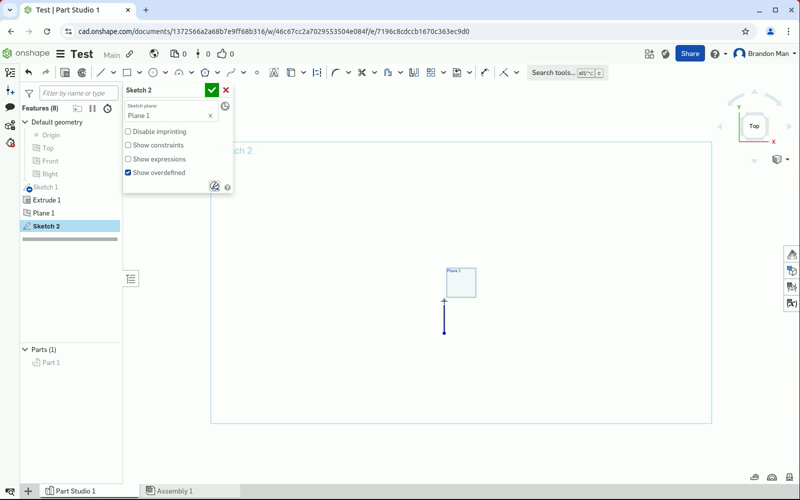
mouse_move(444, 300)
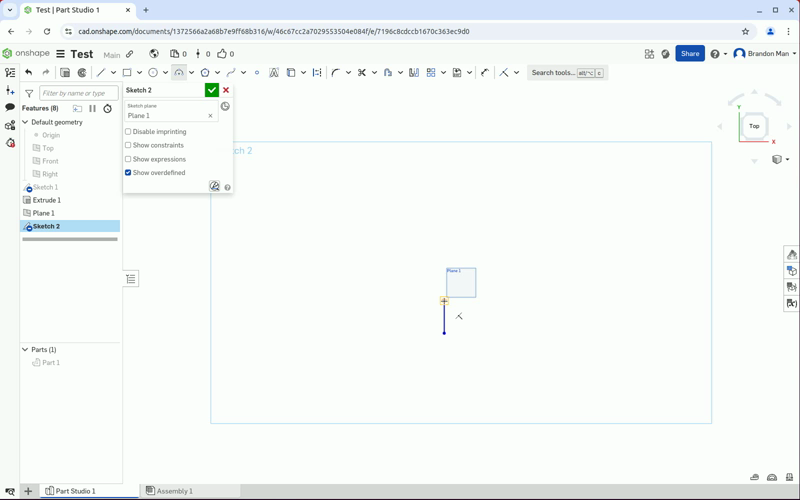
click(444, 300)
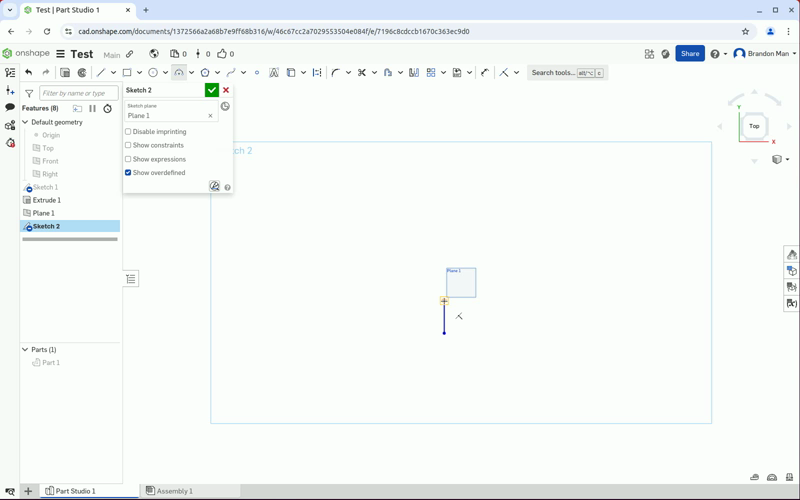
mouse_move(444, 333)
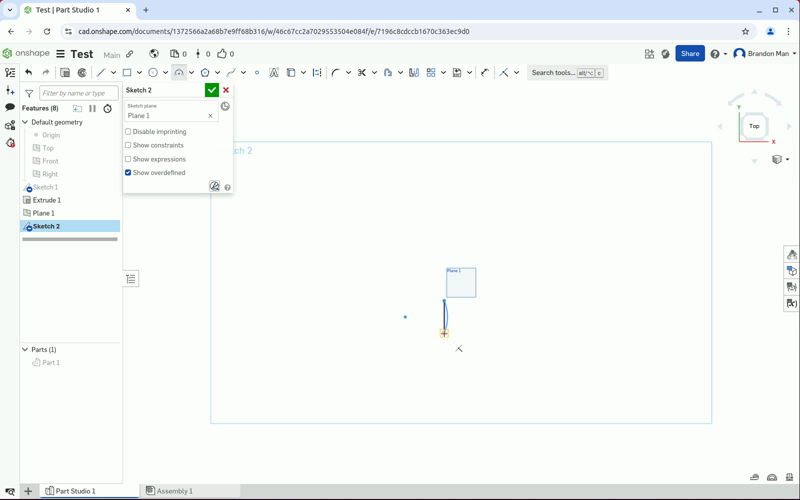
click(444, 333)
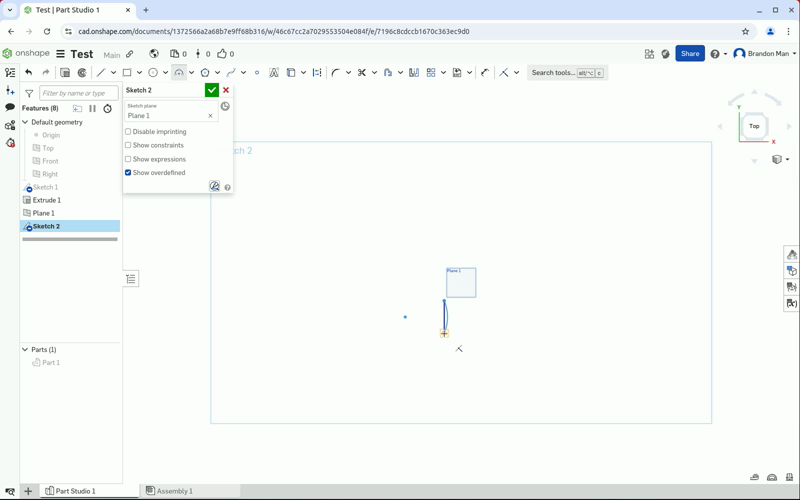
key_down(shift)
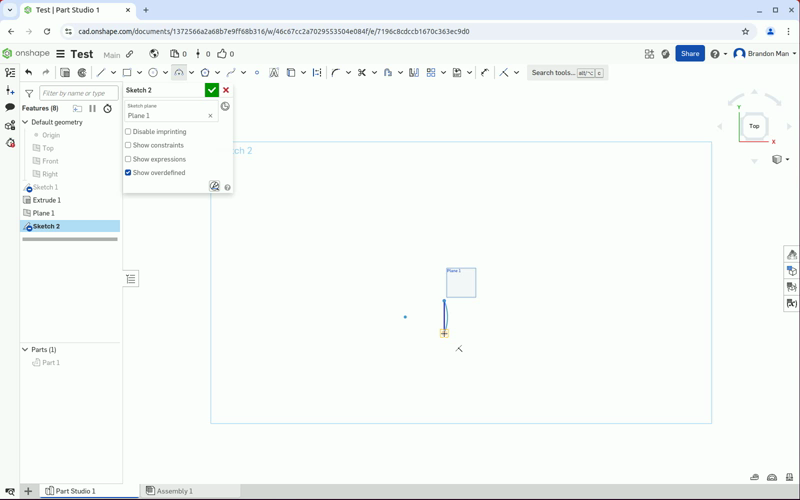
mouse_move(435, 317)
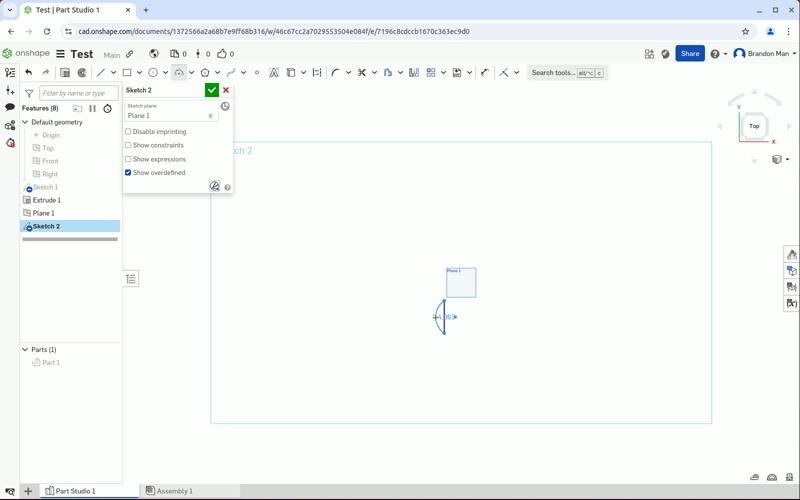
click(435, 317)
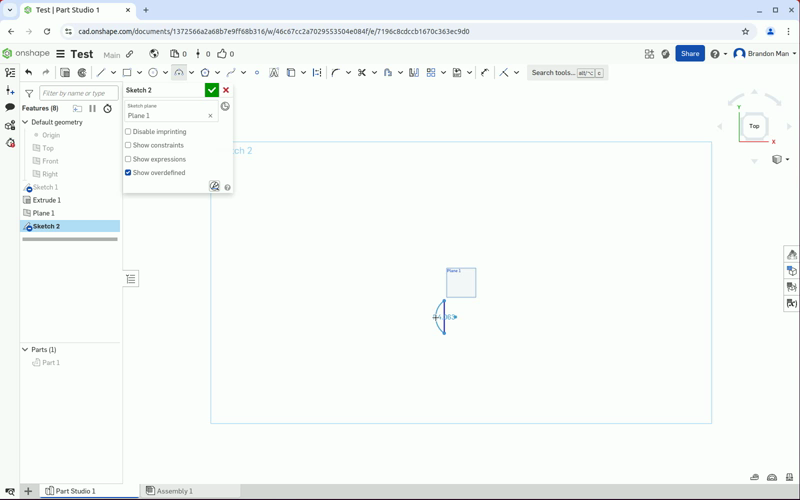
key_up(shift)
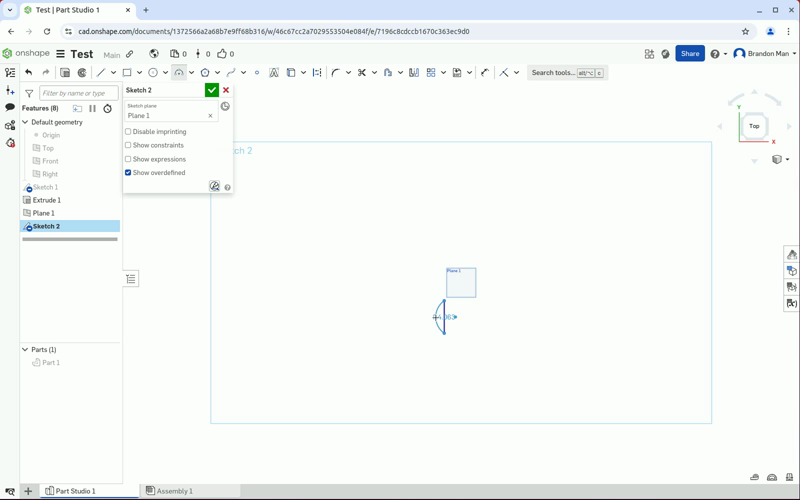
key(esc)
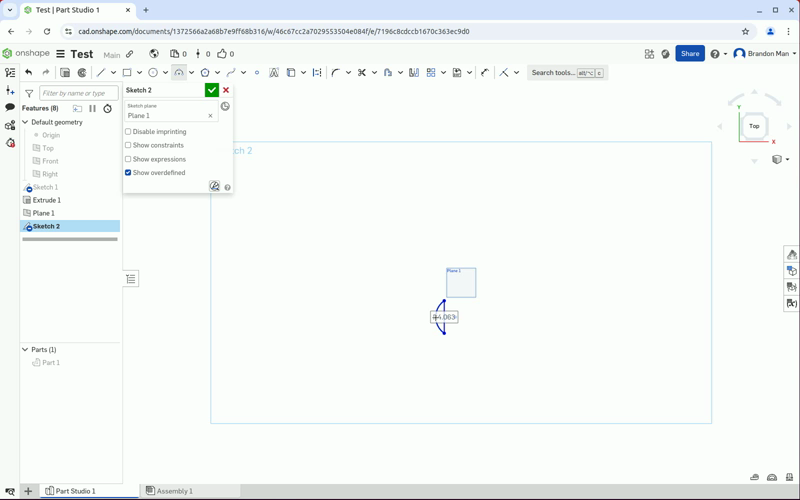
mouse_move(444, 314)
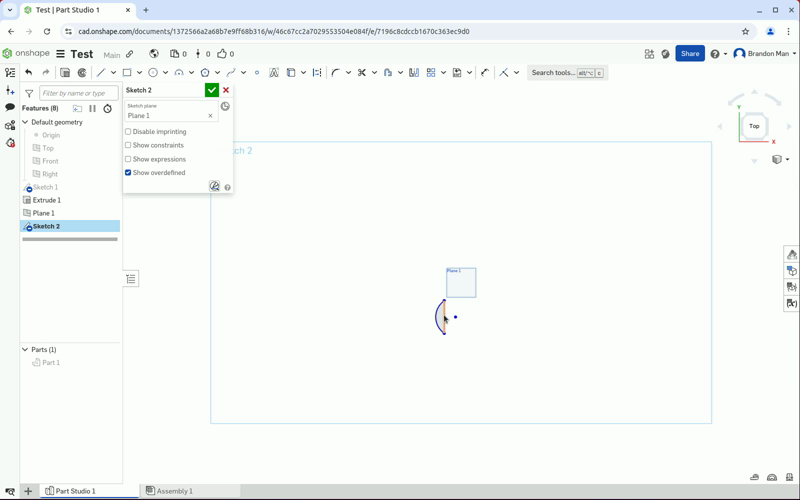
scroll(6)
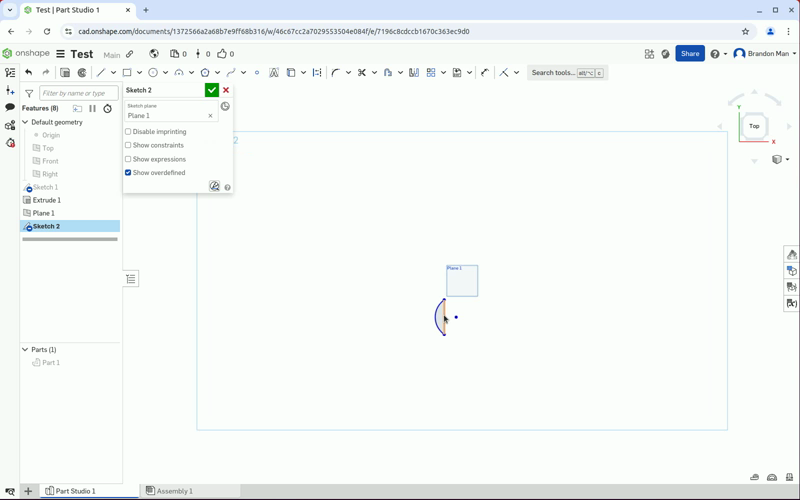
scroll(6)
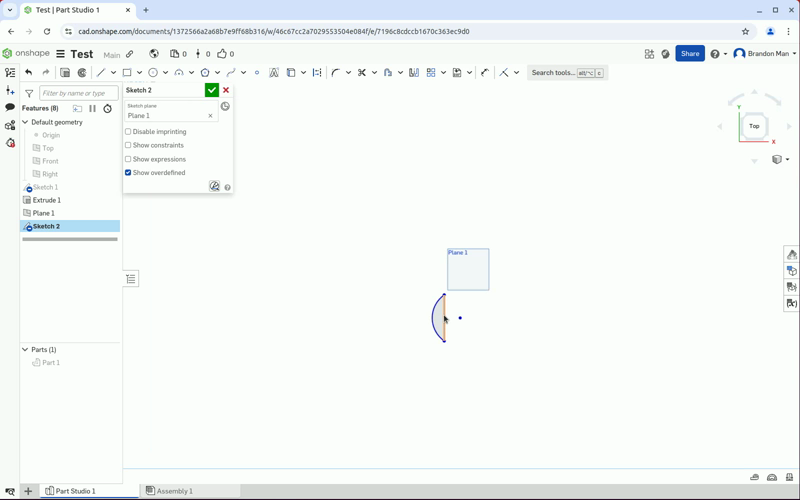
scroll(6)
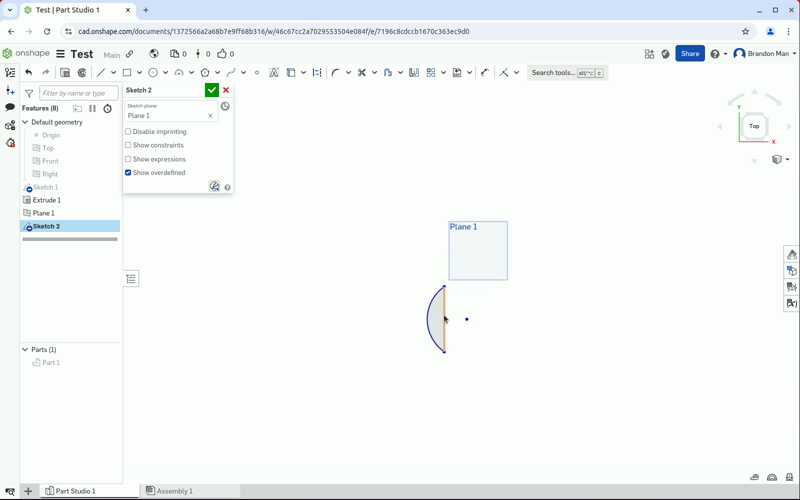
scroll(6)
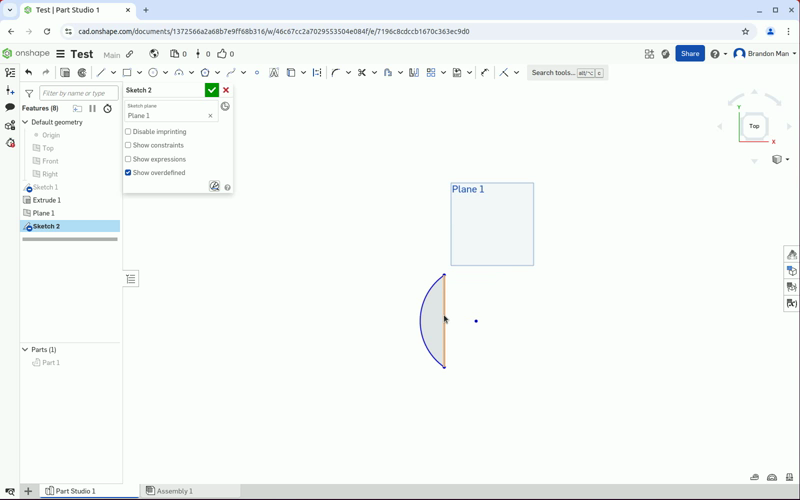
scroll(6)
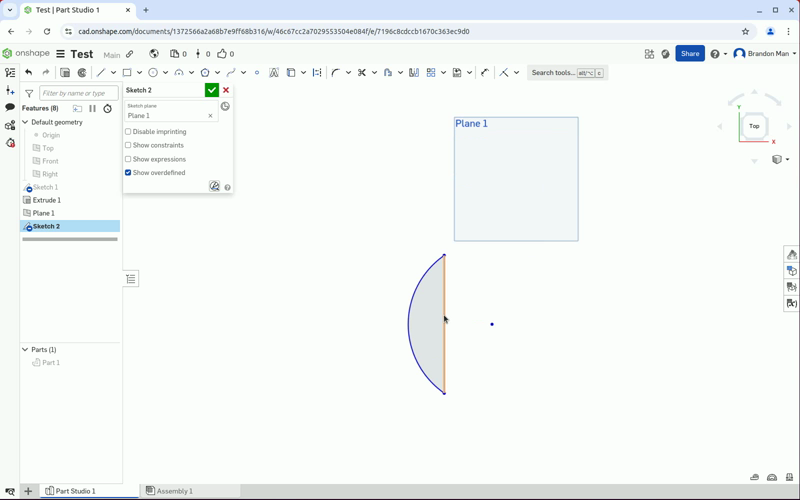
scroll(6)
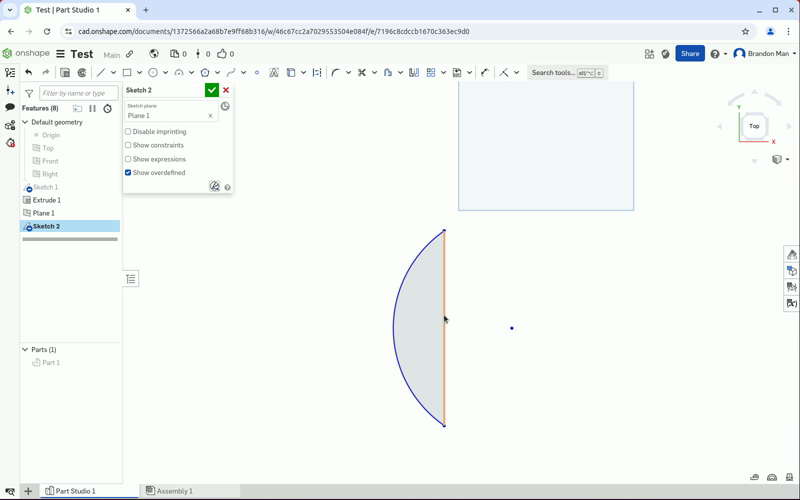
scroll(6)
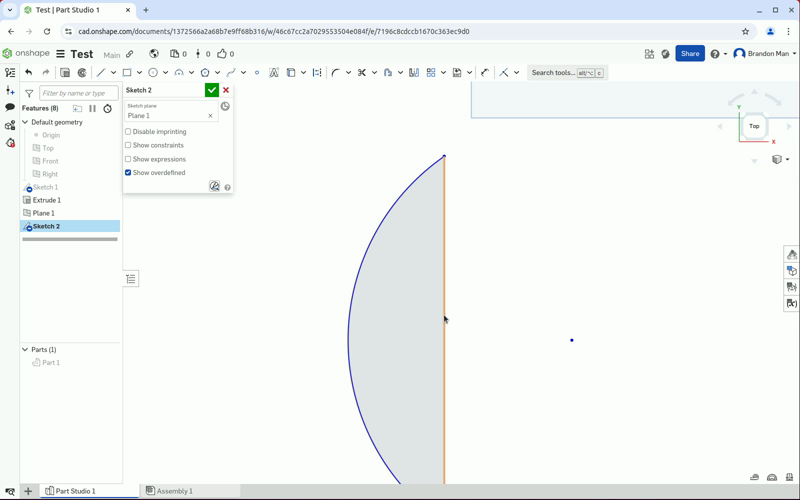
click(444, 314)
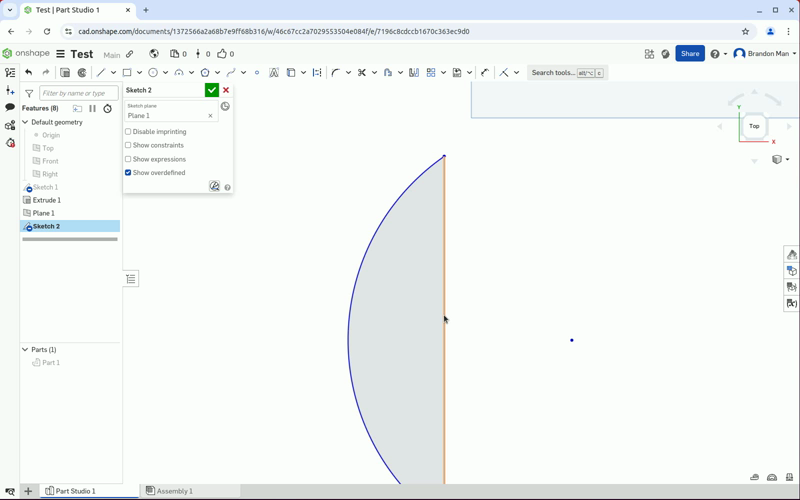
scroll(-6)
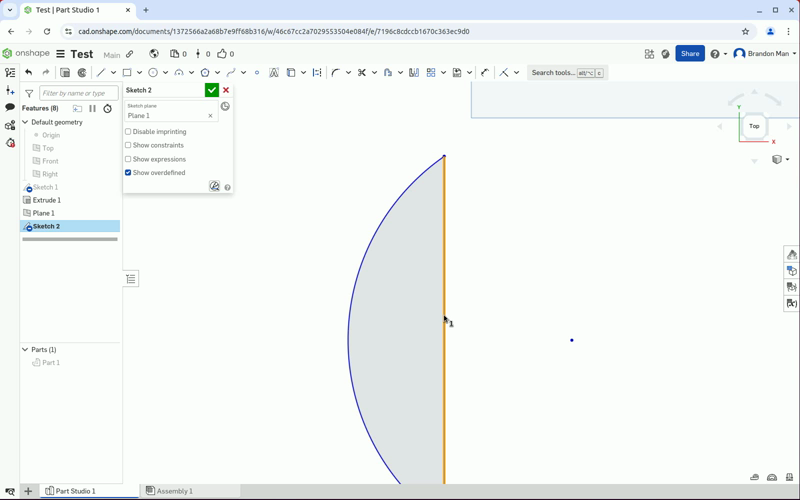
scroll(-6)
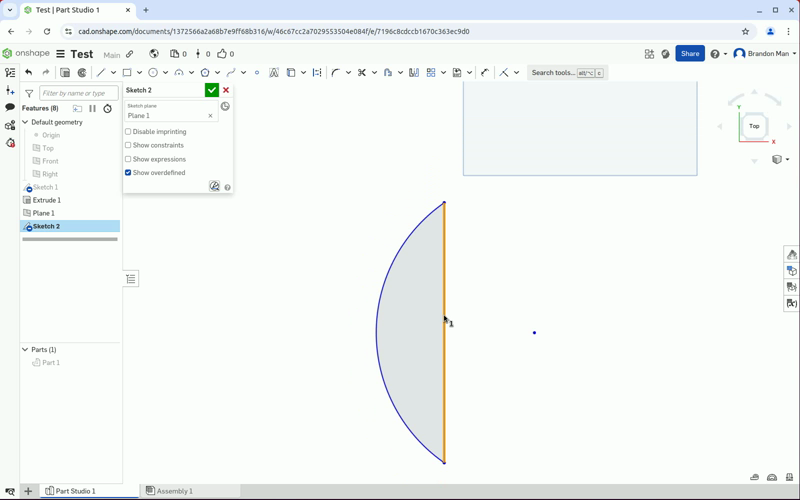
scroll(-6)
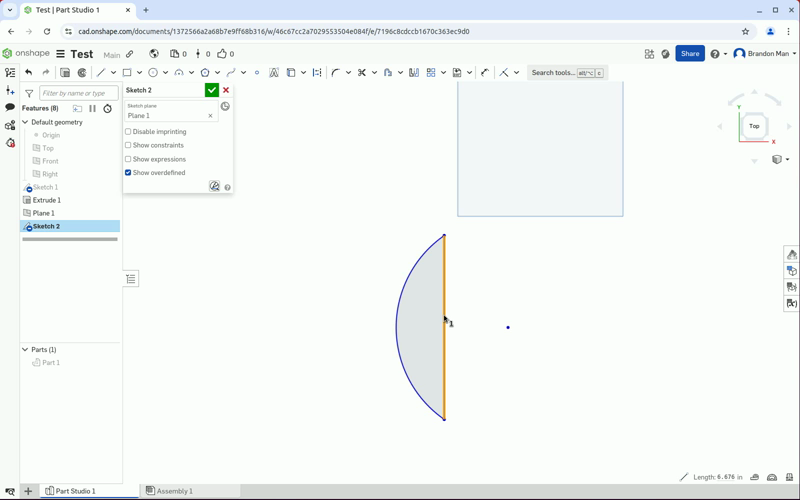
scroll(-6)
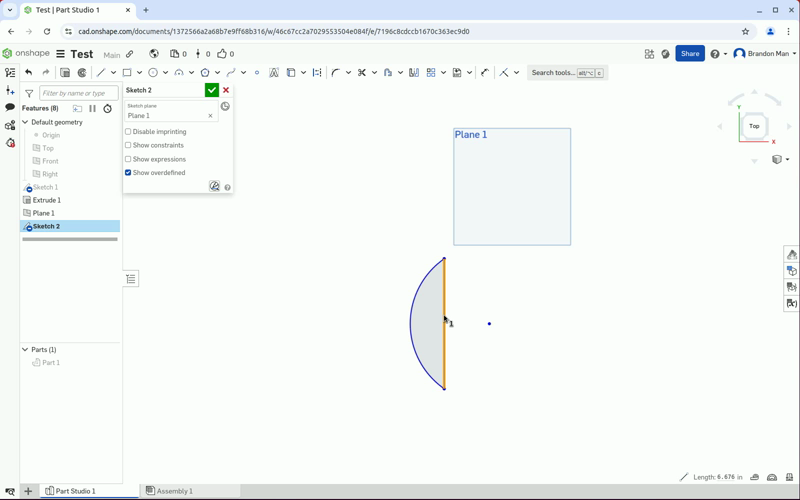
scroll(-6)
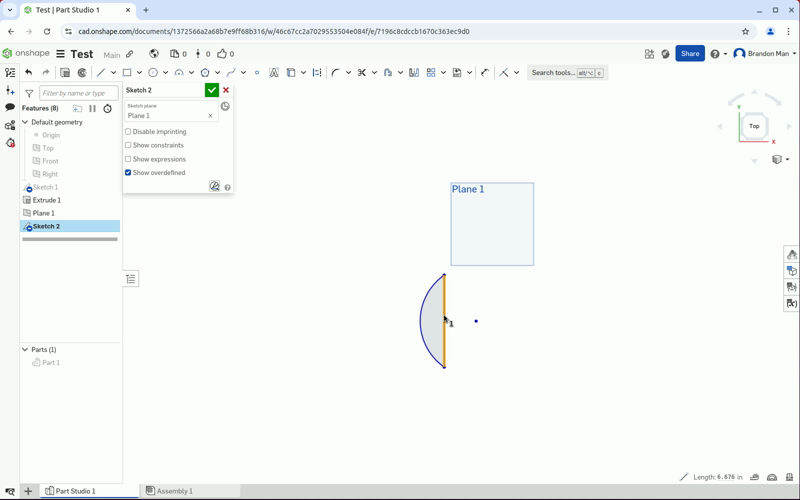
scroll(-6)
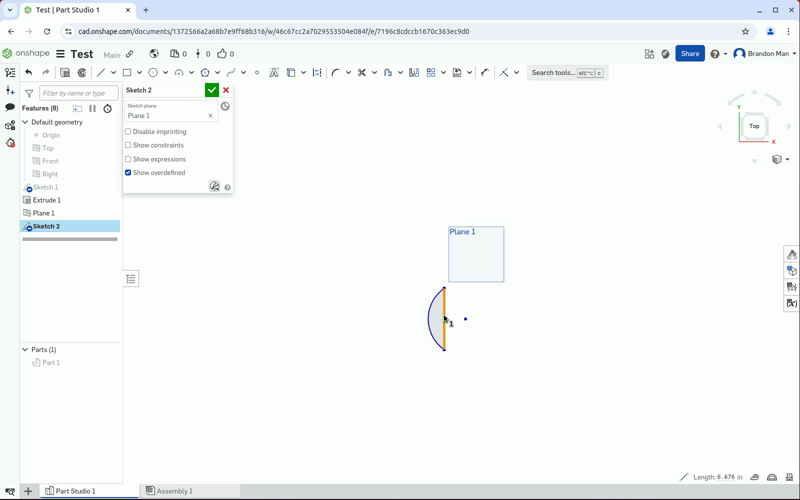
scroll(-6)
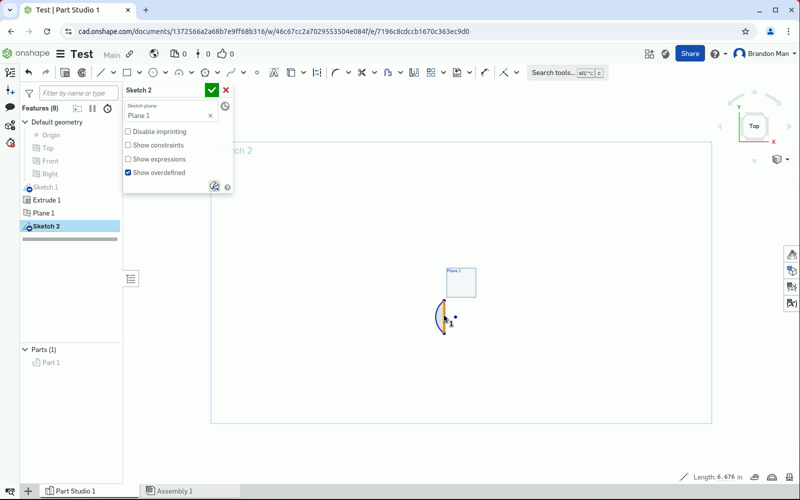
mouse_move(73, 352)
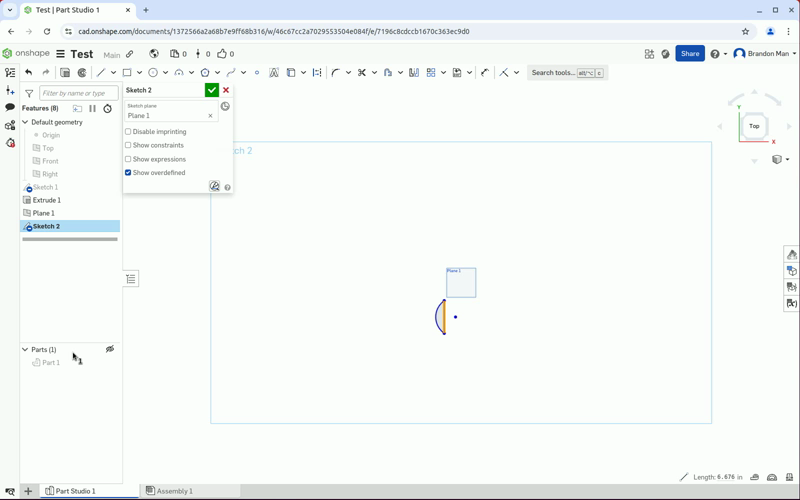
key(shift+y)
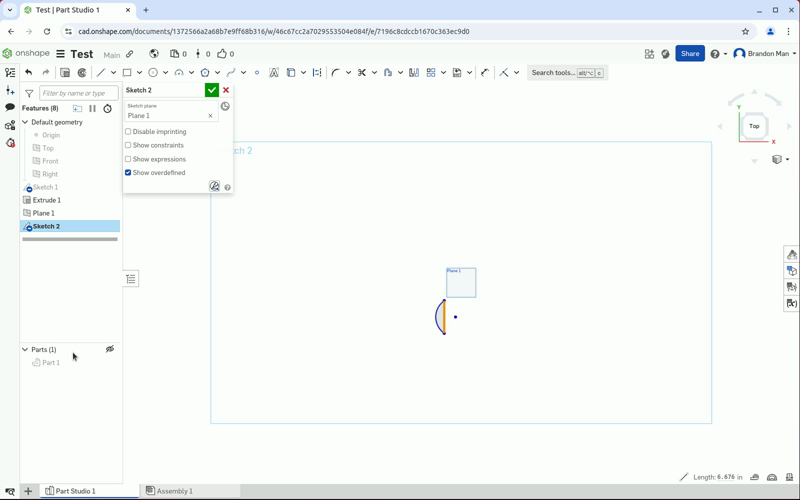
key(shift+e)
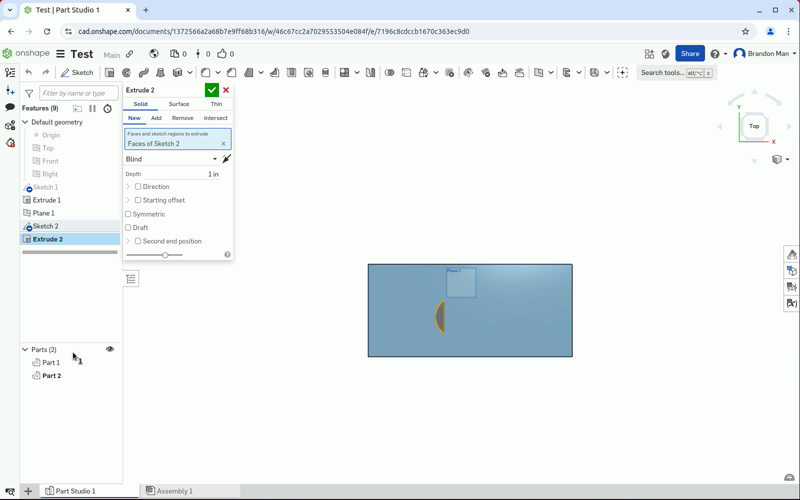
mouse_move(143, 106)
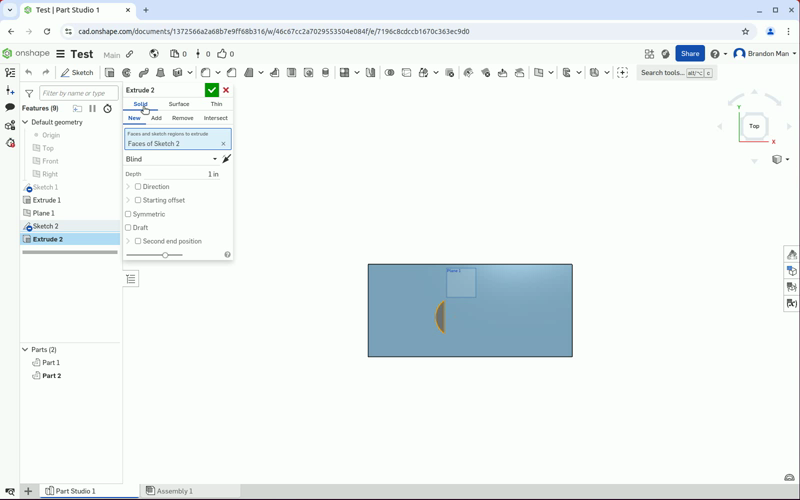
click(143, 106)
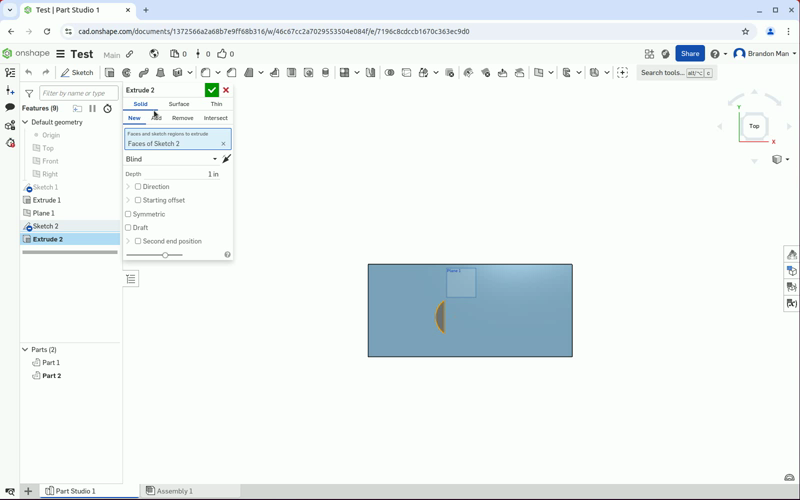
mouse_move(186, 120)
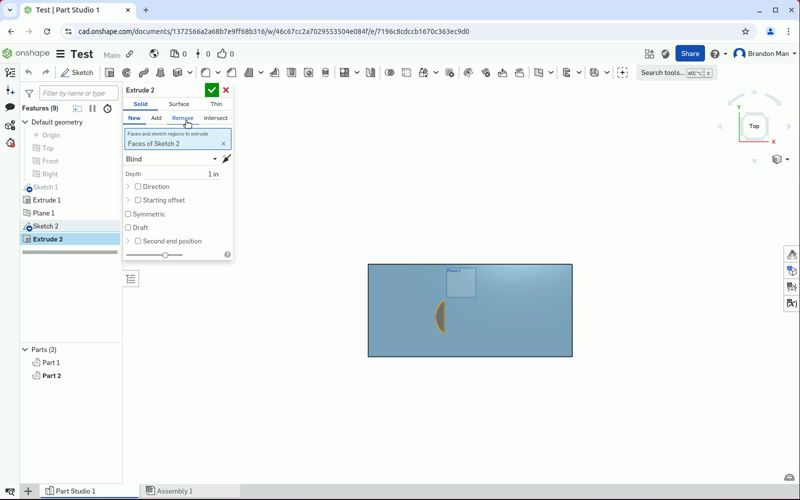
click(186, 120)
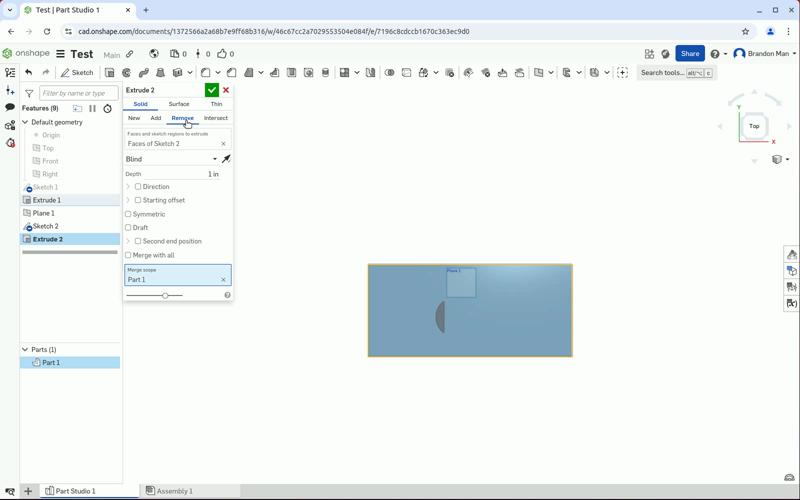
key(tab, 4)
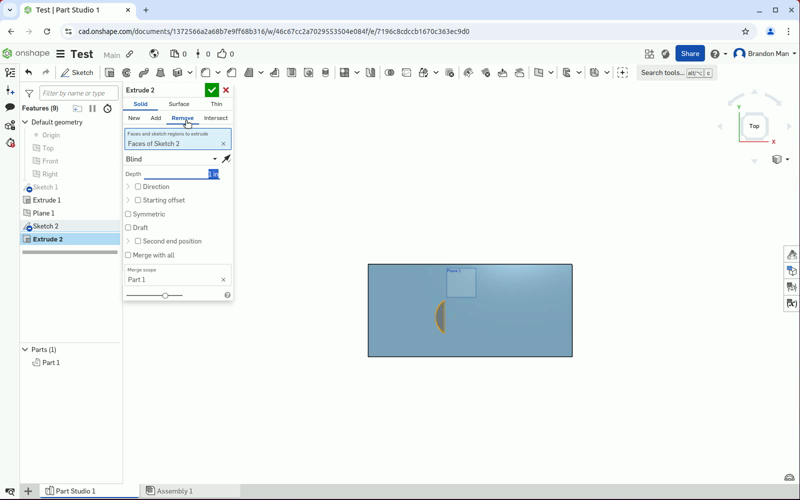
text(14.924)
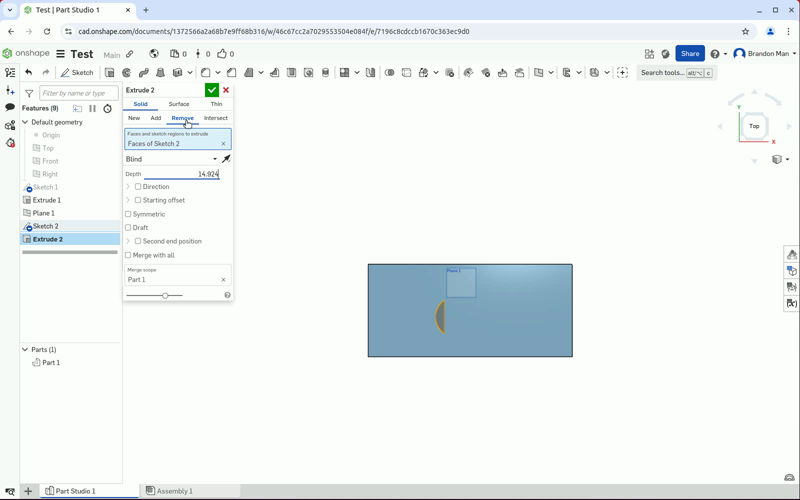
key(tab, 6)
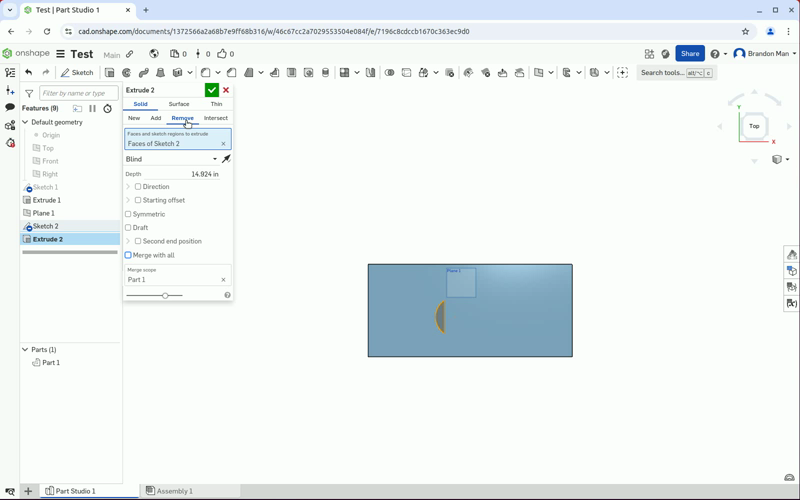
key(space)
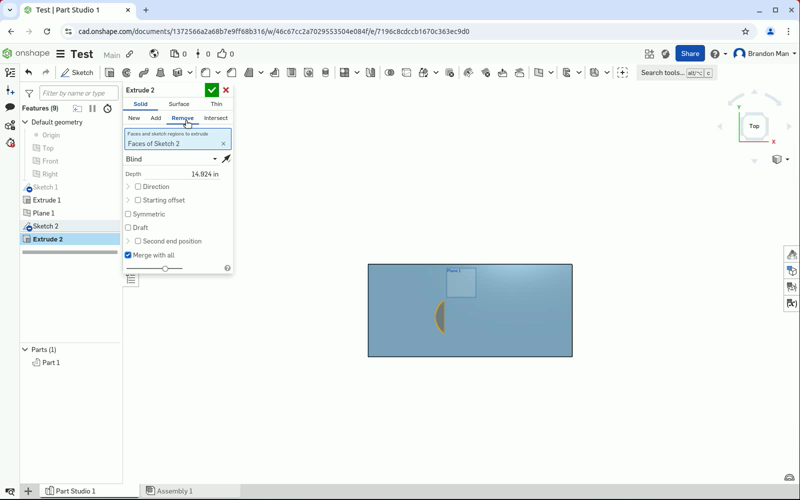
key(enter)
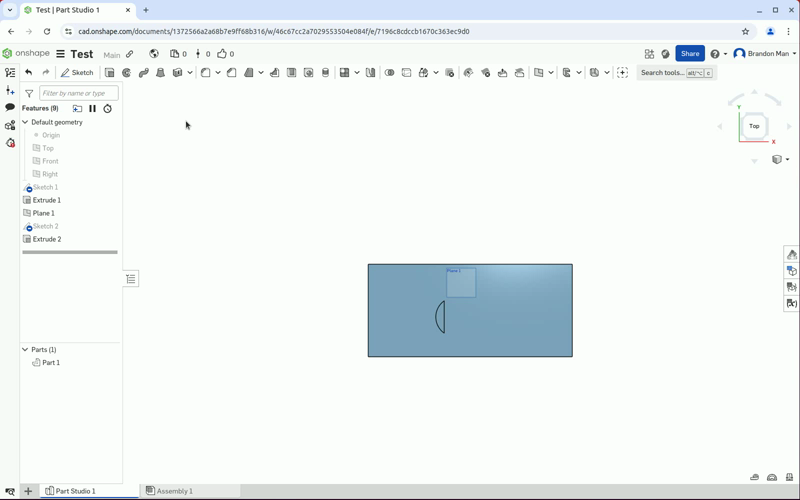
key(shift+h)
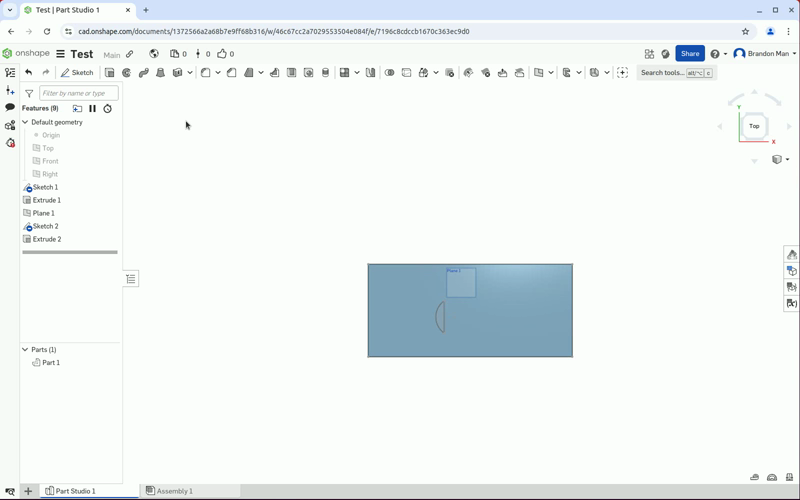
key(shift+h)
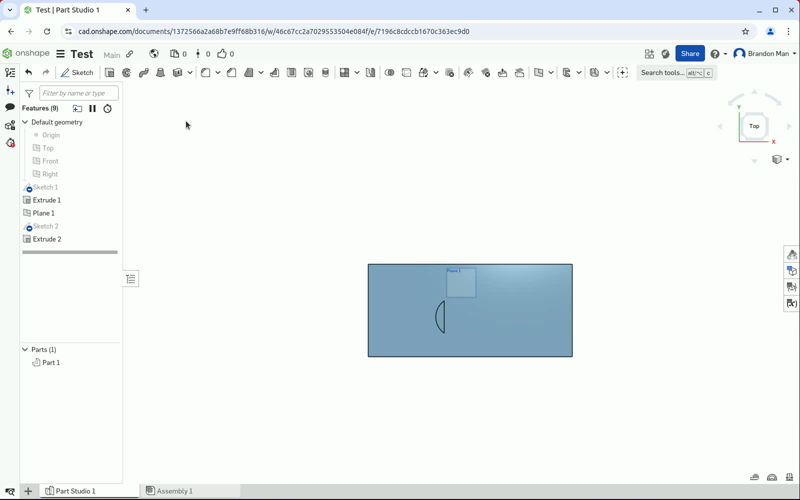
mouse_move(73, 189)
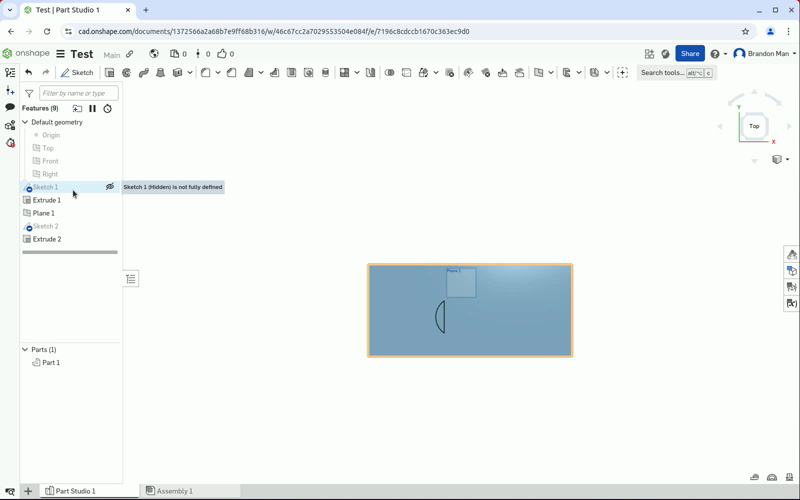
click(73, 189)
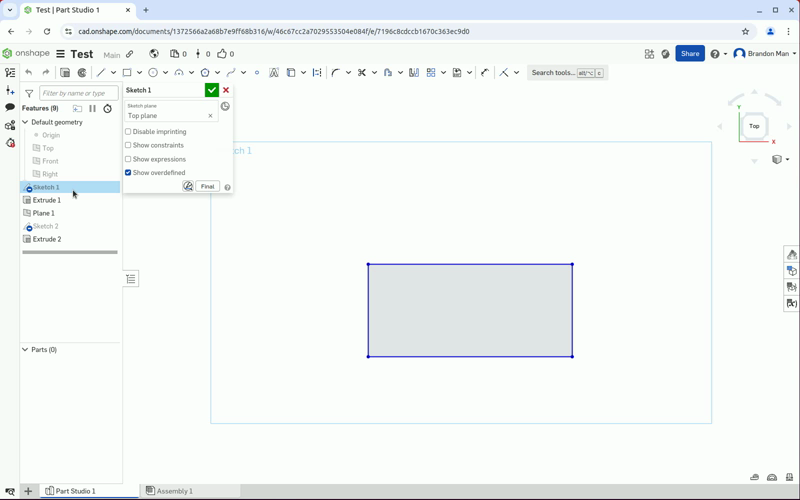
mouse_move(229, 92)
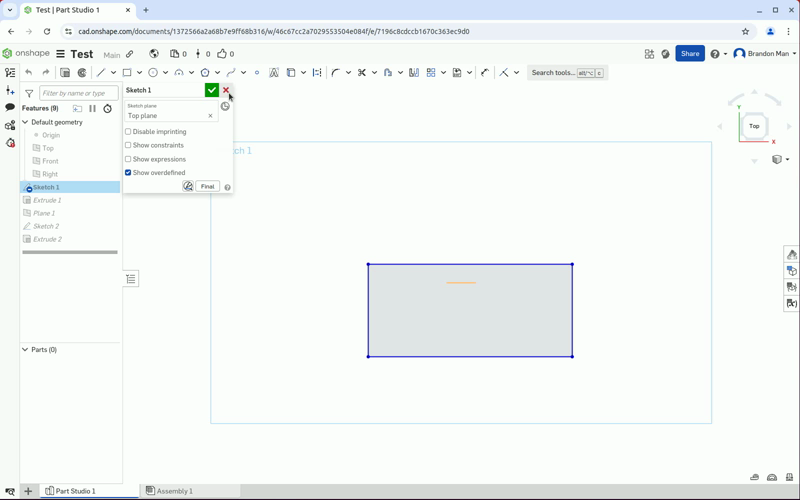
click(229, 92)
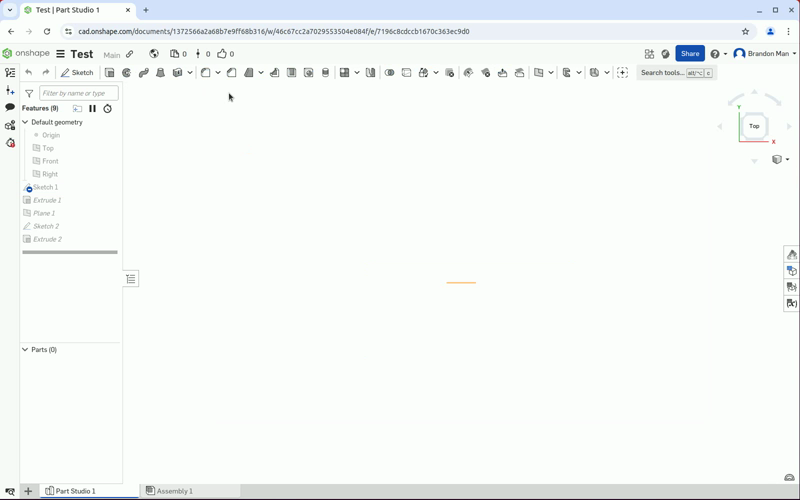
key(shift+s)
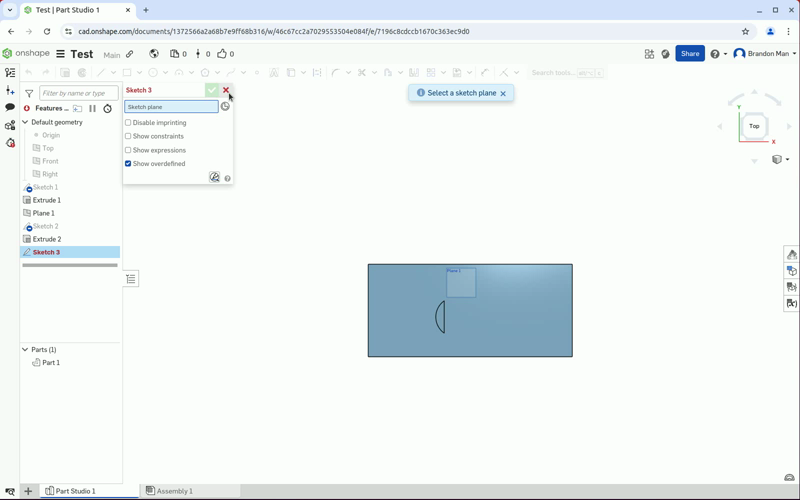
mouse_move(73, 215)
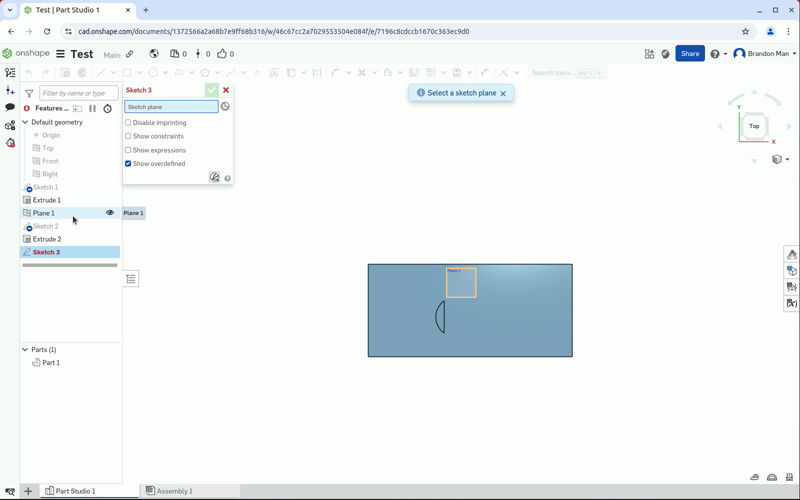
click(73, 215)
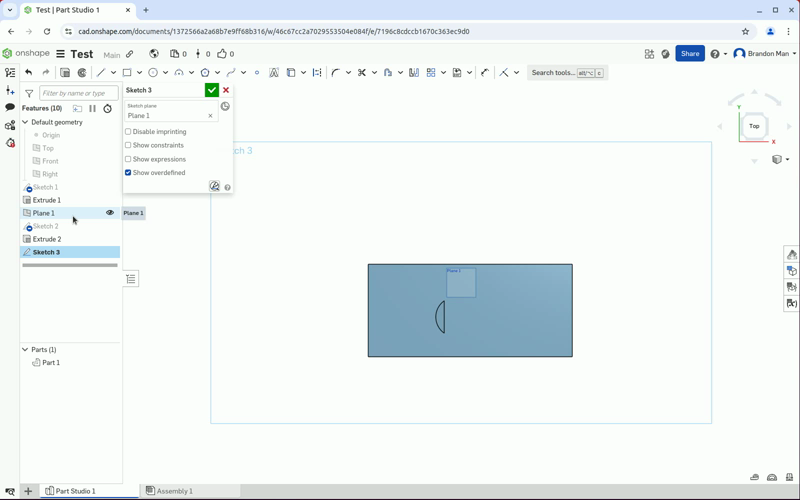
mouse_move(73, 352)
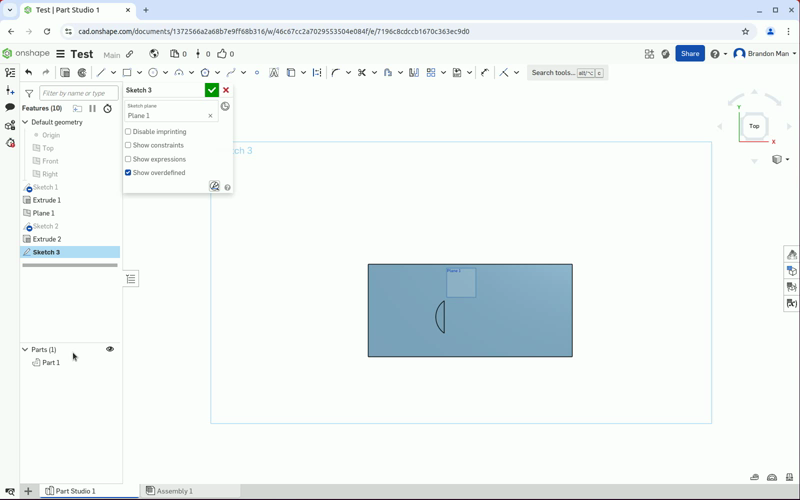
key(y)
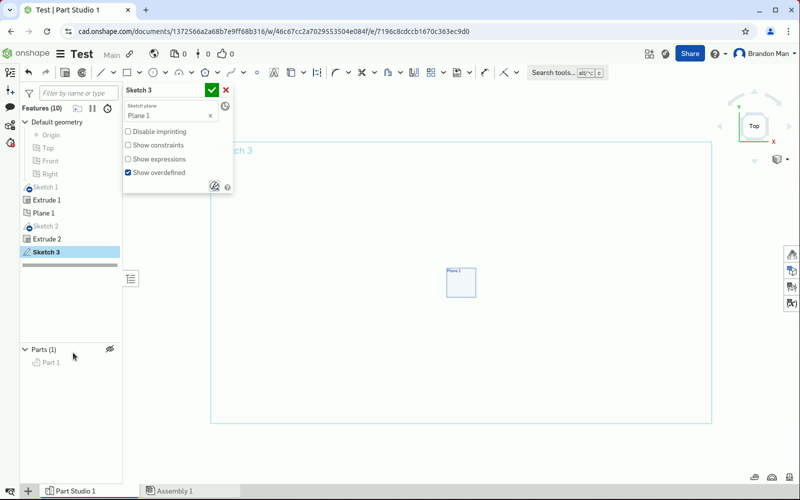
key(a)
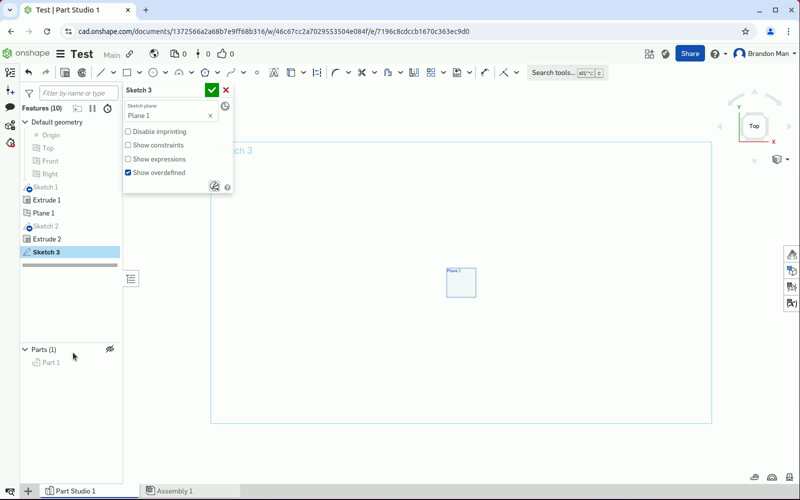
key_down(shift)
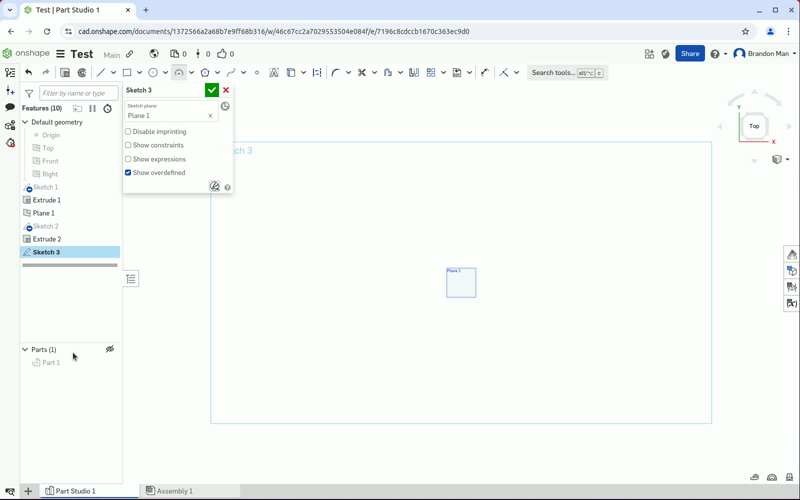
mouse_move(498, 333)
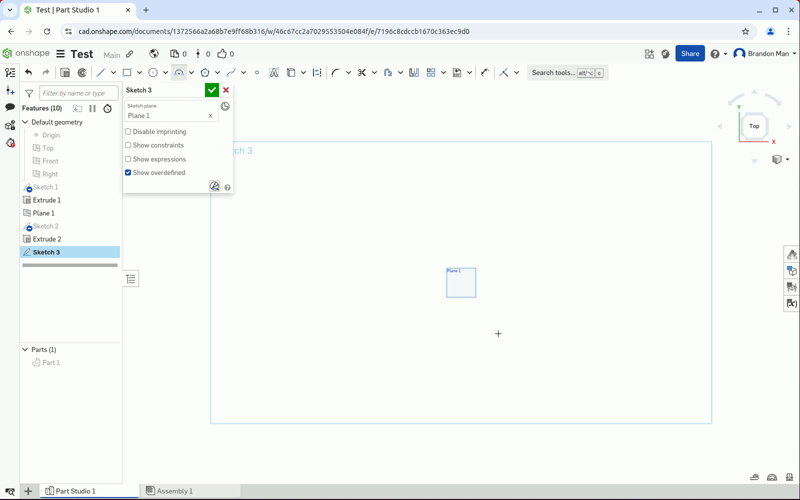
click(498, 333)
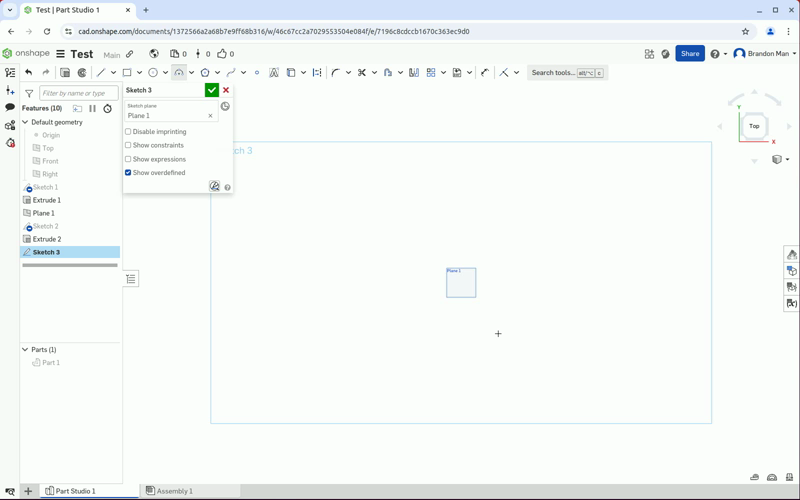
key_up(shift)
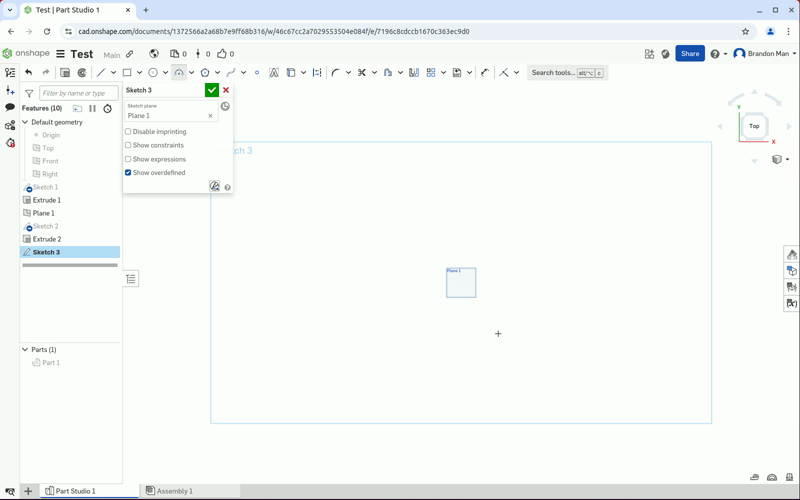
key_down(shift)
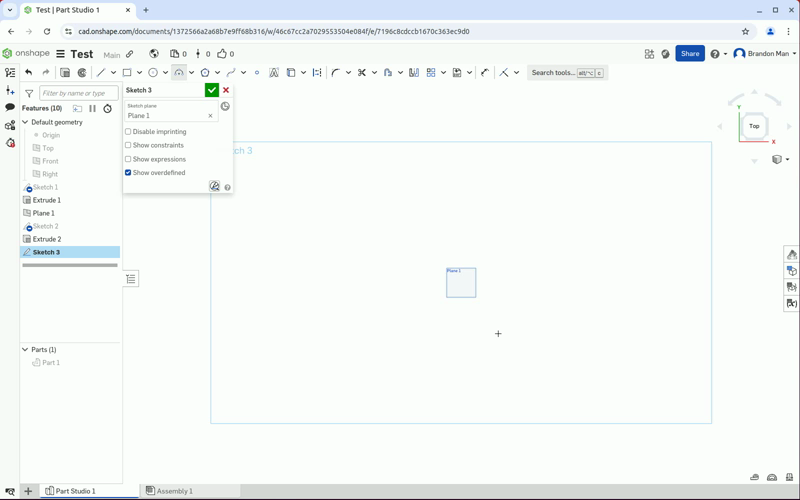
mouse_move(498, 300)
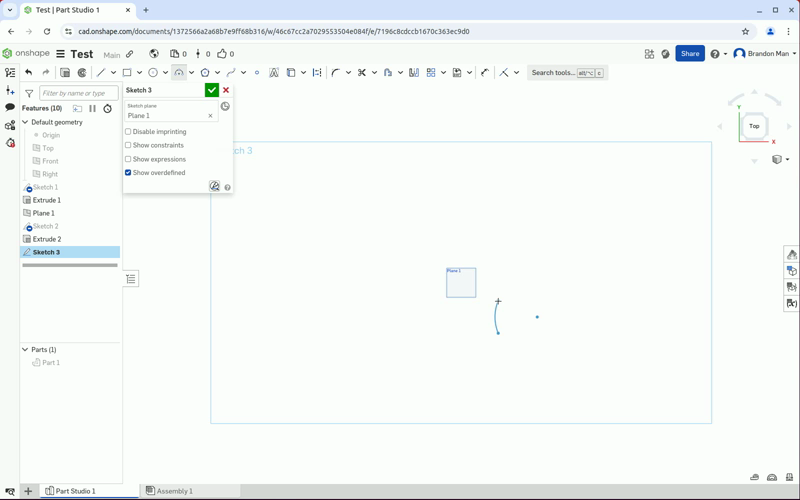
click(498, 300)
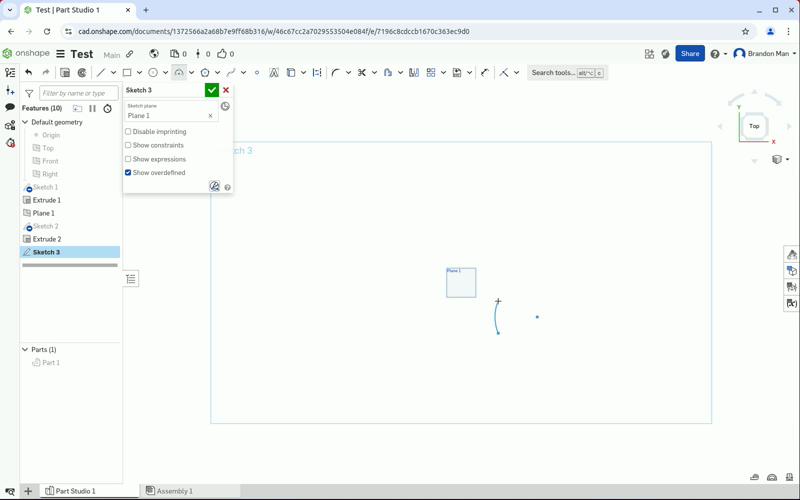
mouse_move(506, 317)
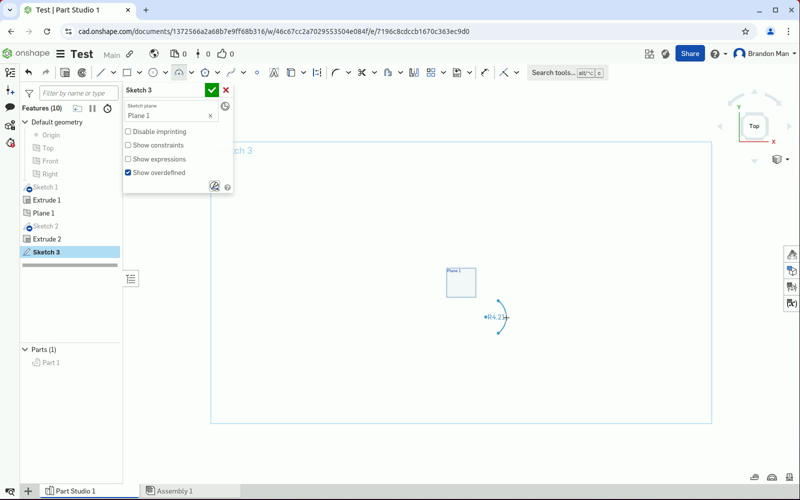
click(506, 317)
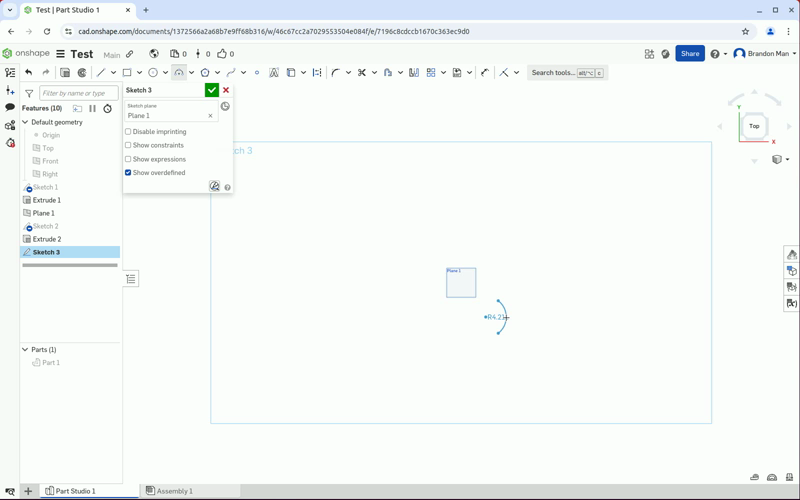
key_up(shift)
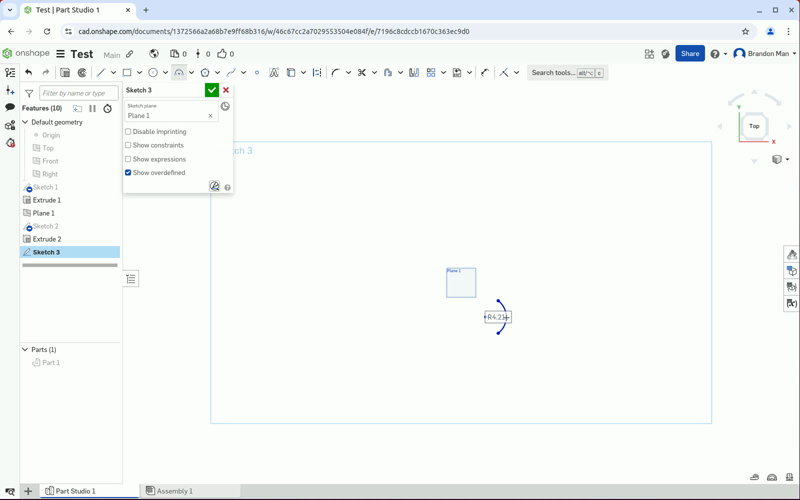
key(esc)
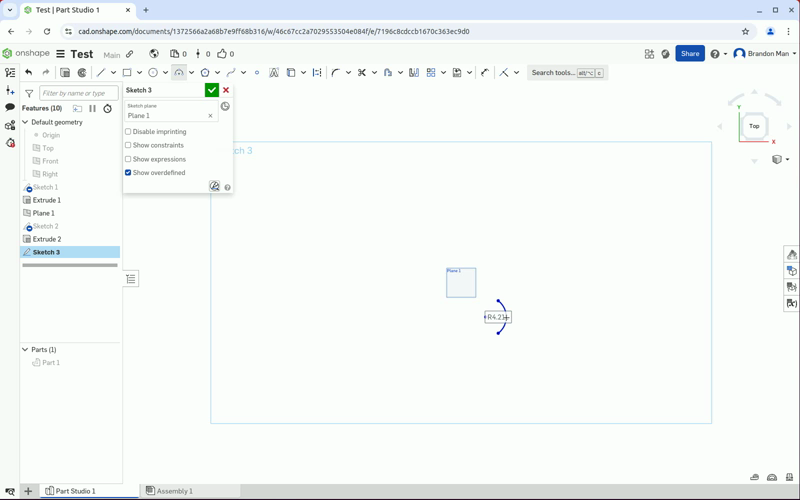
key(l)
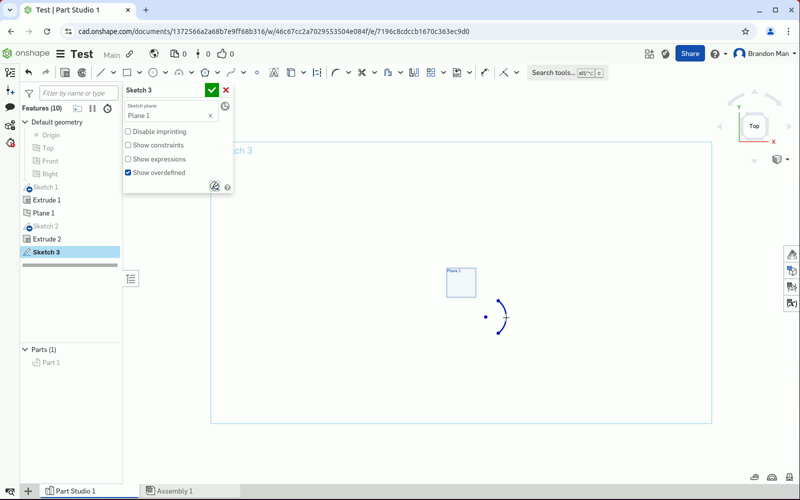
mouse_move(498, 300)
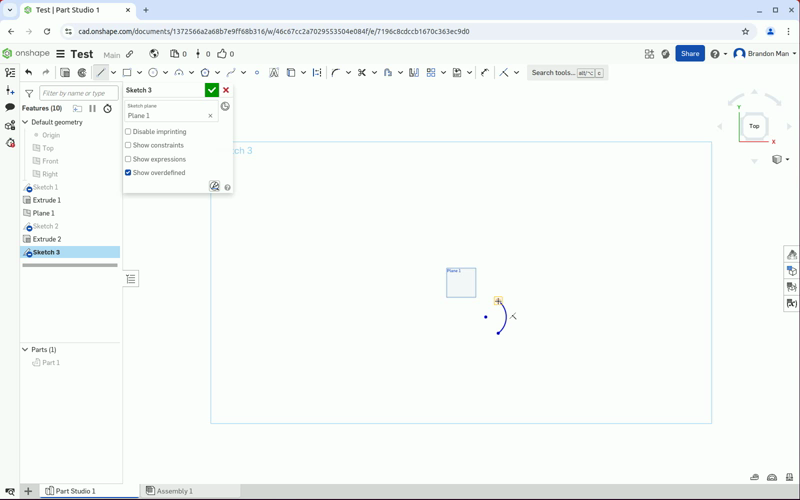
click(498, 300)
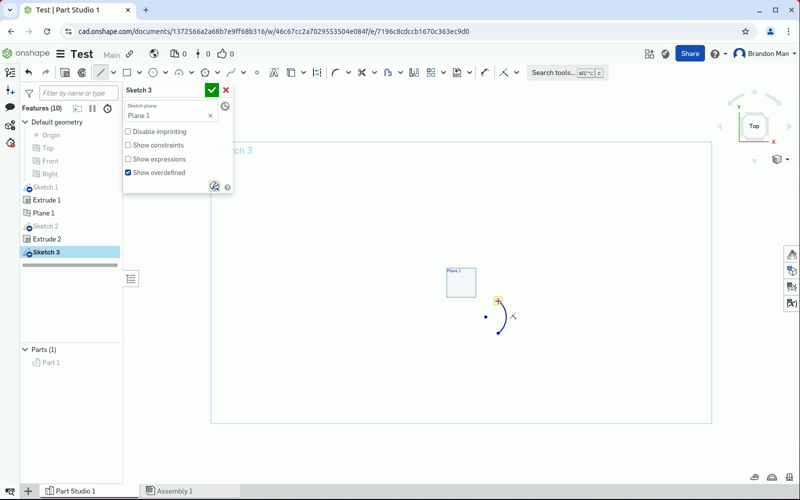
mouse_move(528, 300)
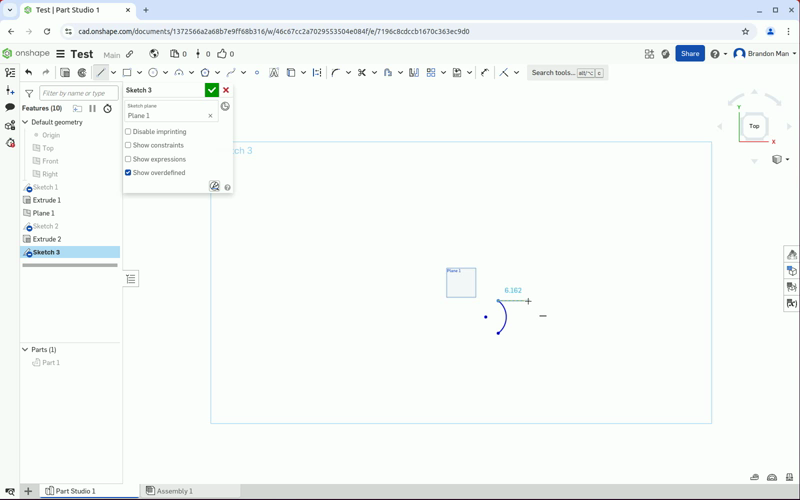
key_down(shift)
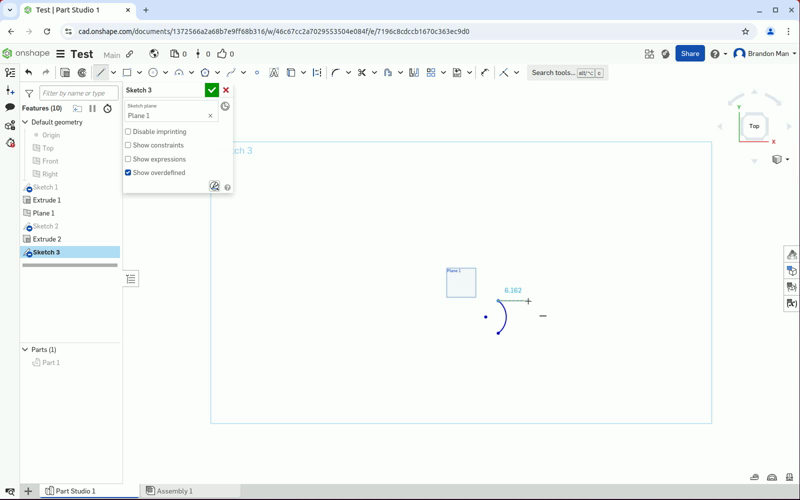
mouse_move(498, 333)
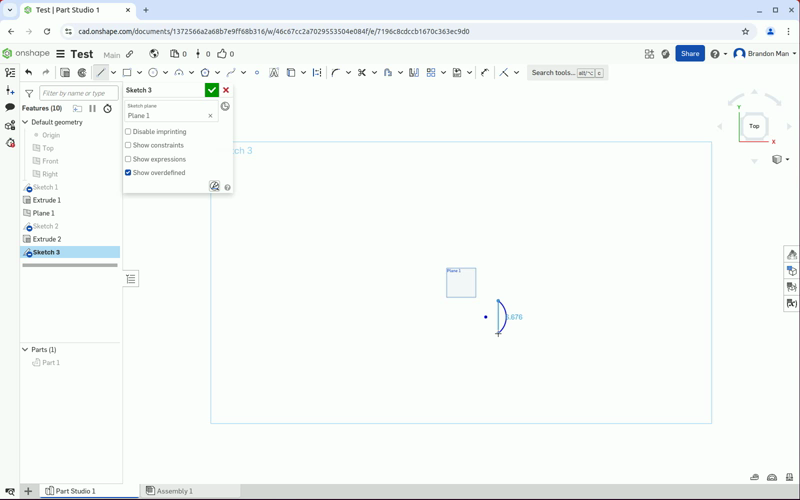
key_up(shift)
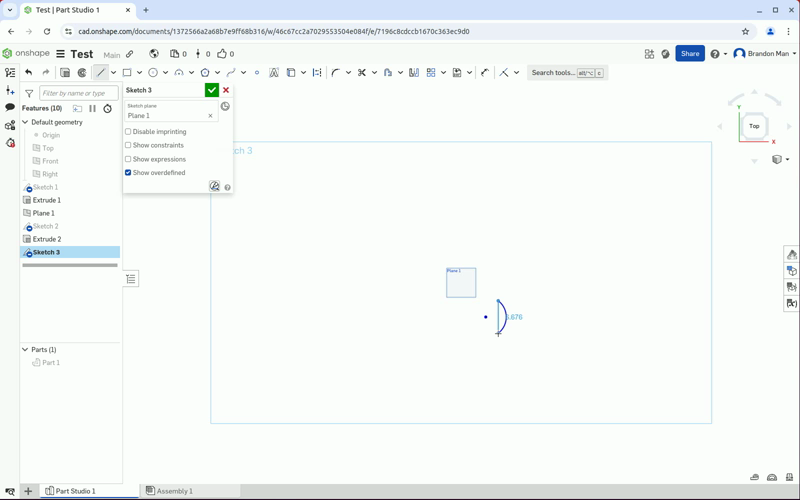
click(498, 333)
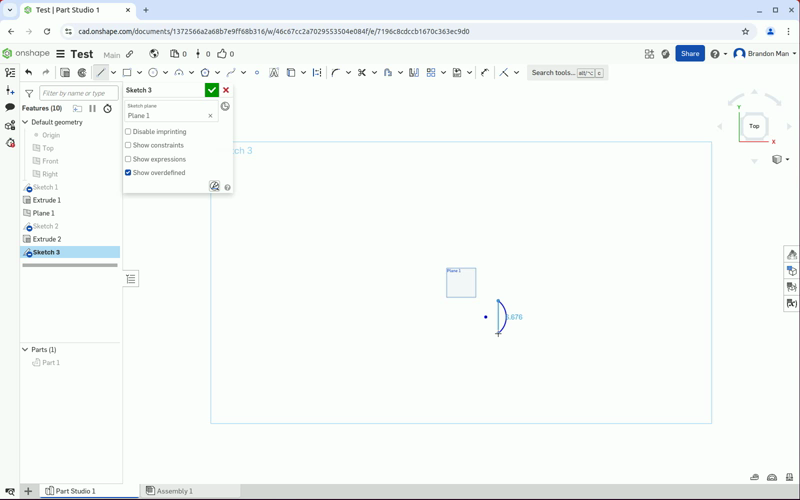
key(esc)
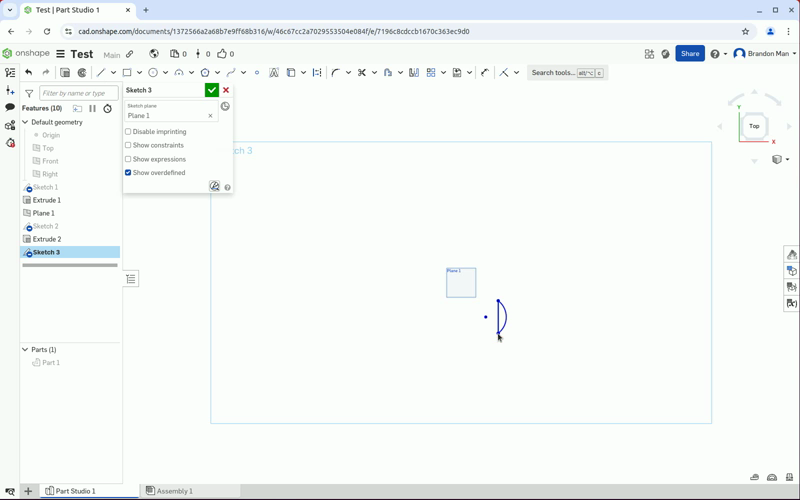
mouse_move(502, 327)
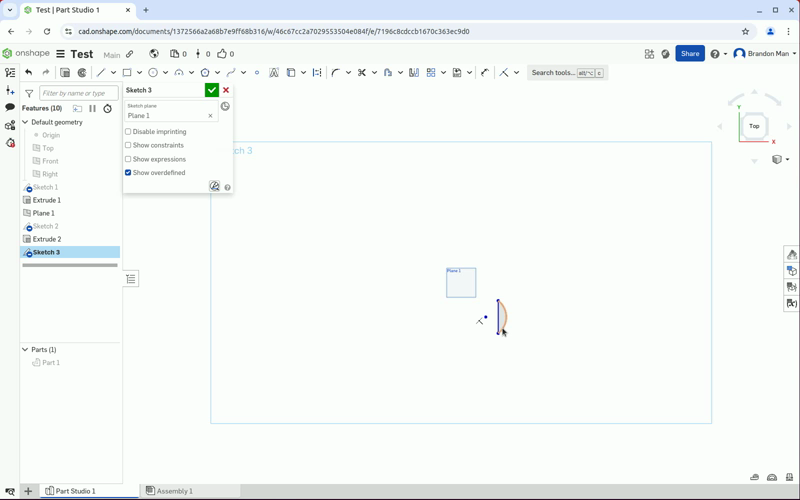
scroll(6)
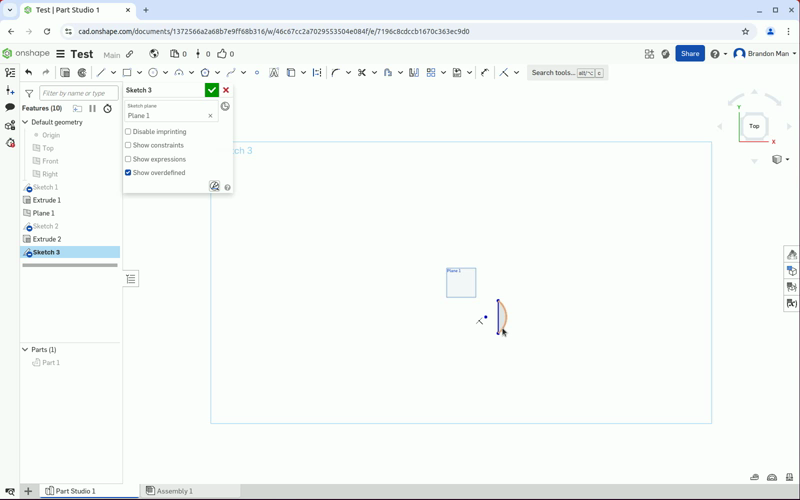
scroll(6)
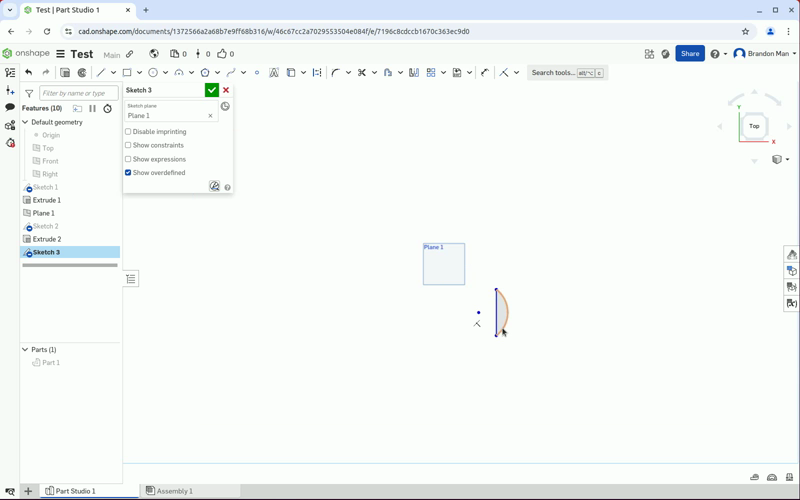
scroll(6)
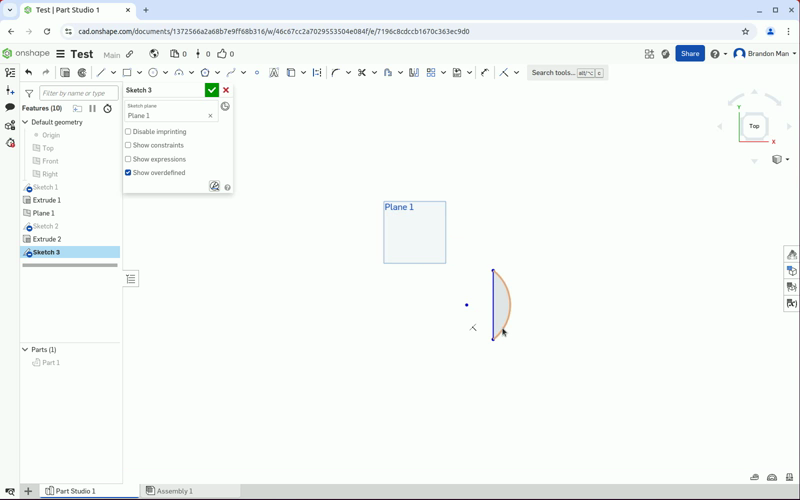
scroll(6)
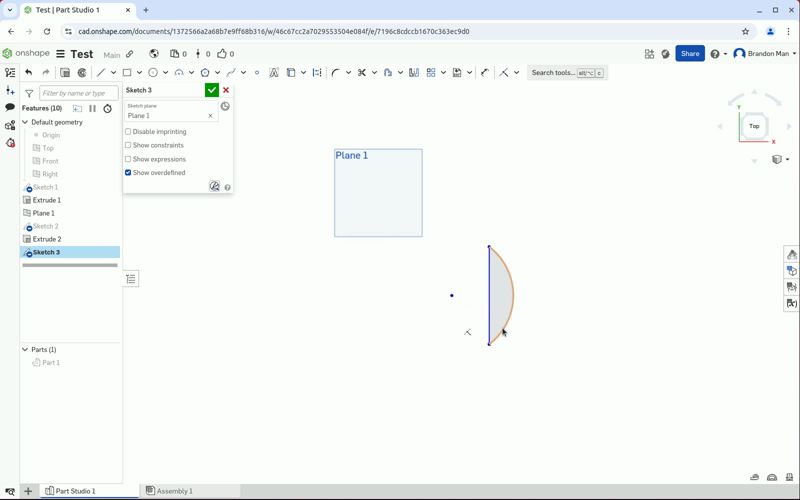
scroll(6)
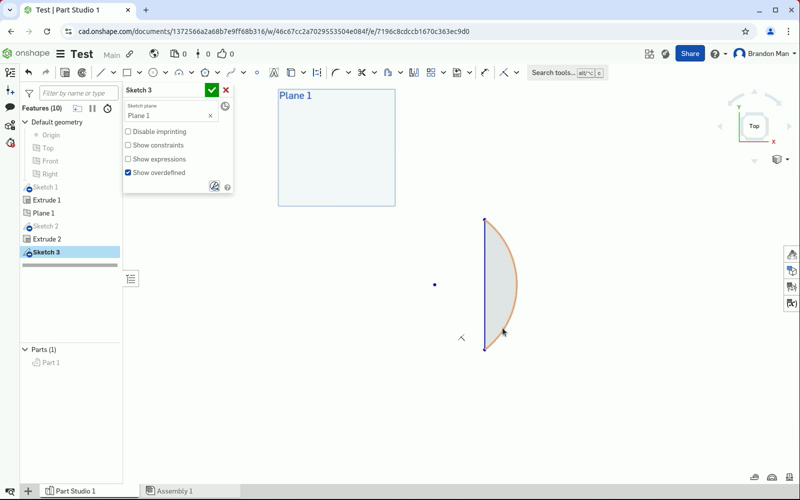
scroll(6)
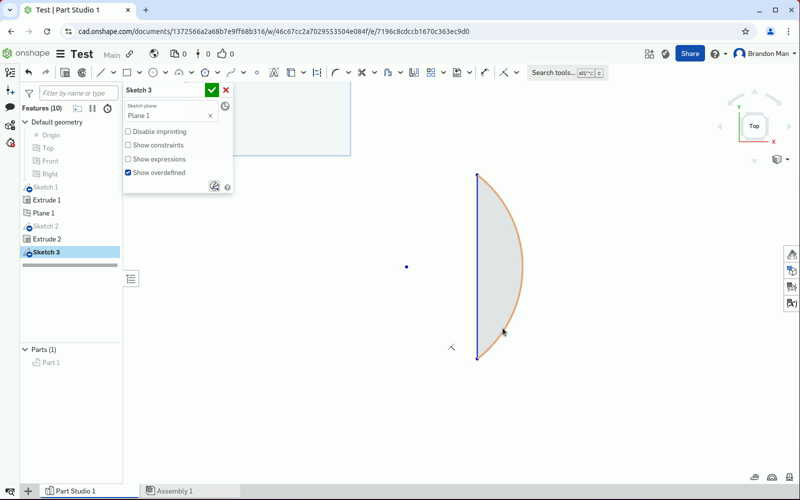
scroll(6)
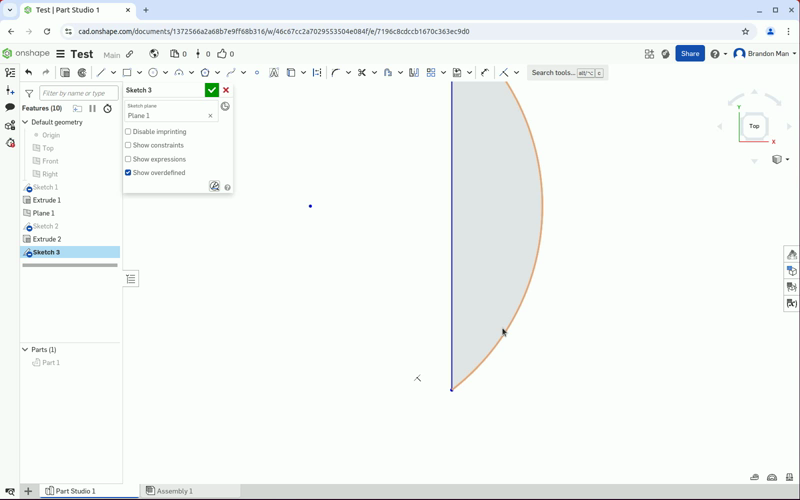
click(502, 327)
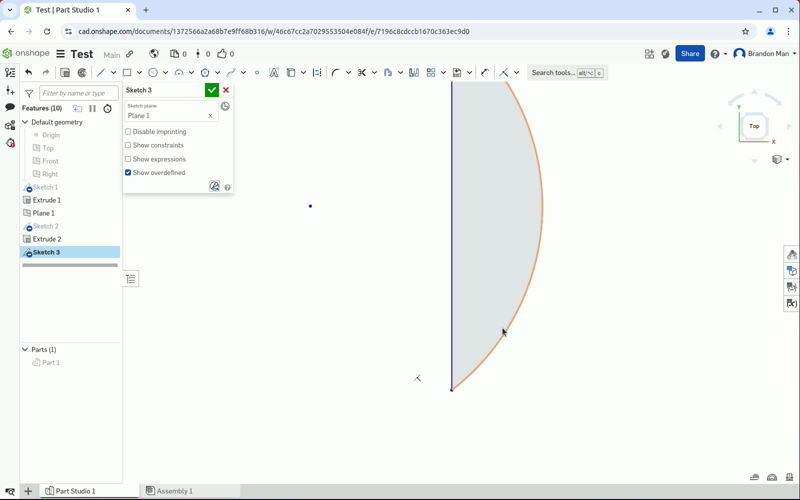
scroll(-6)
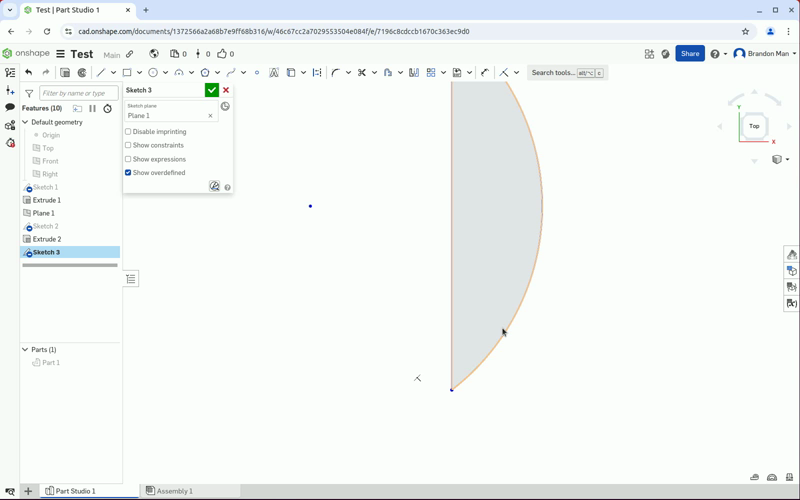
scroll(-6)
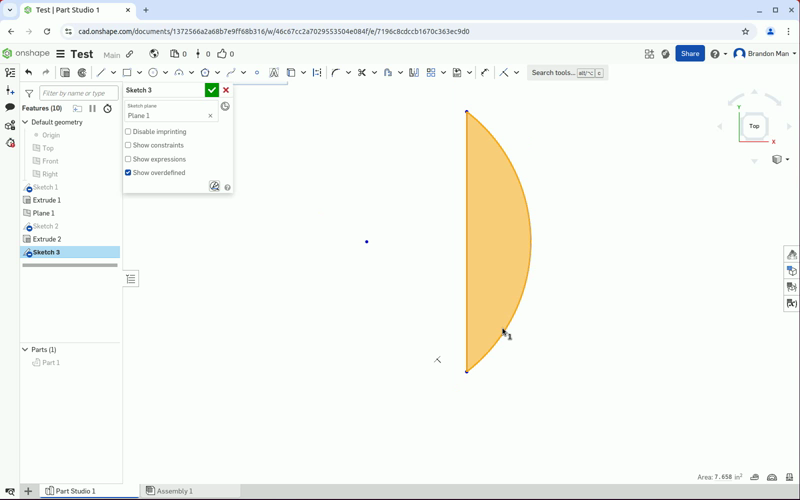
scroll(-6)
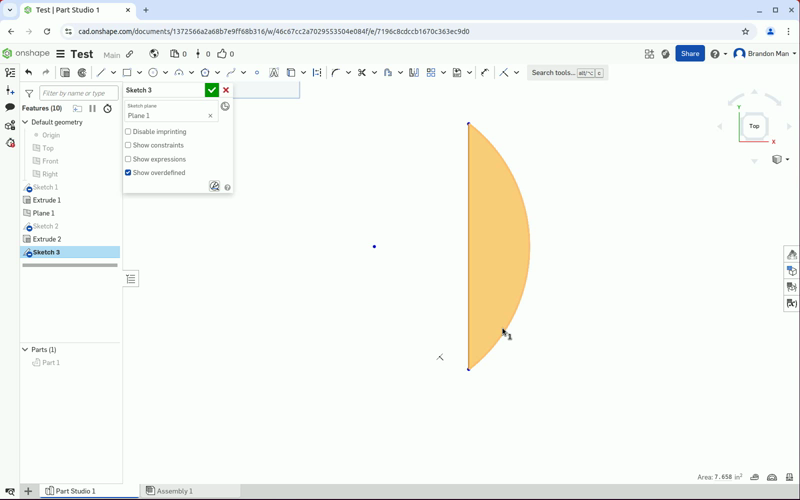
scroll(-6)
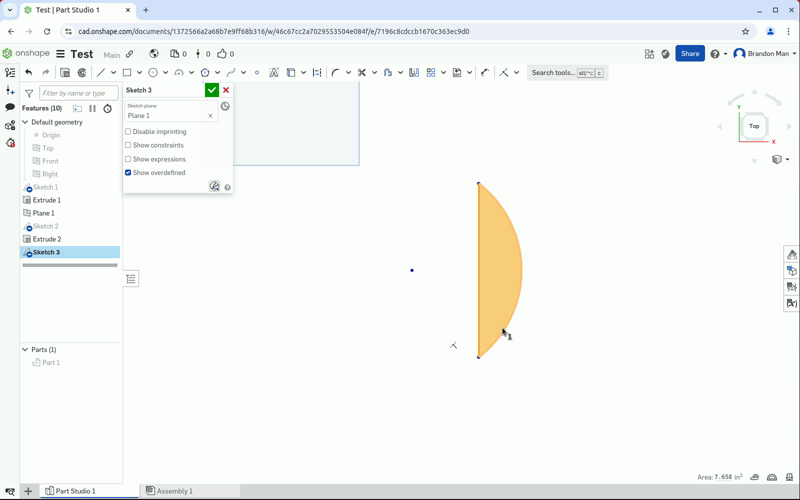
scroll(-6)
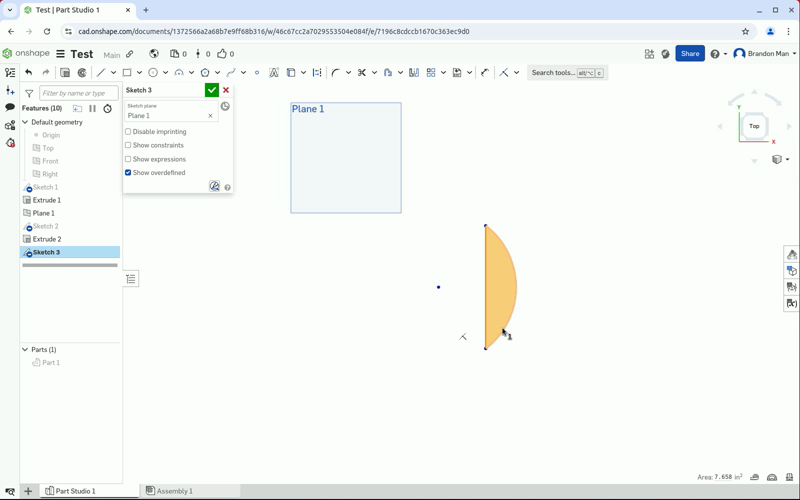
scroll(-6)
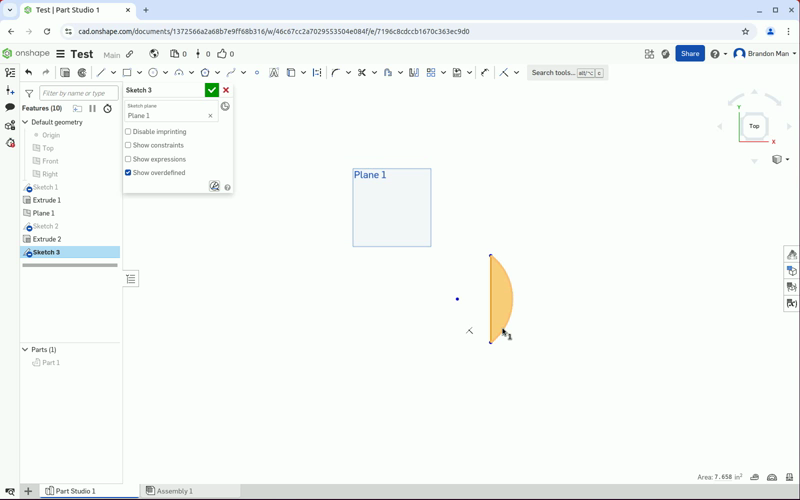
scroll(-6)
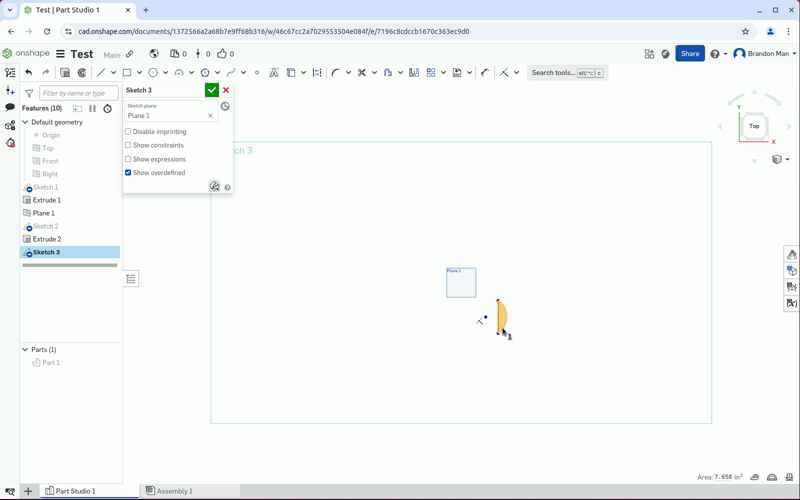
mouse_move(73, 352)
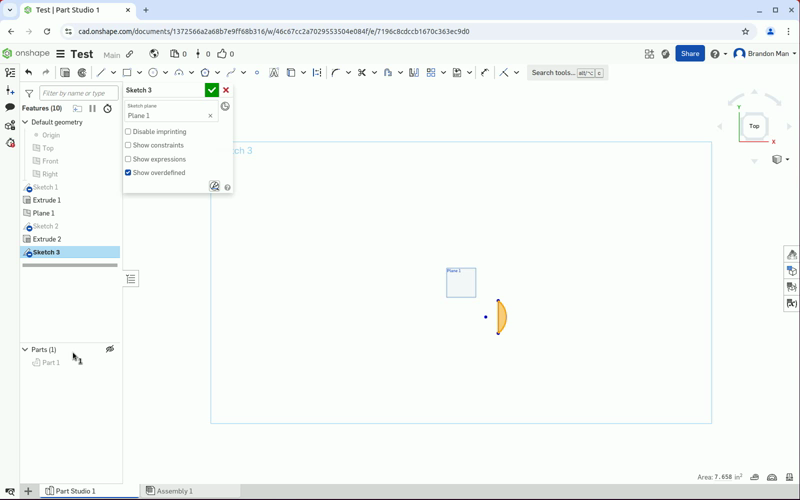
key(shift+y)
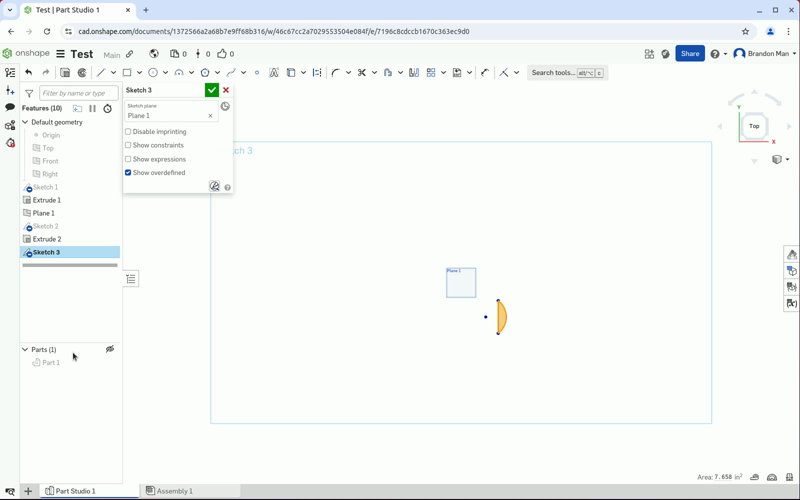
key(shift+e)
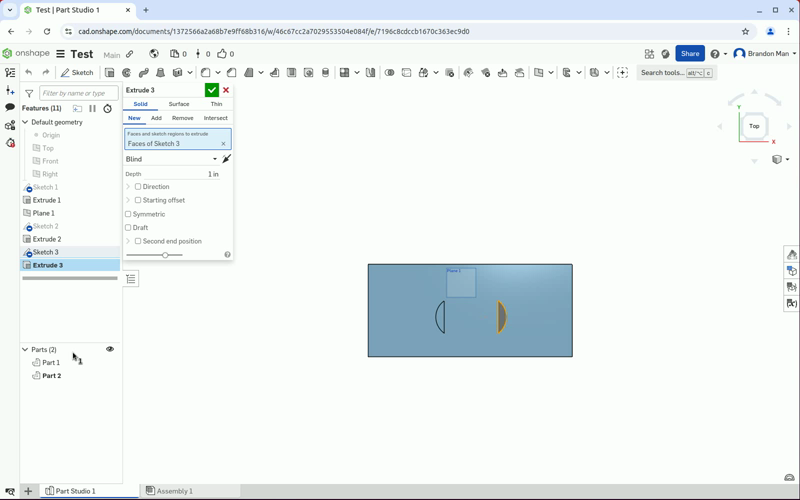
mouse_move(143, 106)
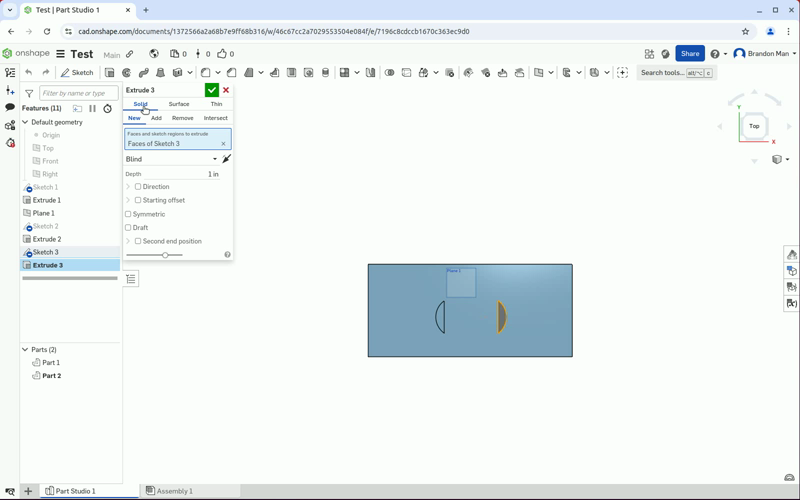
click(143, 106)
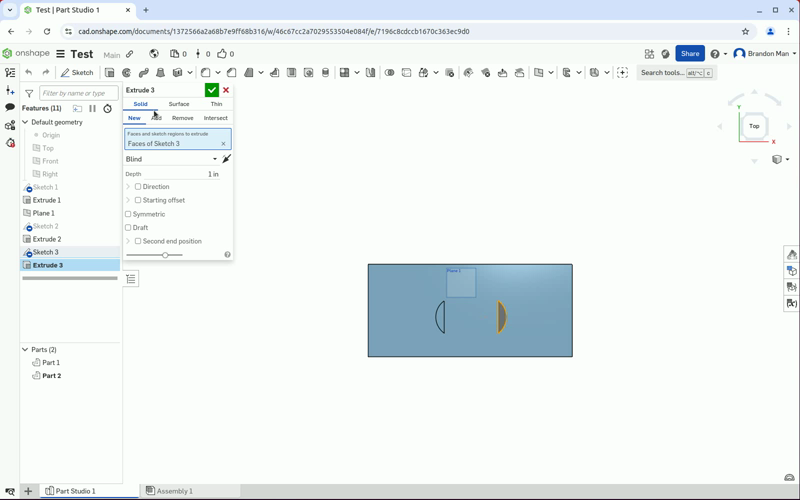
mouse_move(186, 120)
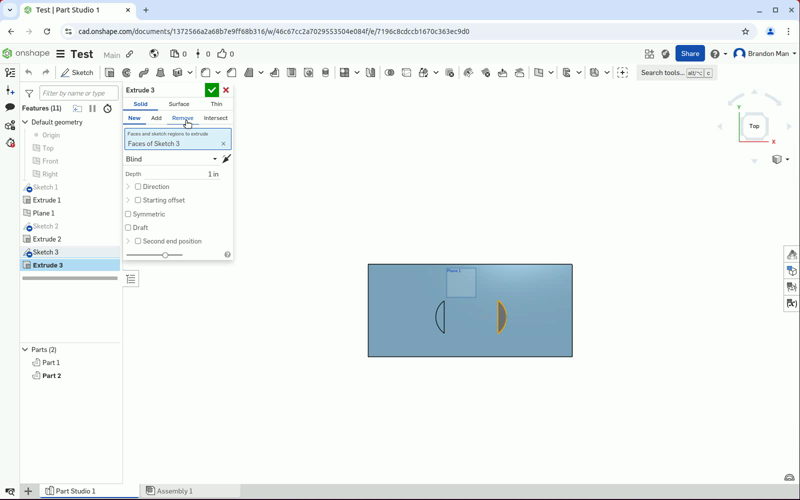
click(186, 120)
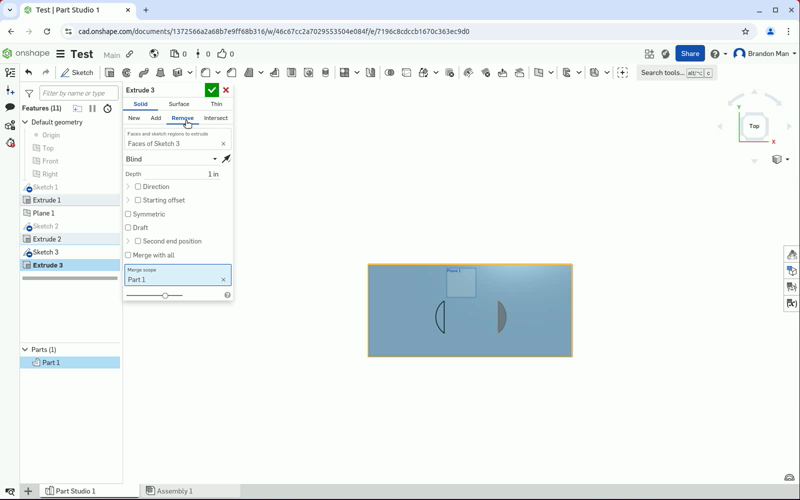
key(tab, 4)
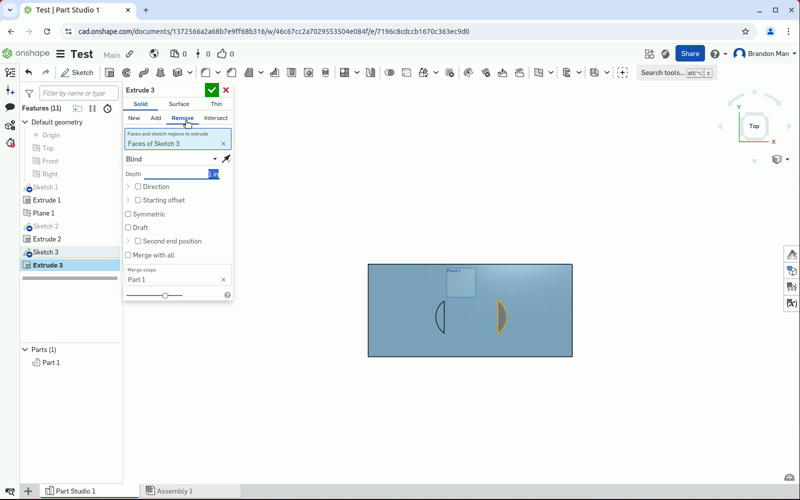
text(14.924)
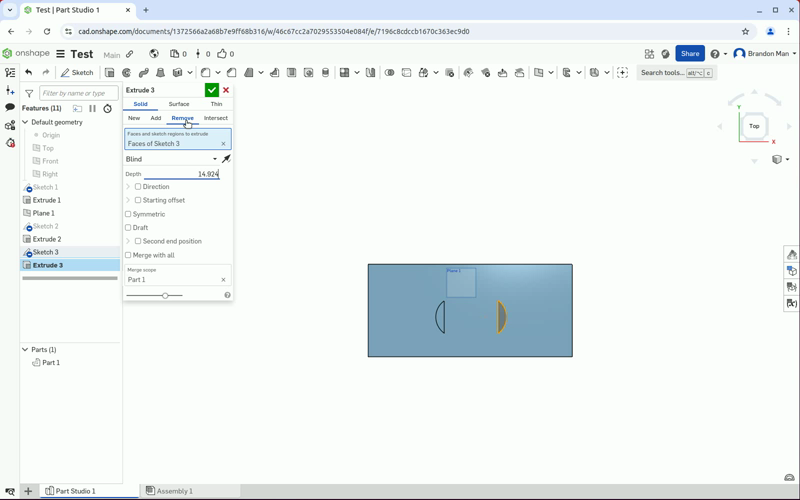
key(tab, 6)
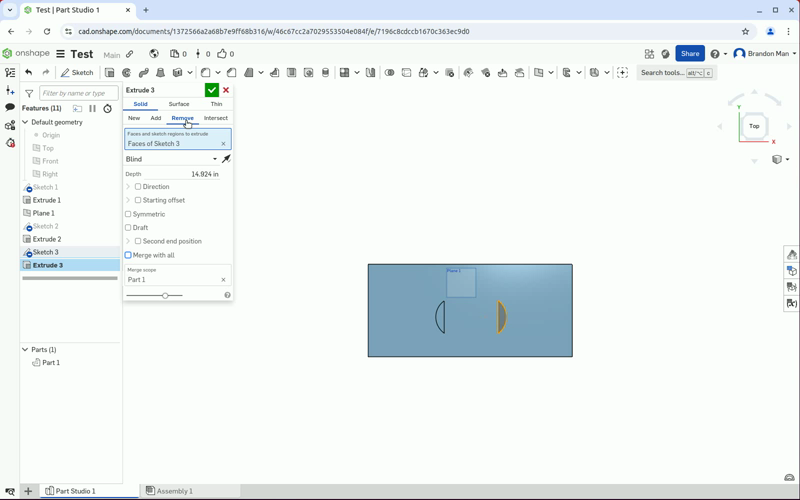
key(space)
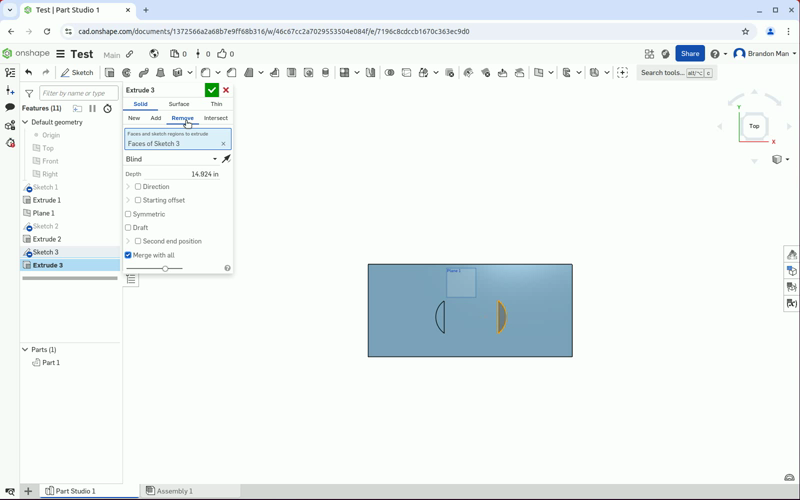
key(enter)
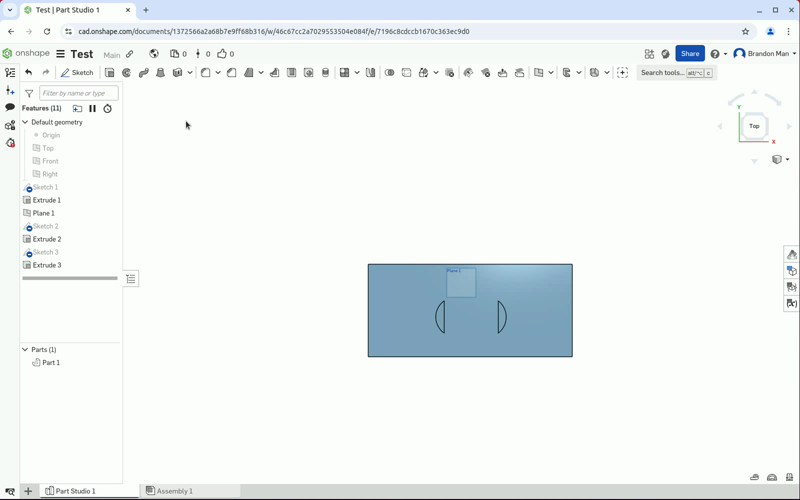
key(shift+h)
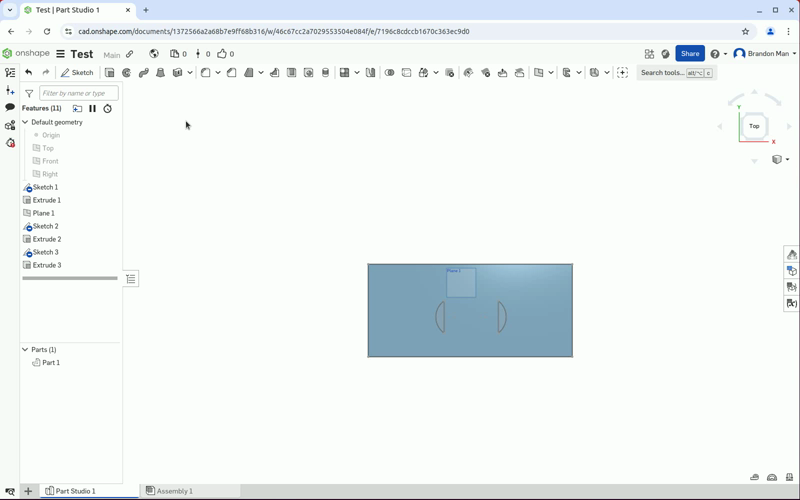
key(shift+h)
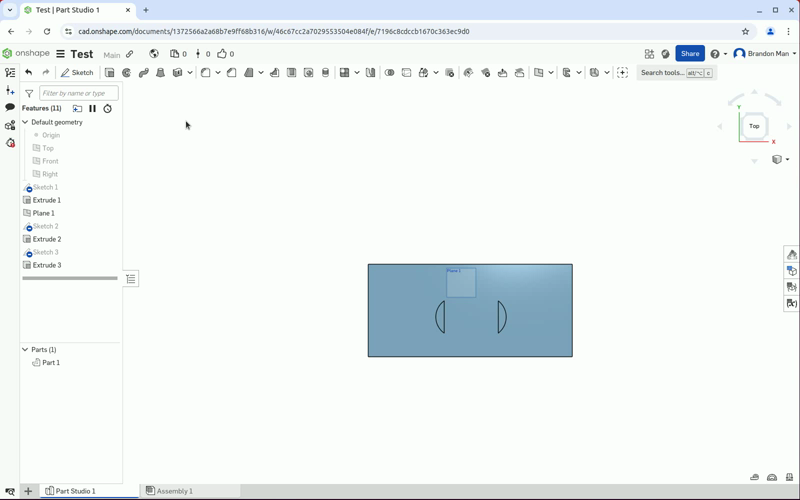
mouse_move(73, 189)
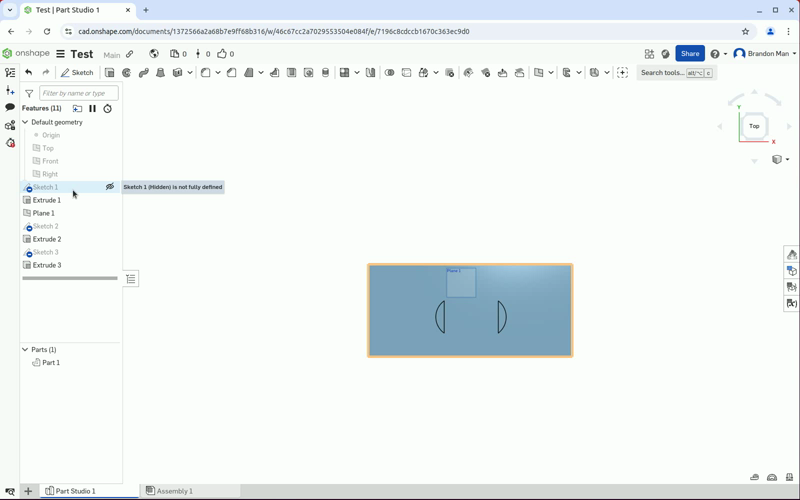
click(73, 189)
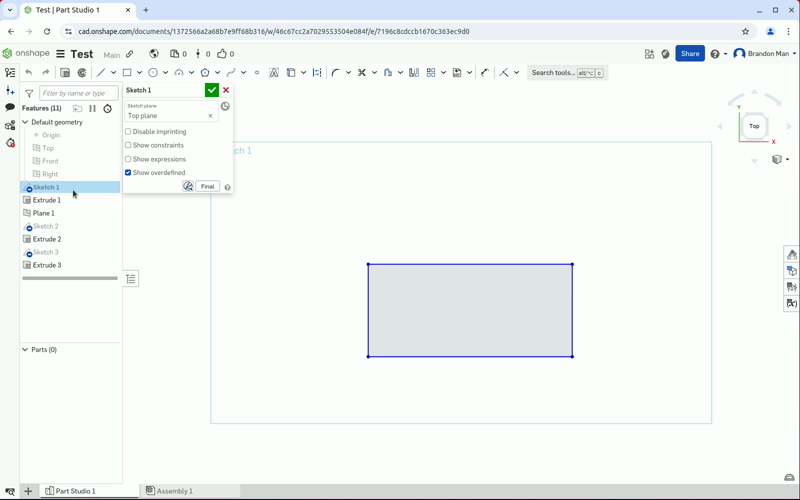
mouse_move(229, 92)
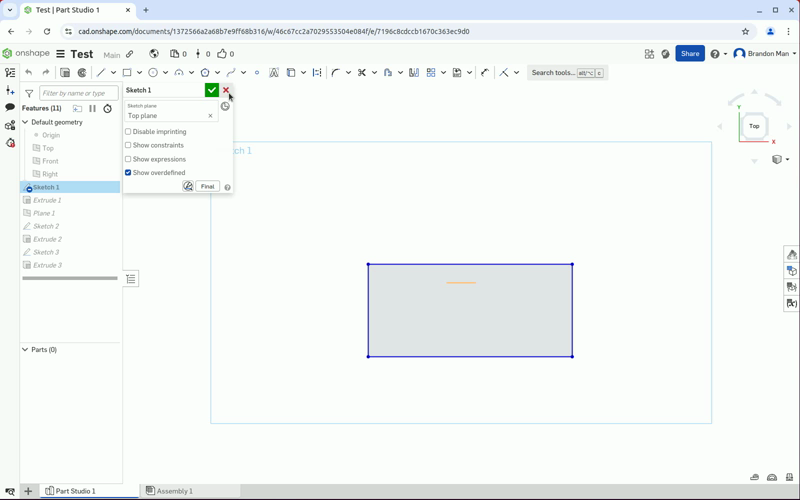
click(229, 92)
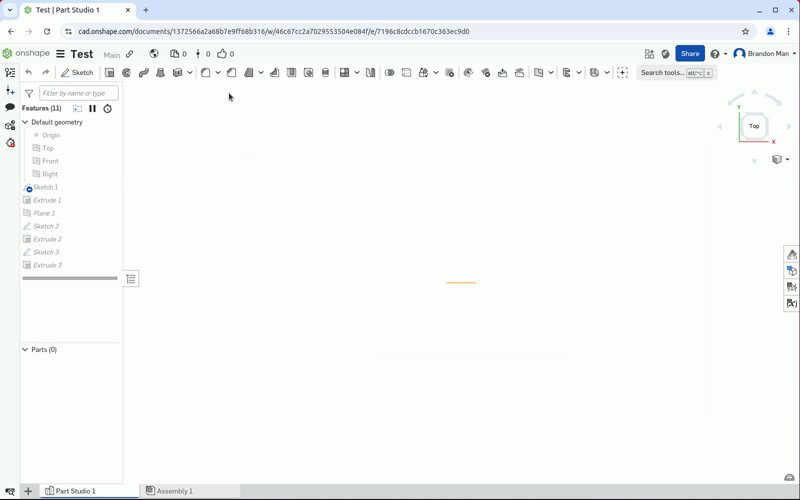
key(shift+s)
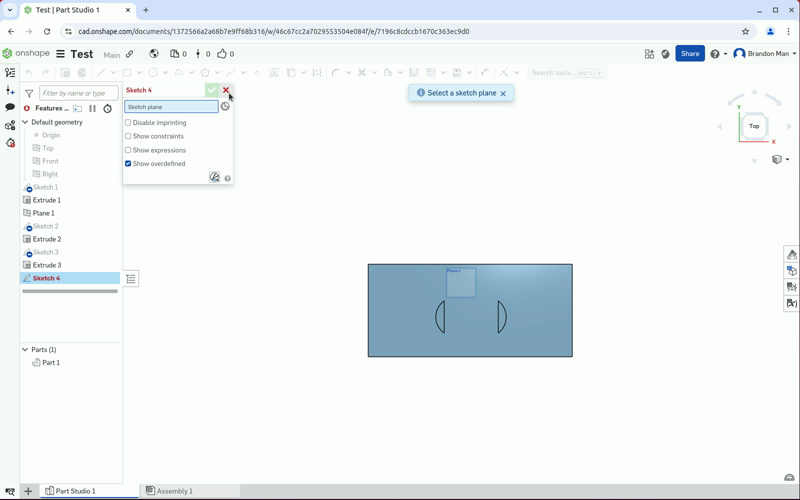
mouse_move(73, 215)
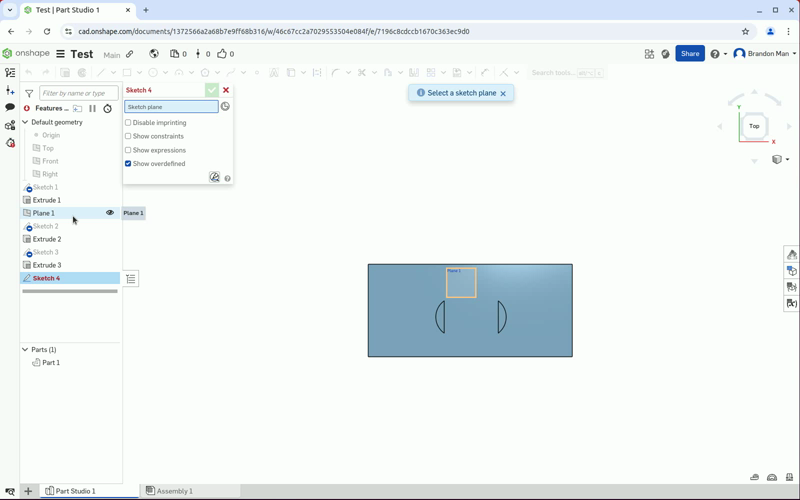
click(73, 215)
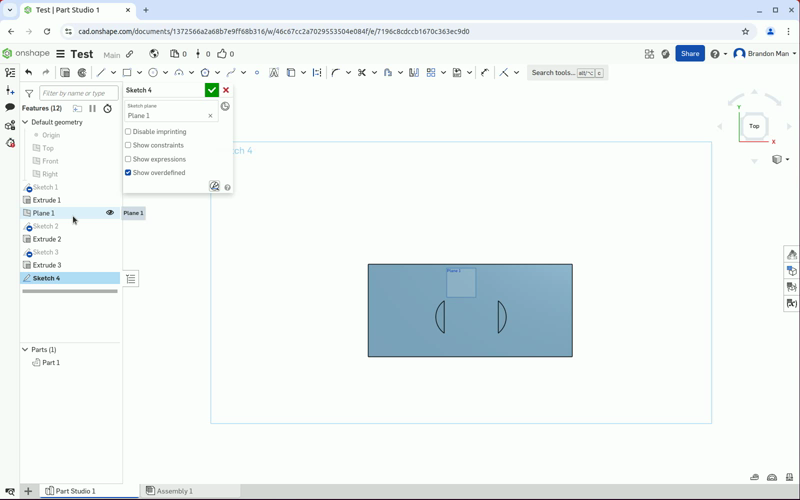
mouse_move(73, 352)
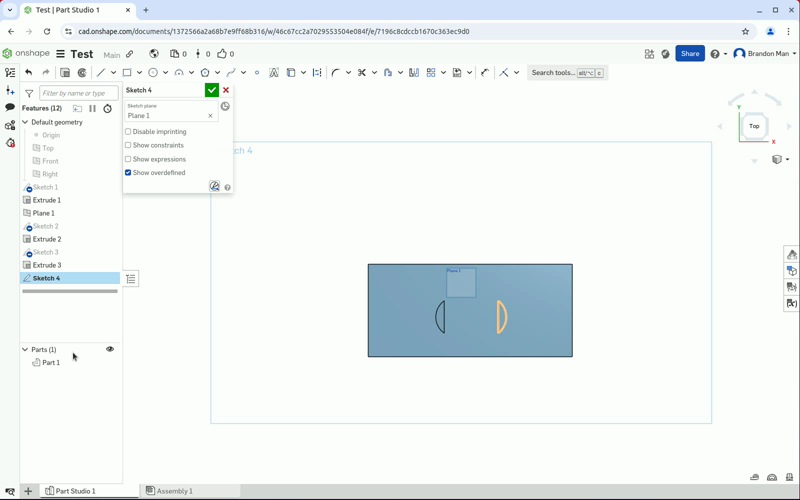
key(y)
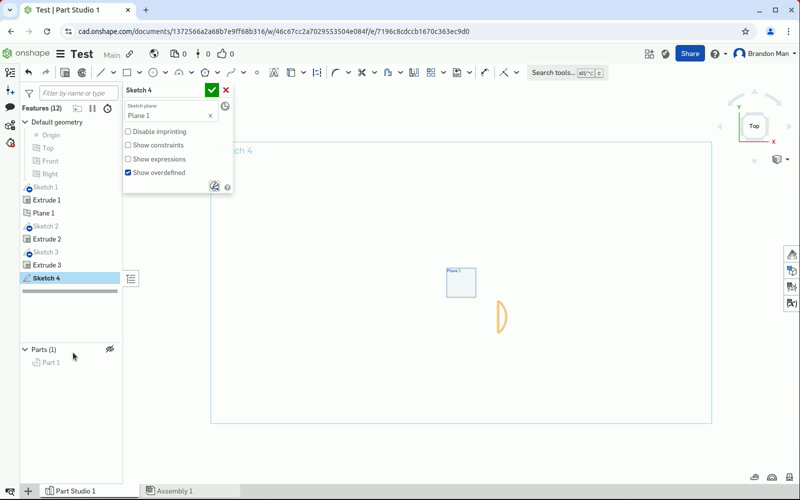
key(l)
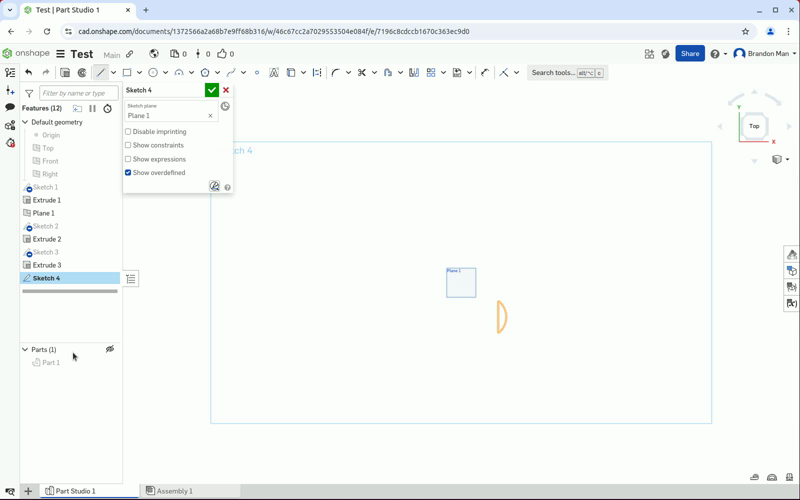
key_down(shift)
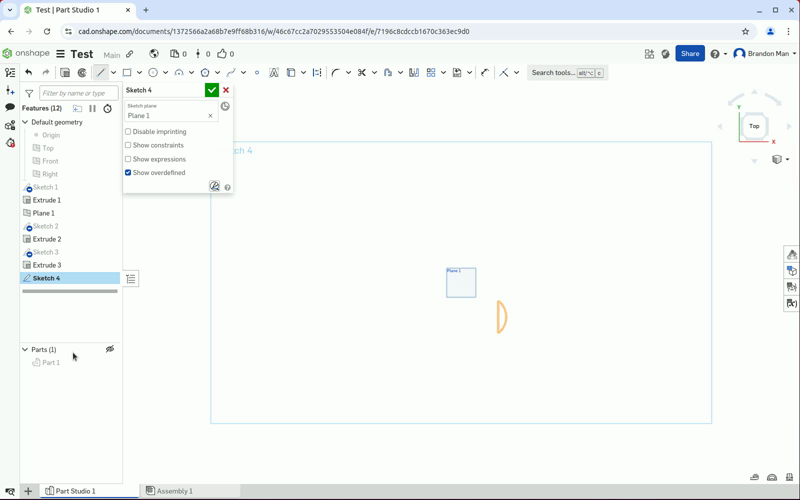
mouse_move(444, 333)
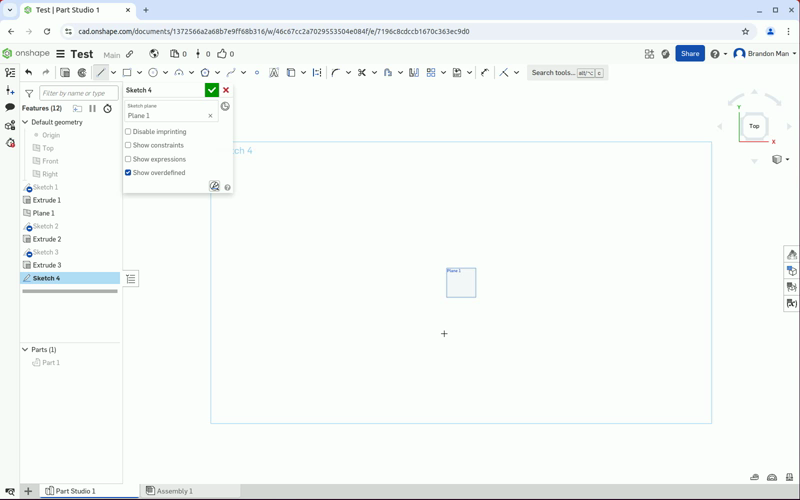
click(444, 333)
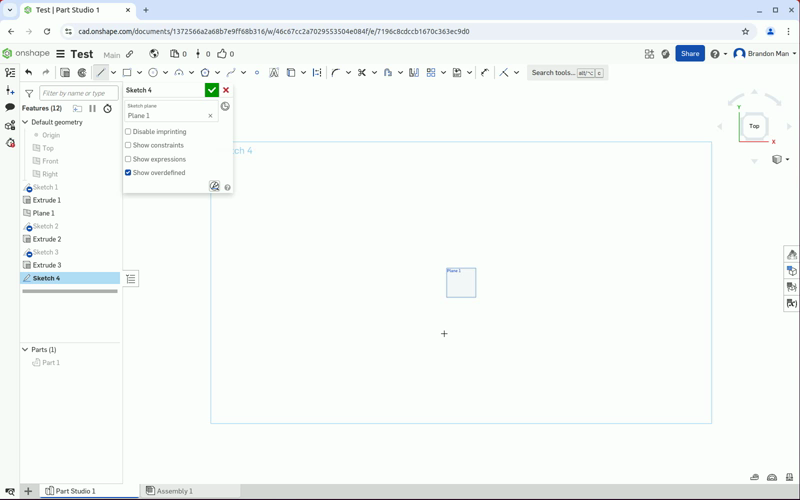
key_up(shift)
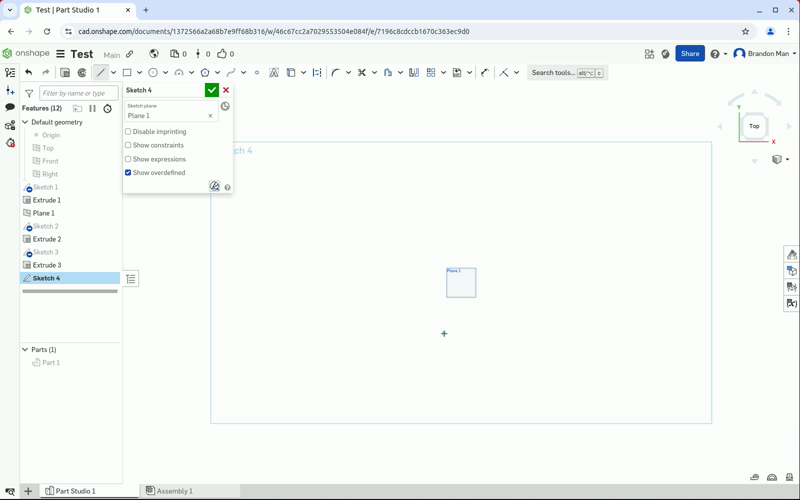
key_down(shift)
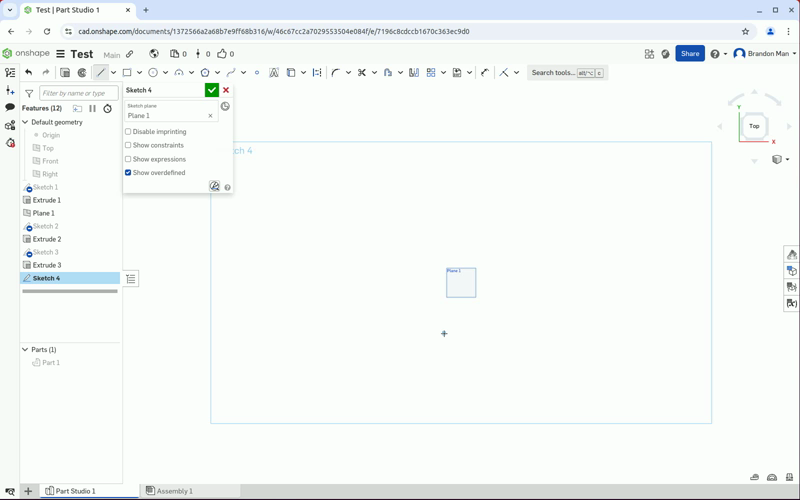
mouse_move(474, 333)
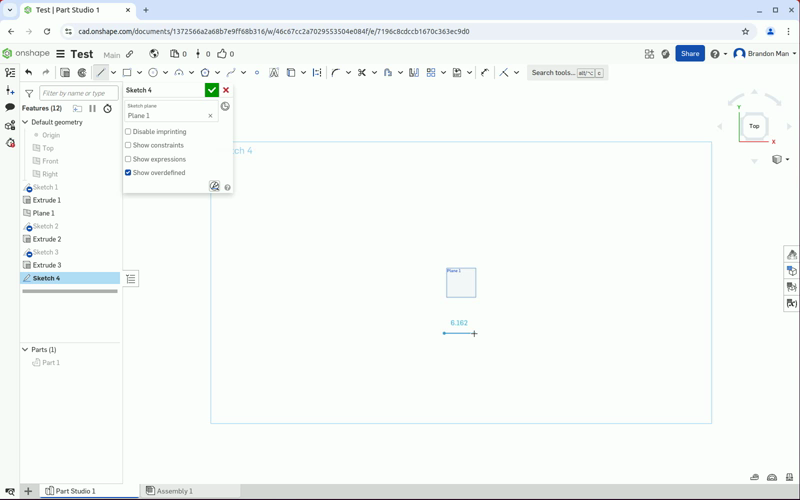
mouse_move(498, 333)
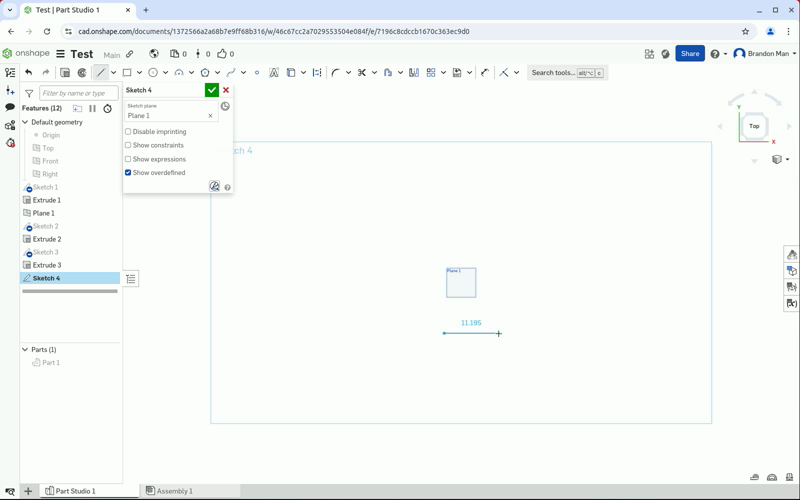
click(498, 333)
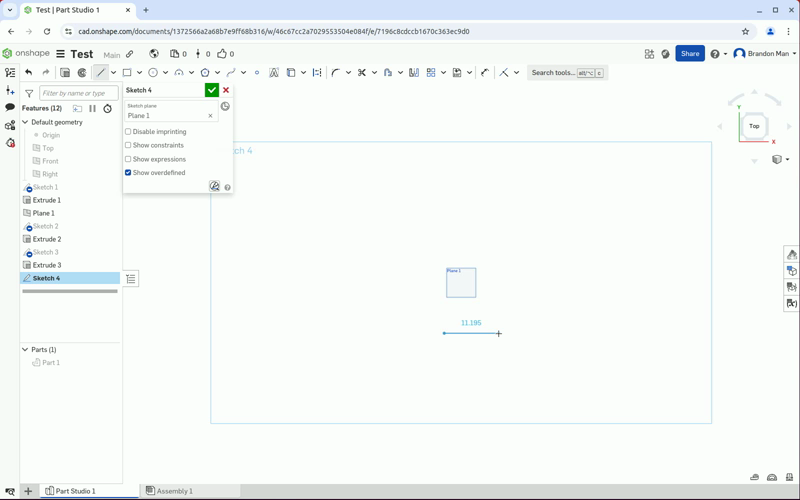
key_up(shift)
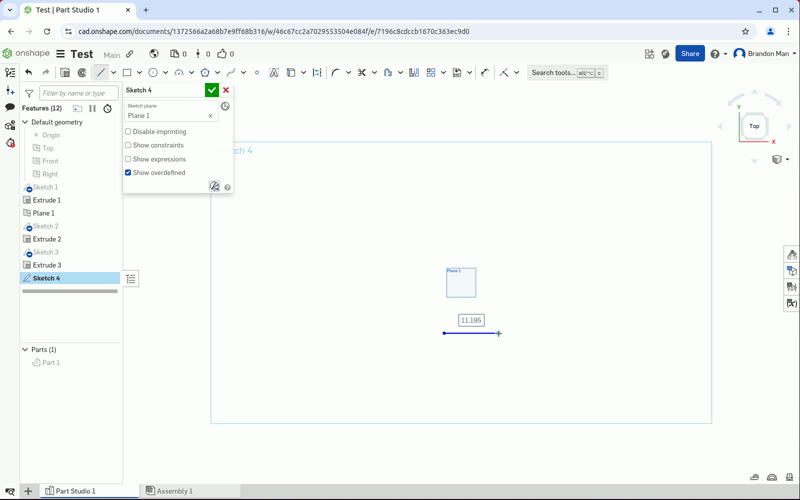
key_down(shift)
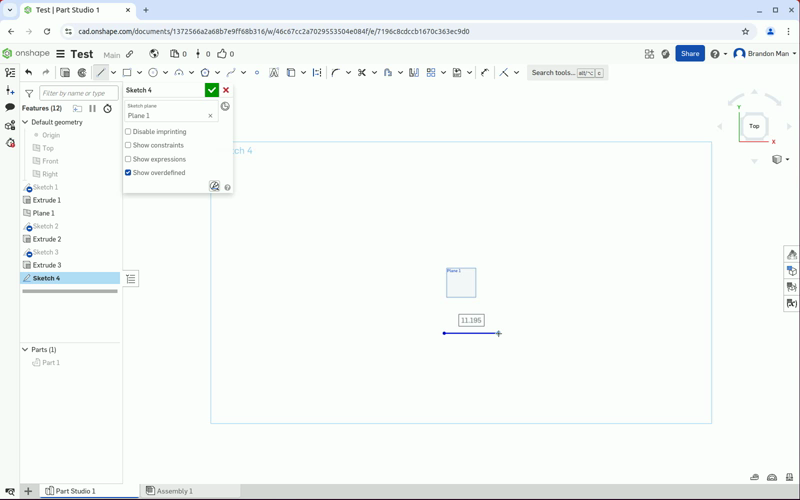
mouse_move(528, 333)
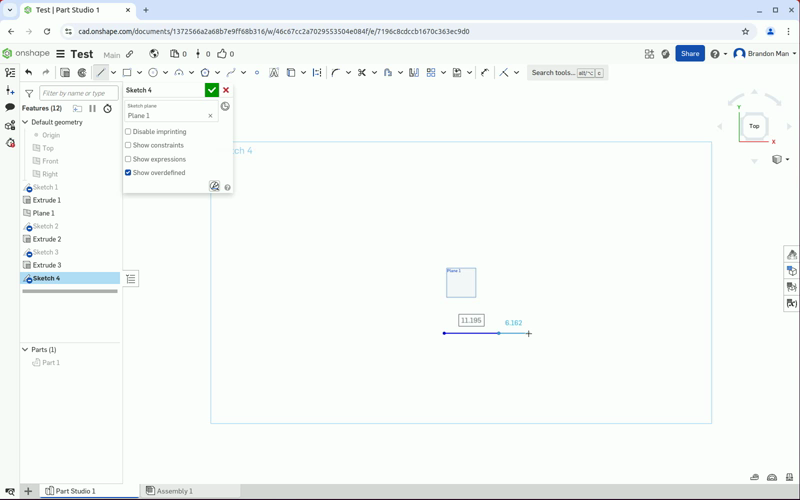
mouse_move(498, 300)
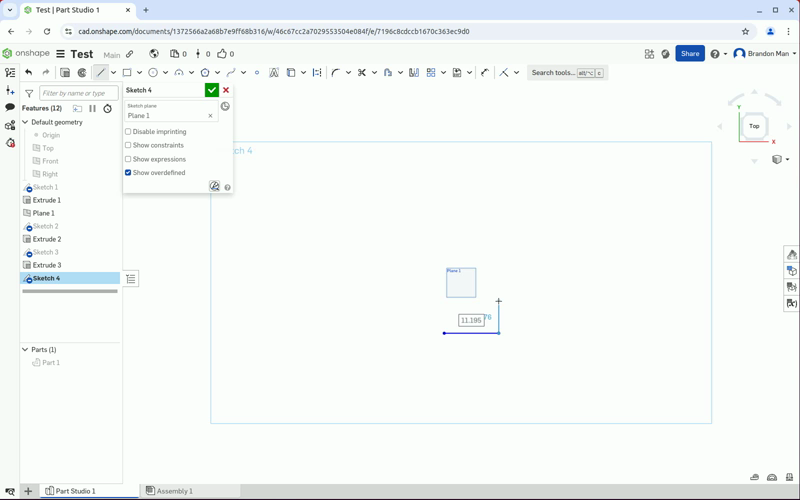
click(498, 300)
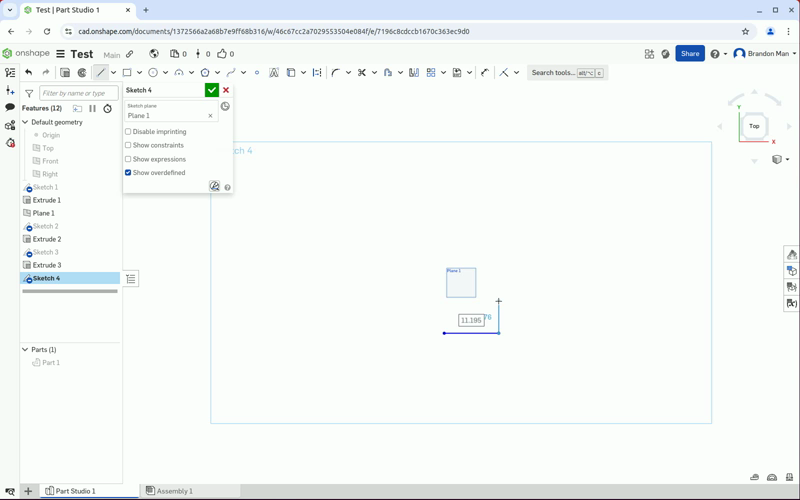
key_up(shift)
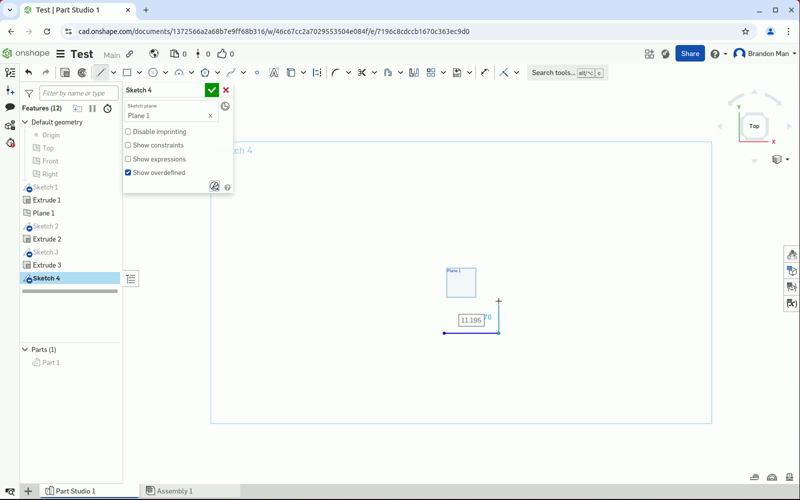
key_down(shift)
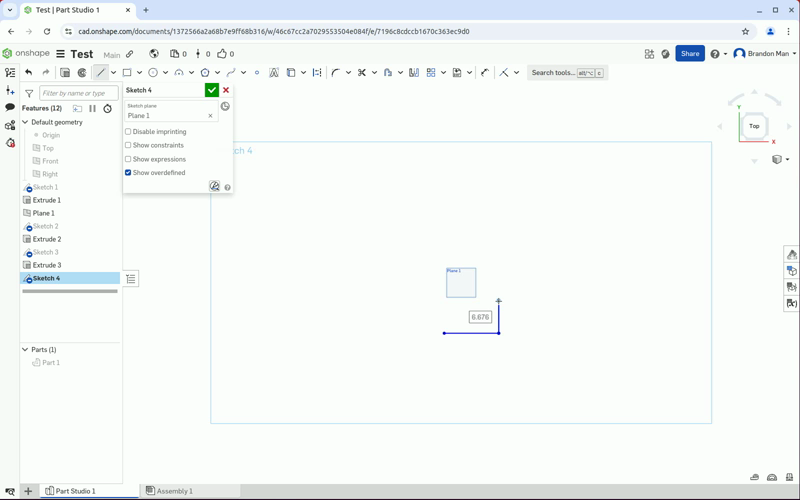
mouse_move(528, 300)
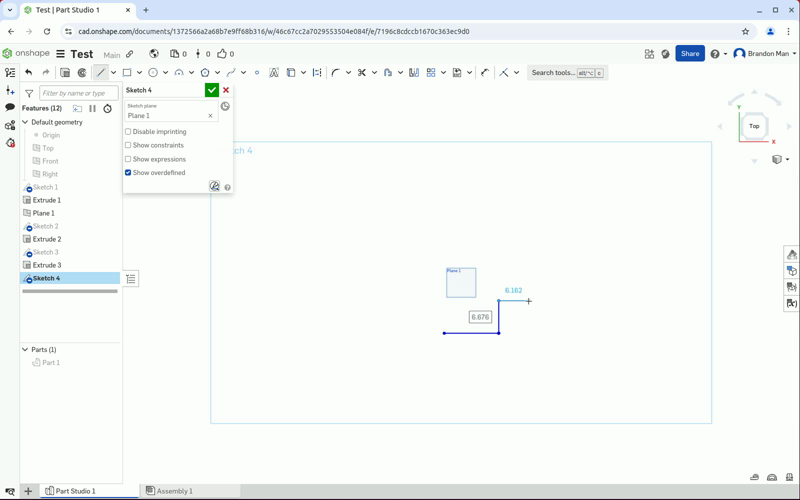
mouse_move(444, 300)
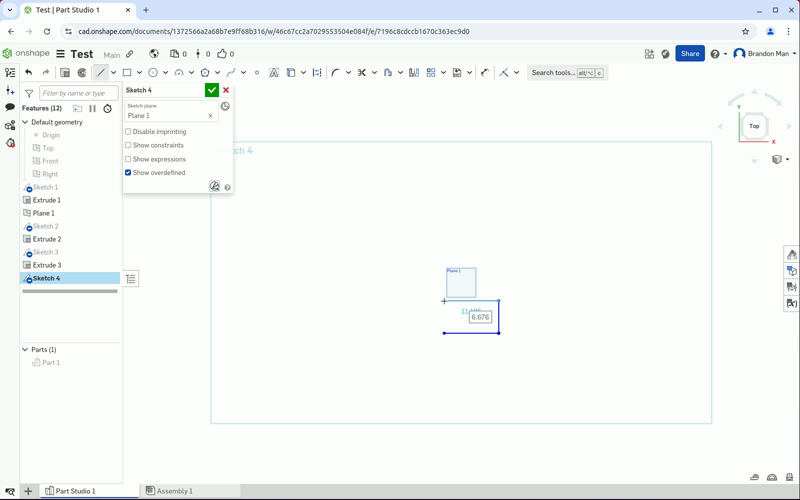
click(444, 300)
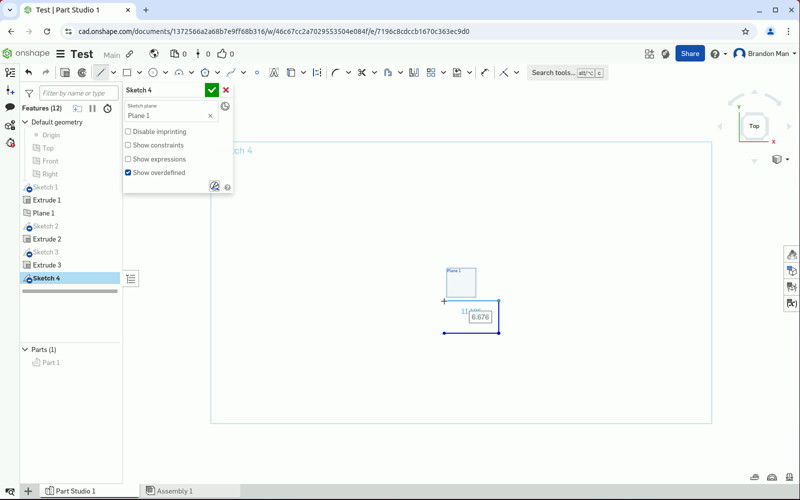
key_up(shift)
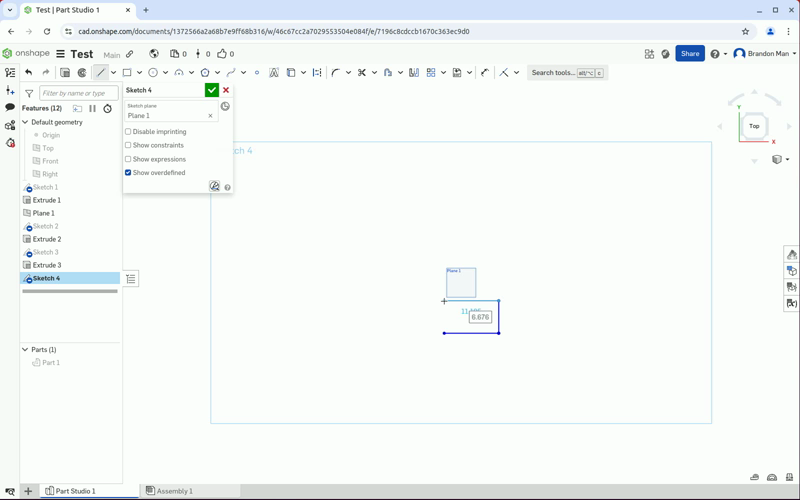
mouse_move(474, 300)
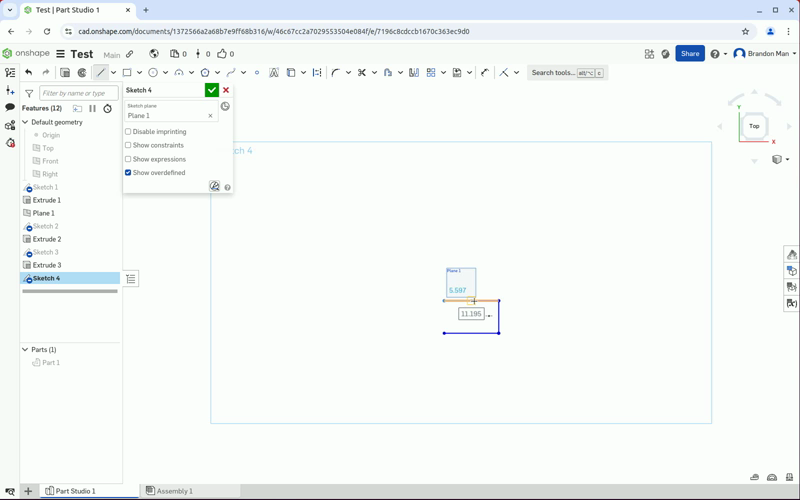
key_down(shift)
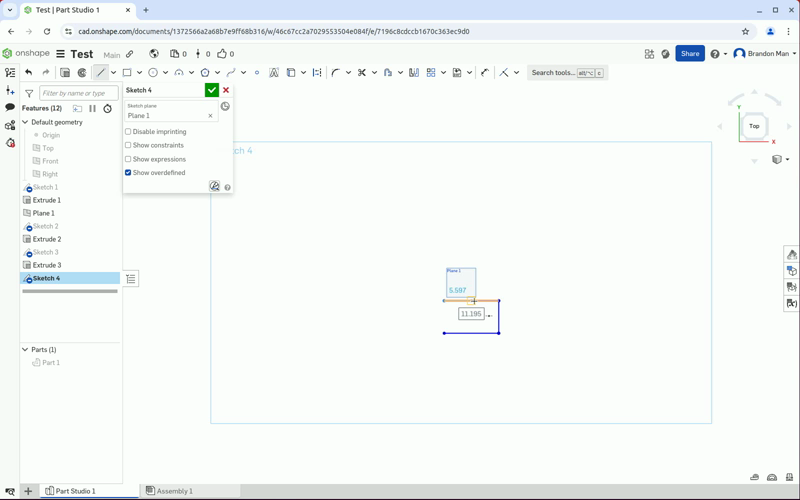
mouse_move(444, 333)
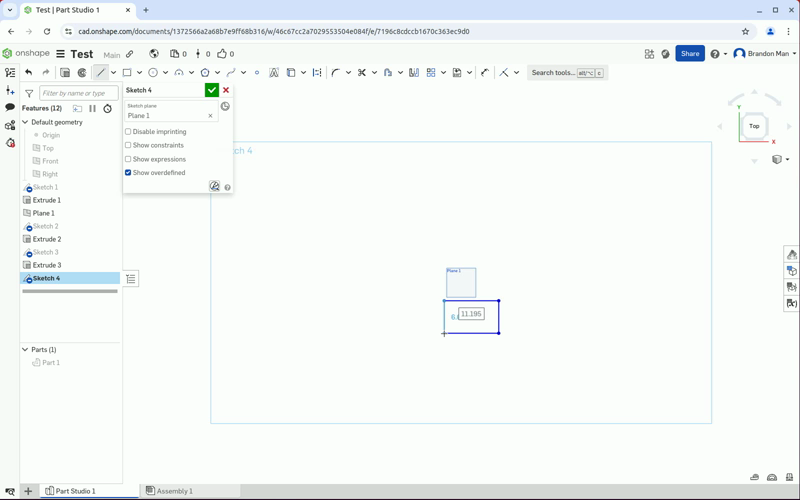
key_up(shift)
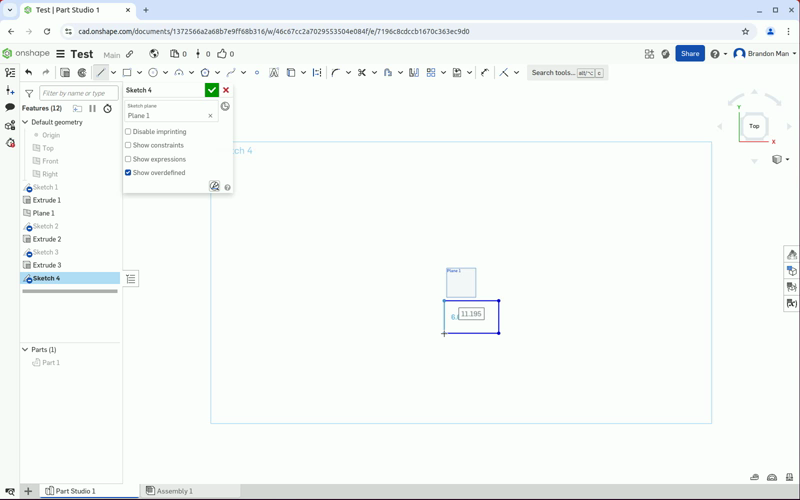
click(444, 333)
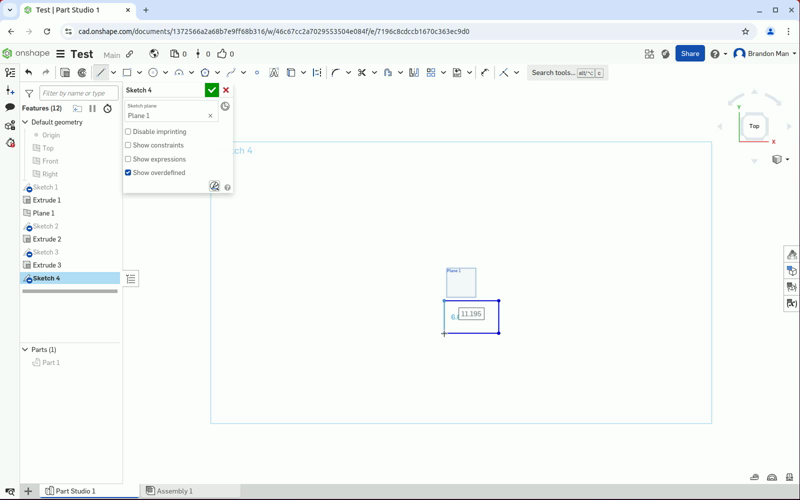
key(esc)
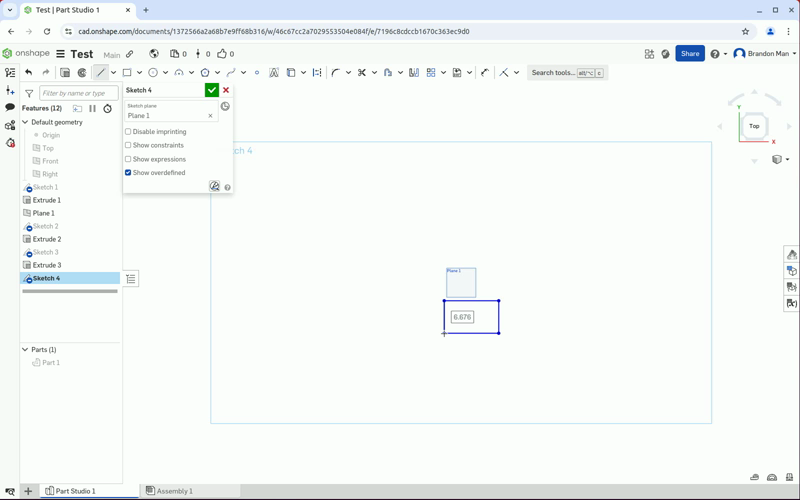
mouse_move(458, 318)
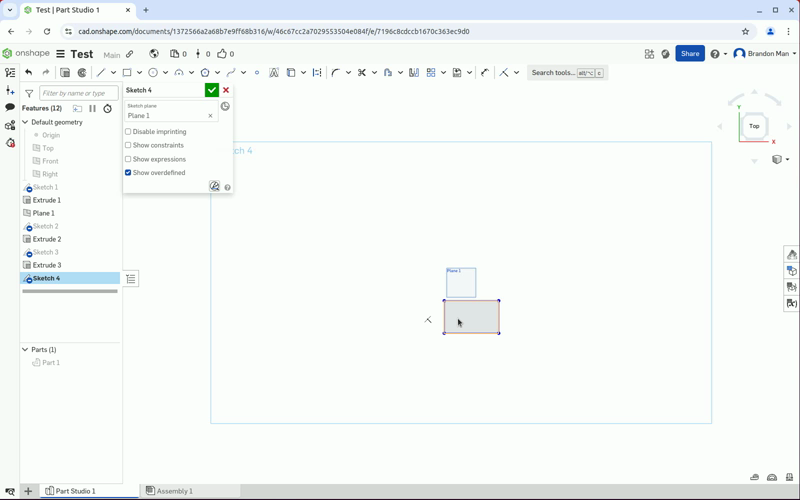
scroll(6)
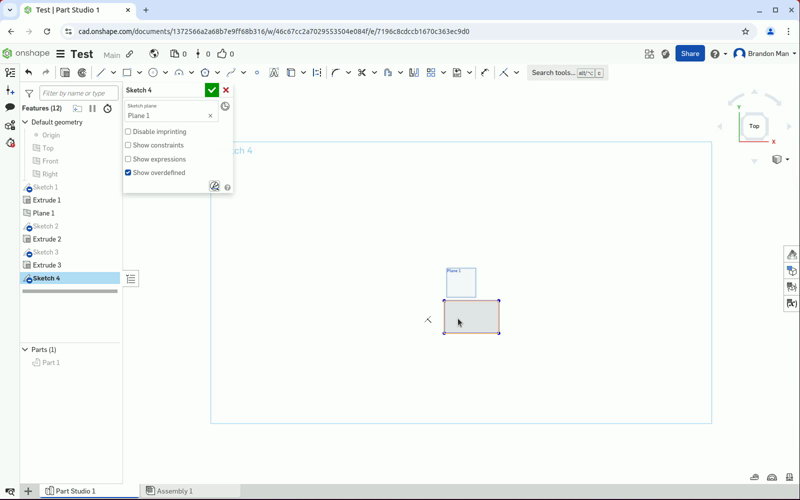
scroll(6)
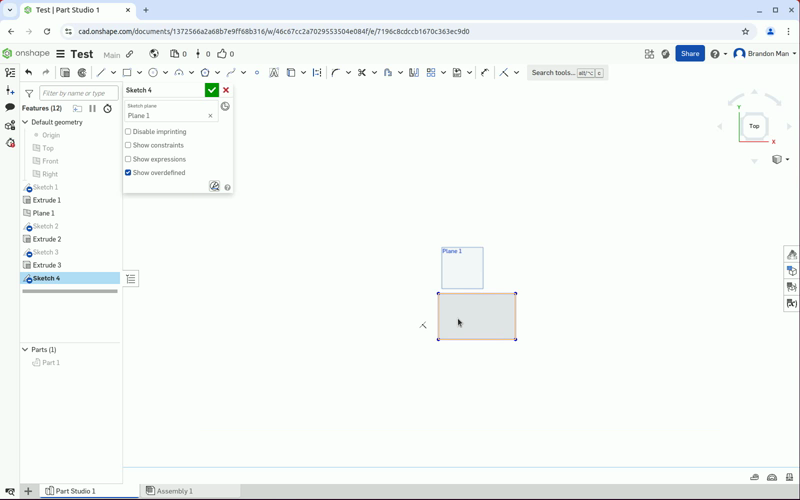
scroll(6)
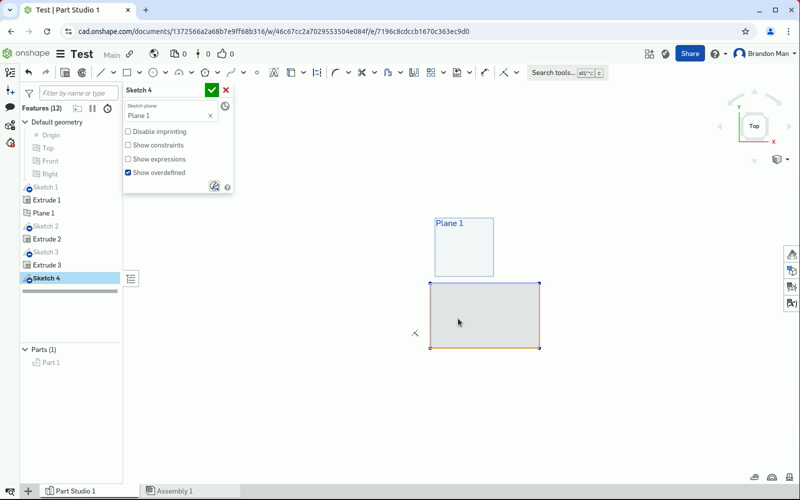
scroll(6)
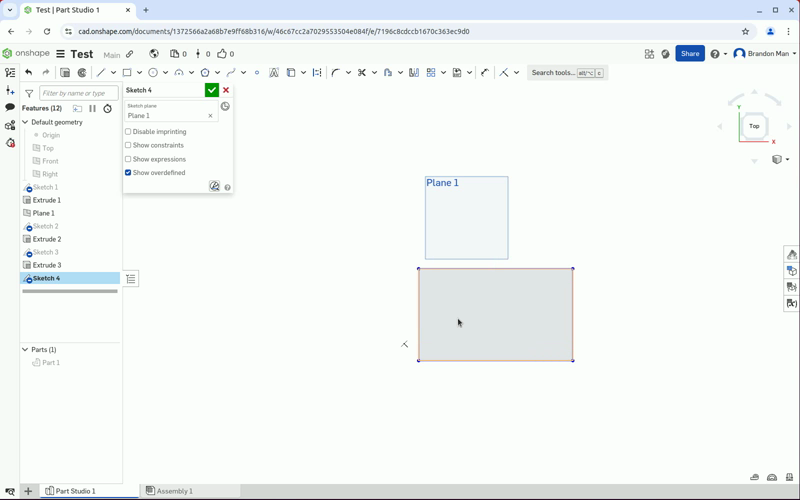
scroll(6)
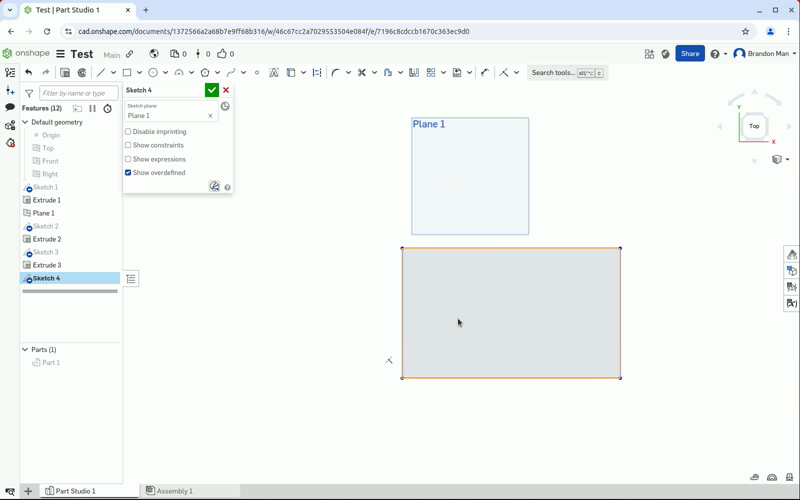
scroll(6)
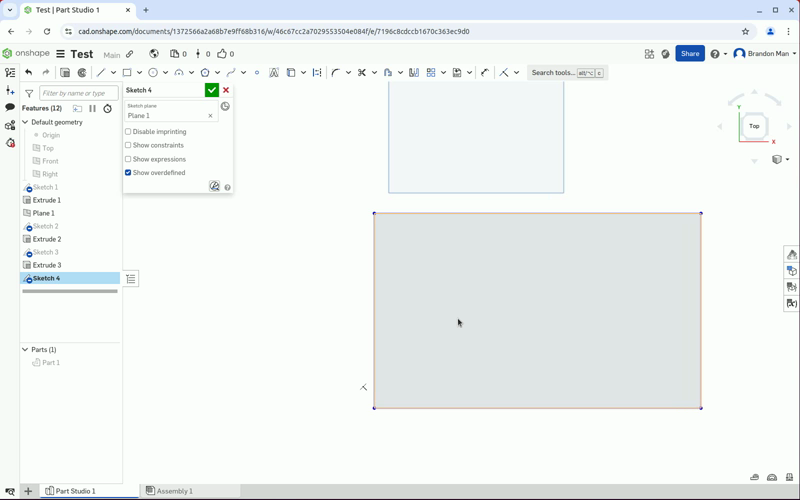
scroll(6)
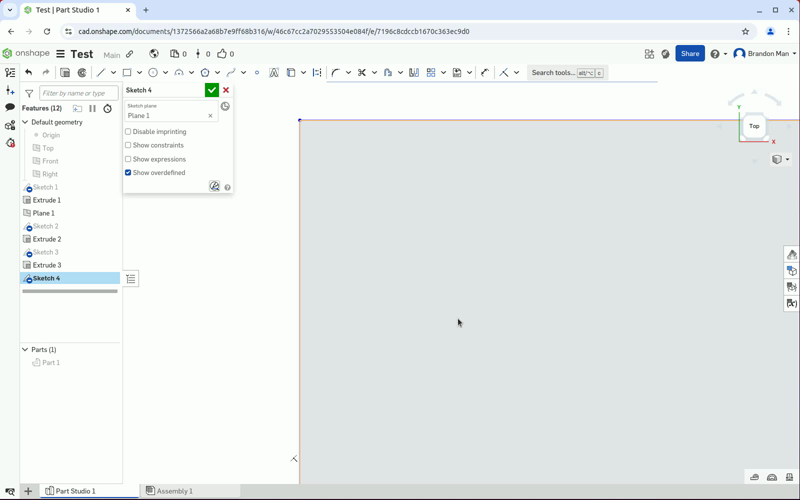
click(458, 318)
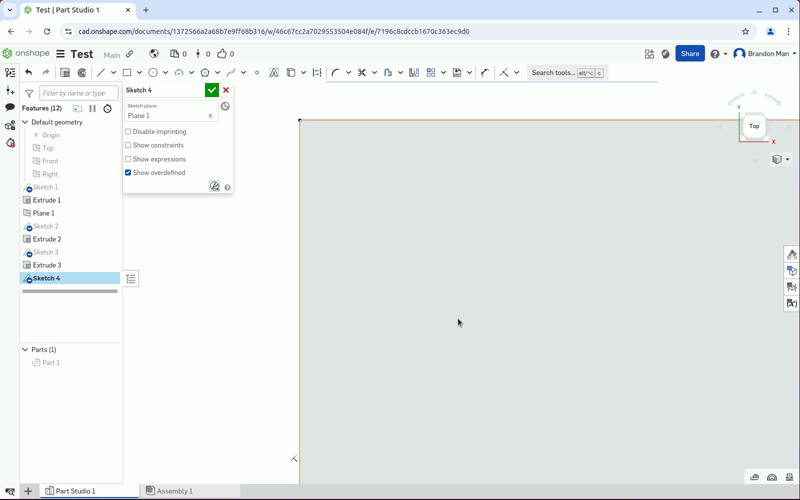
scroll(-6)
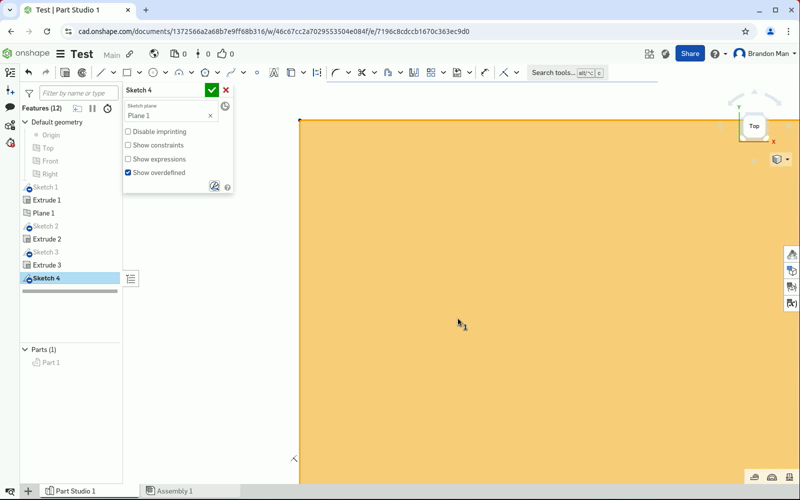
scroll(-6)
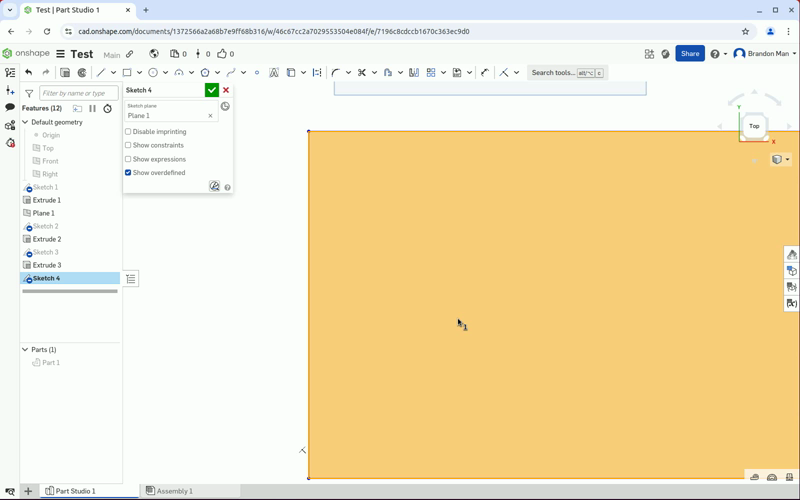
scroll(-6)
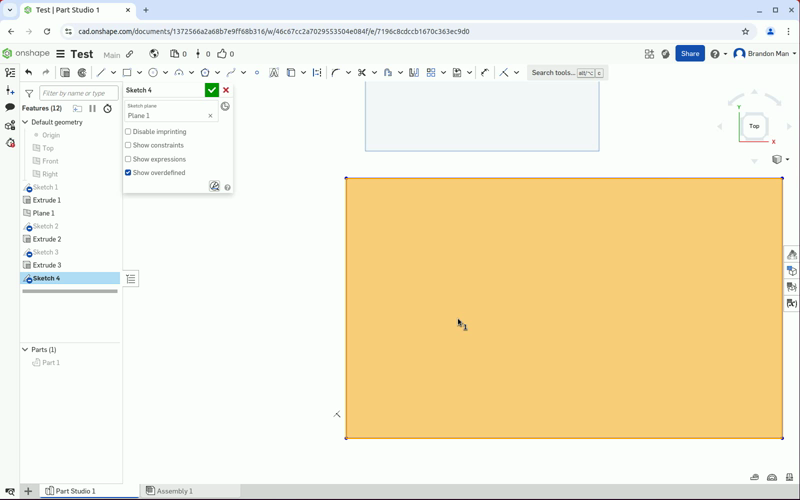
scroll(-6)
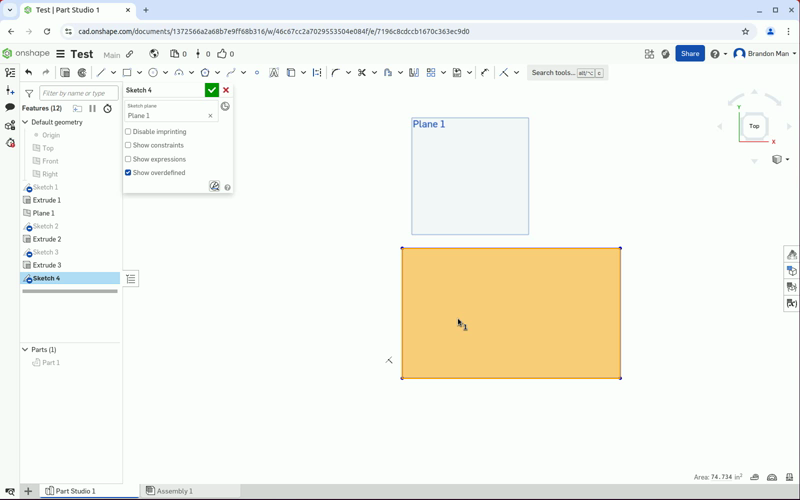
scroll(-6)
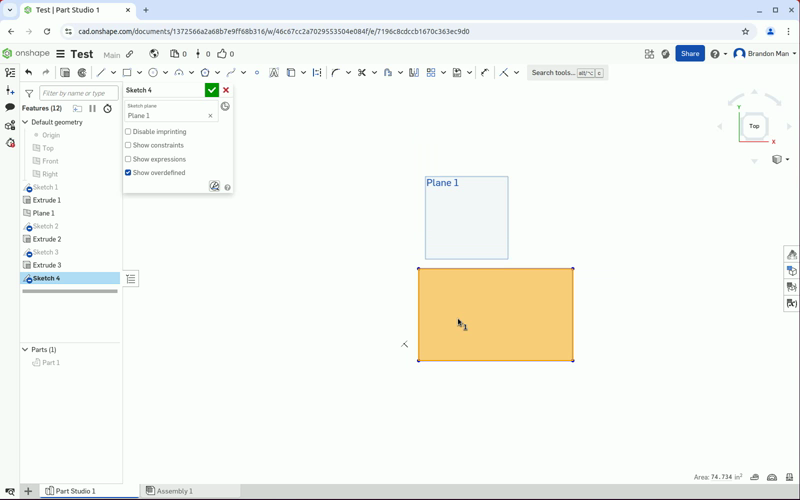
scroll(-6)
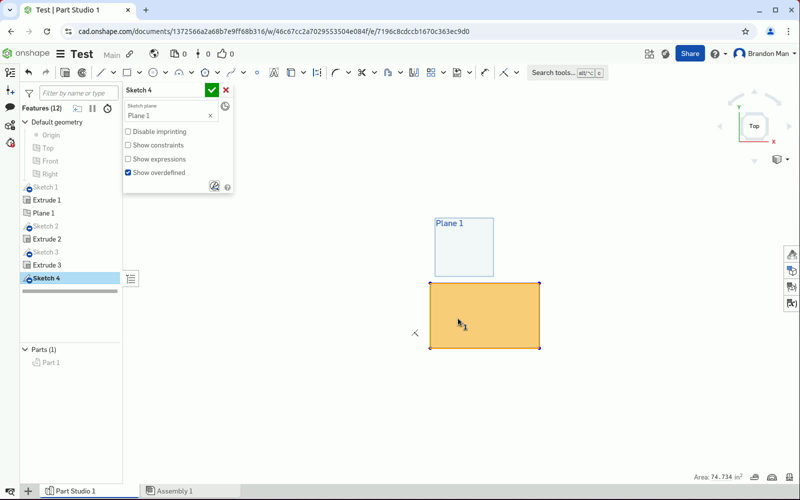
scroll(-6)
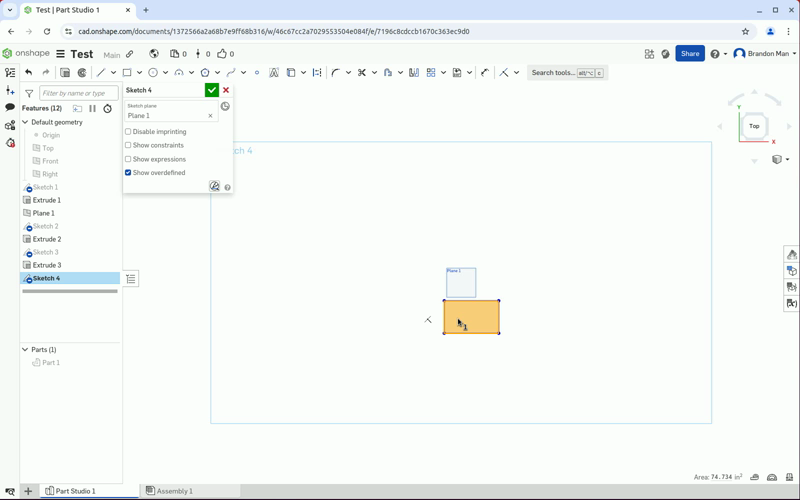
mouse_move(73, 352)
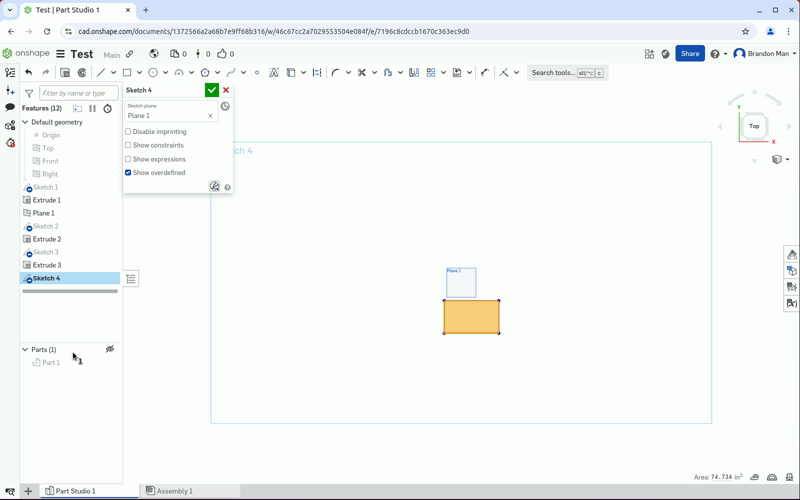
key(shift+y)
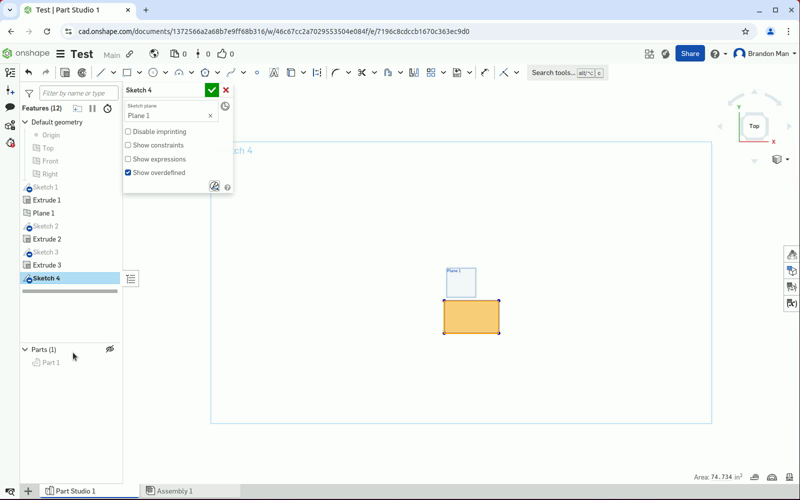
key(shift+e)
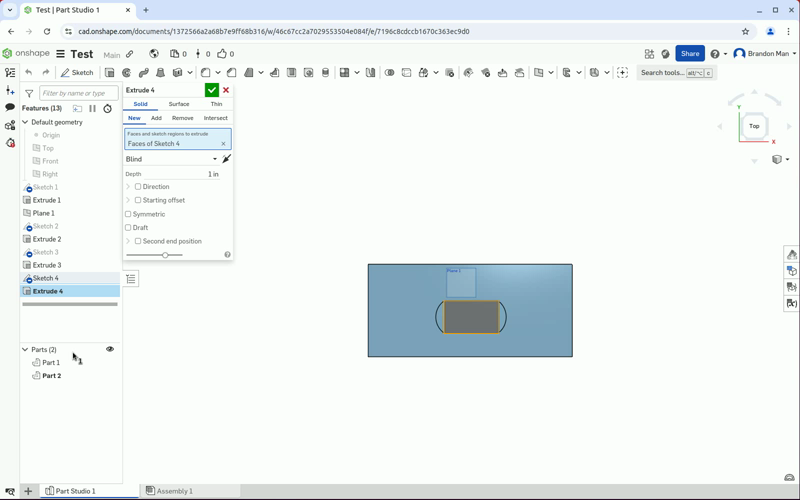
mouse_move(143, 106)
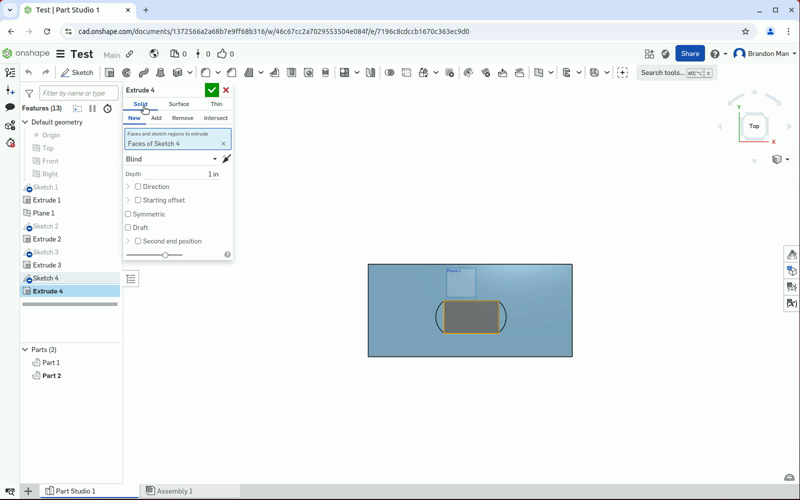
click(143, 106)
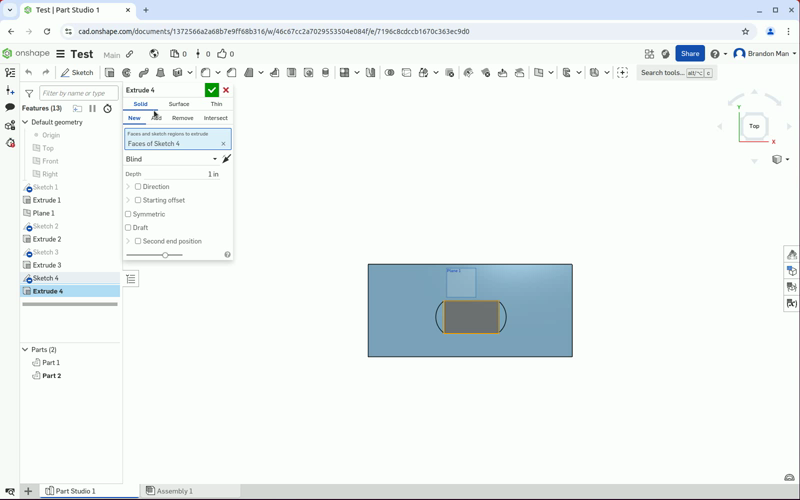
mouse_move(186, 120)
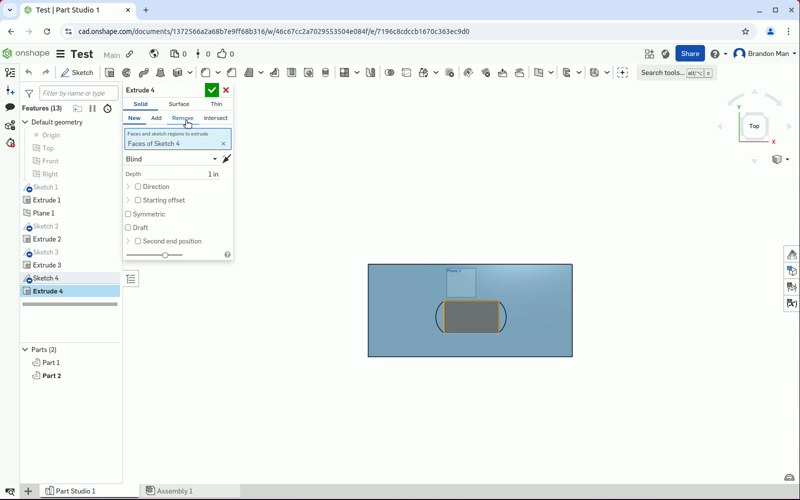
click(186, 120)
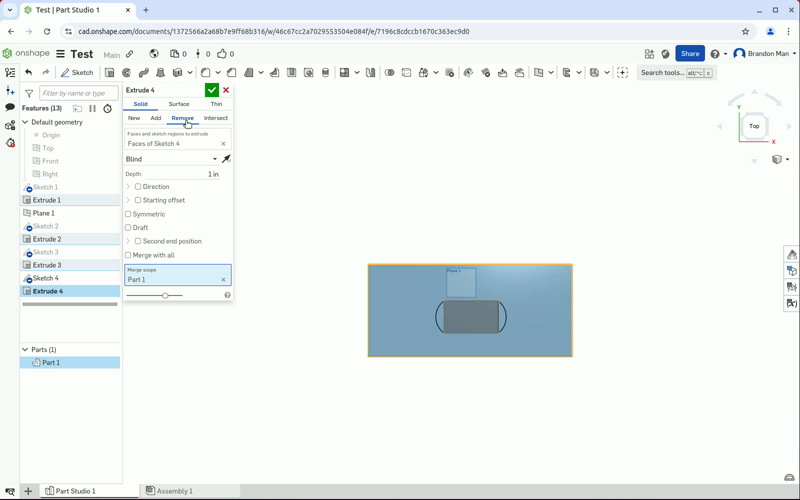
key(tab, 4)
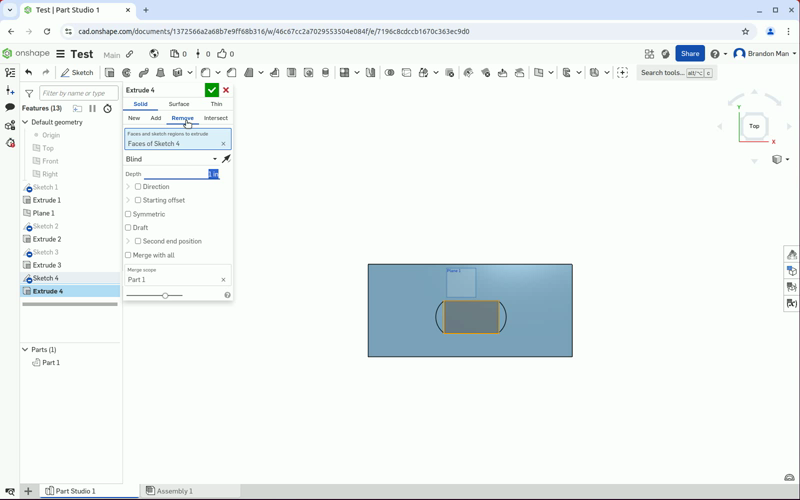
text(14.924)
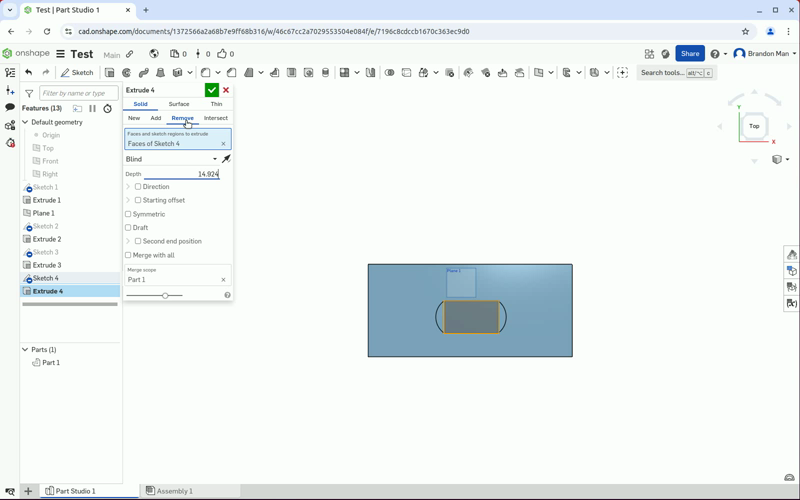
key(tab, 6)
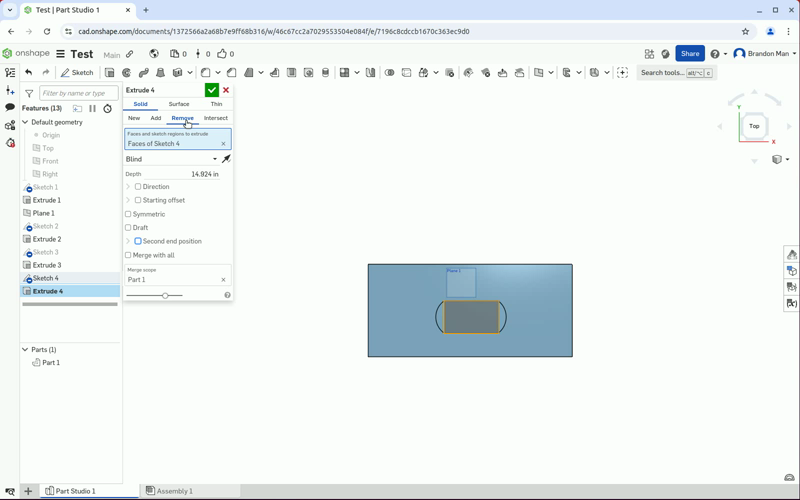
key(space)
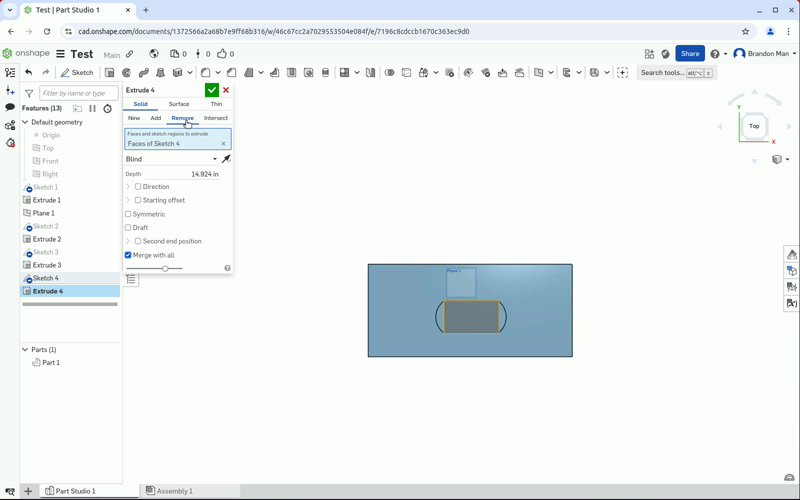
key(enter)
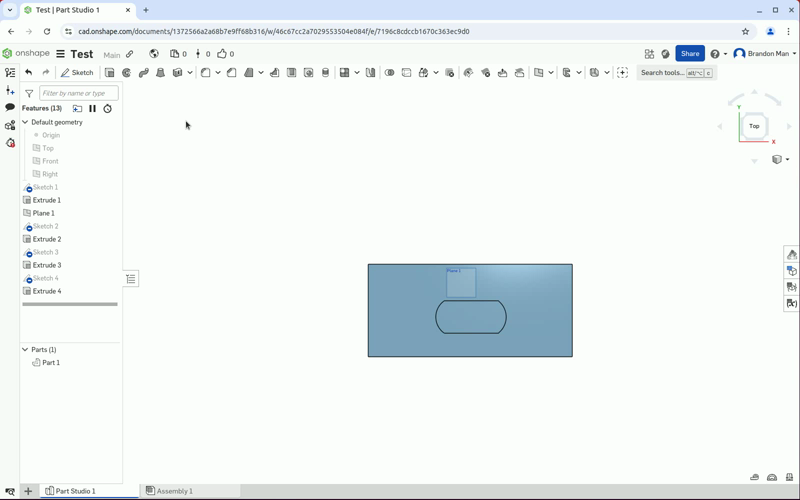
key(shift+h)
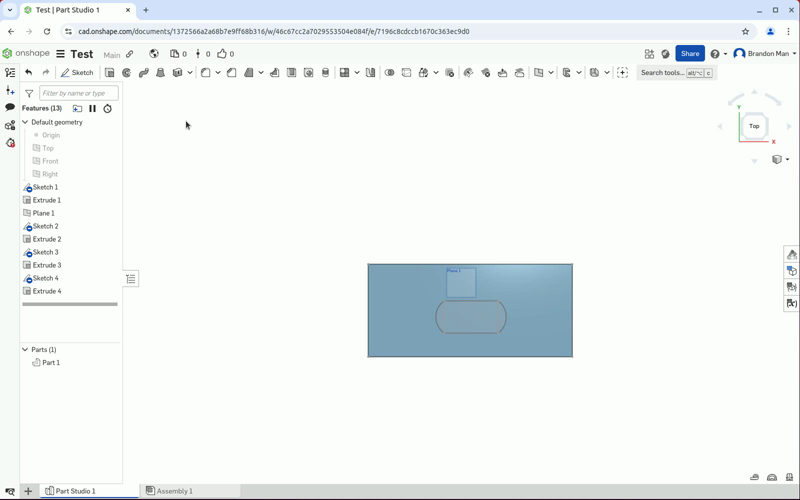
key(shift+h)
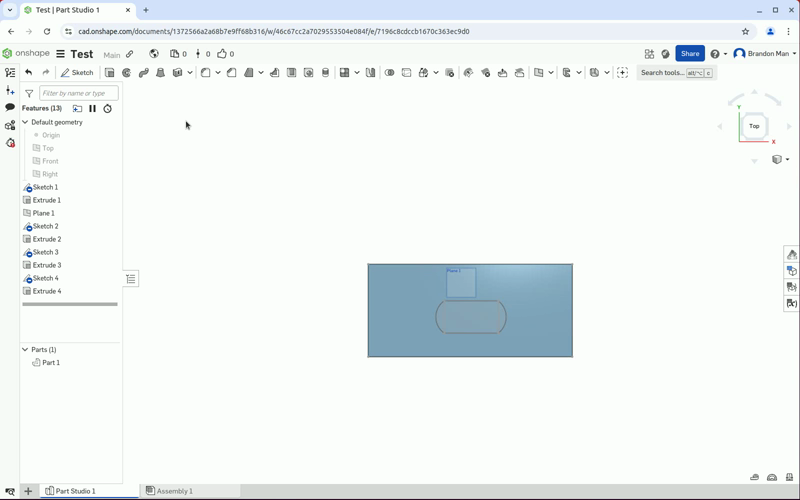
key(shift+7)
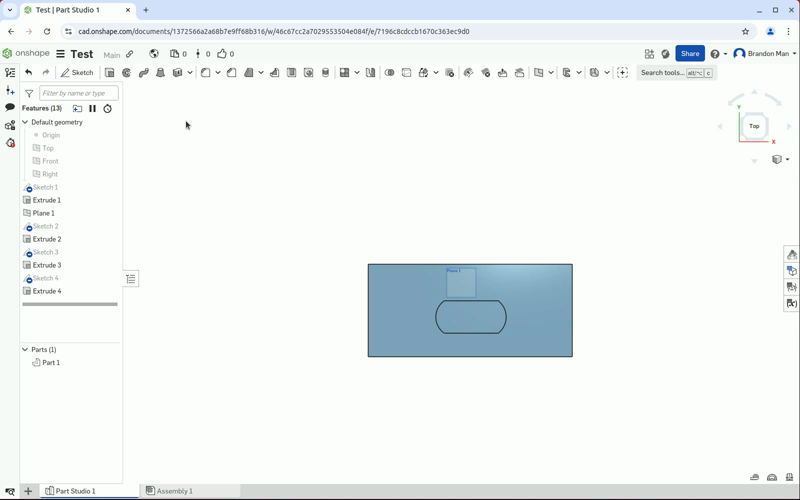
key(up, 3)
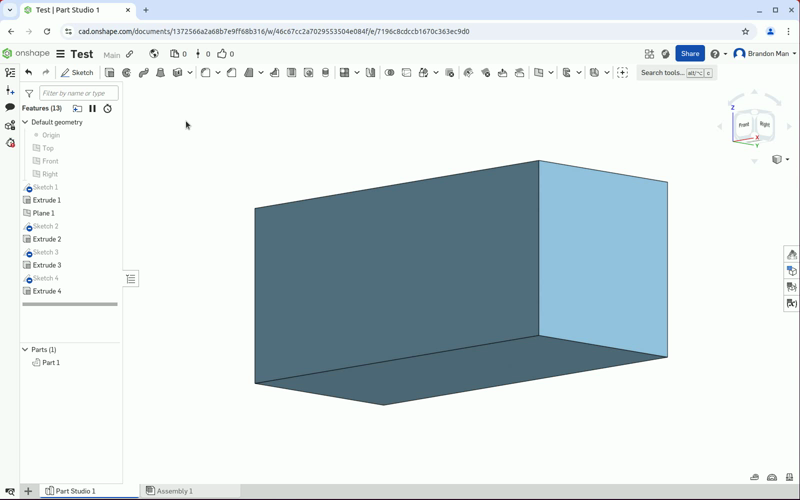
key(left, 3)
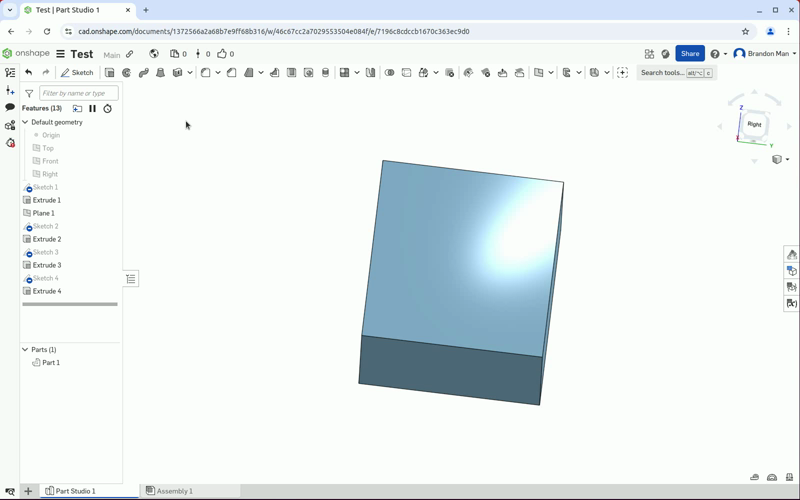
key(right, 3)
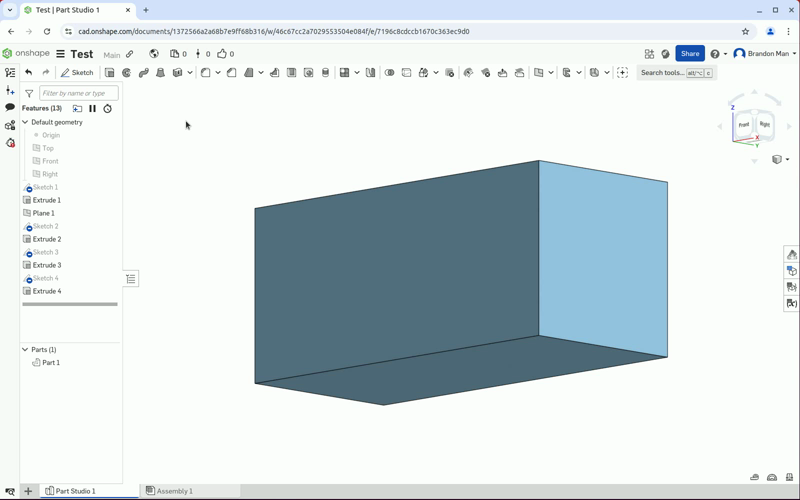
key(down, 3)
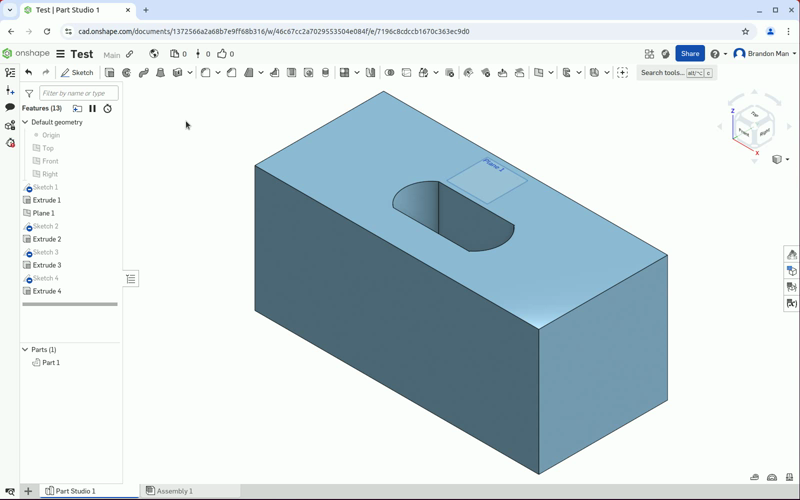
mouse_move(73, 189)
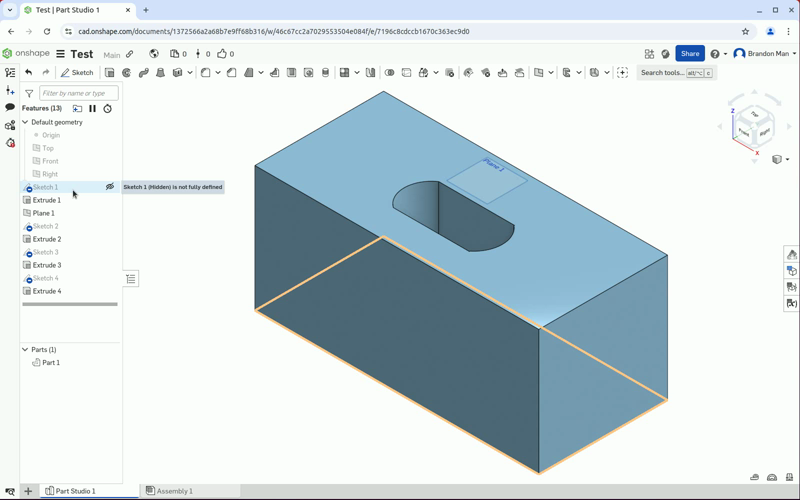
click(73, 189)